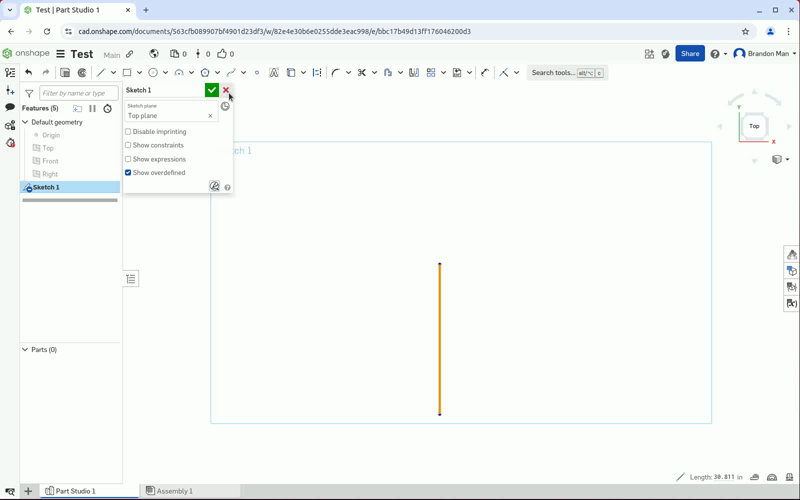
key(shift+h)
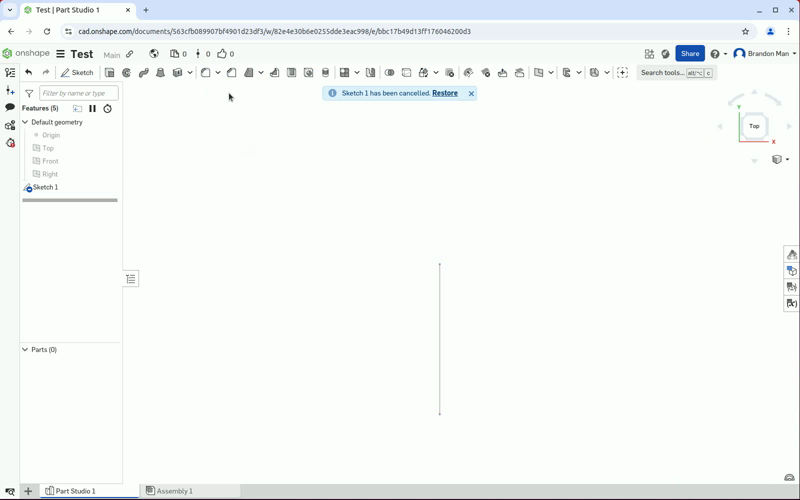
key(shift+s)
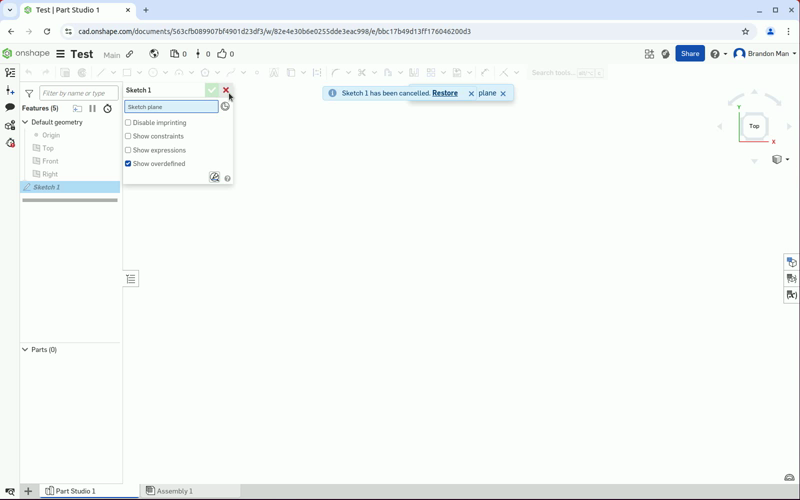
mouse_move(73, 150)
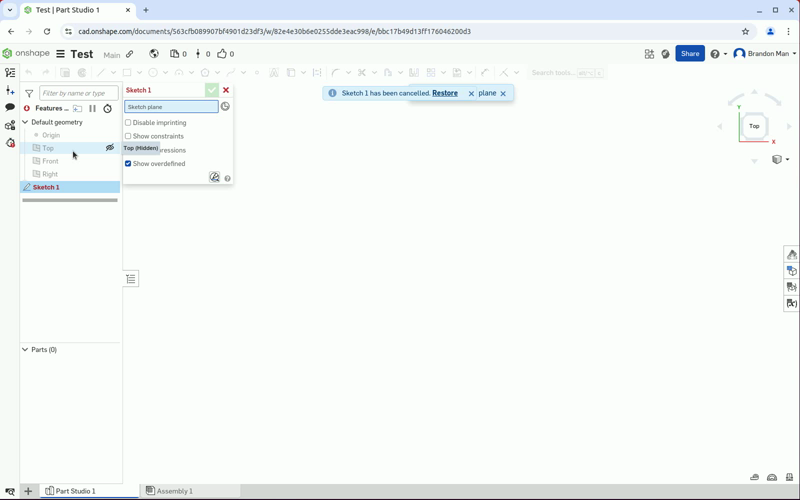
click(73, 150)
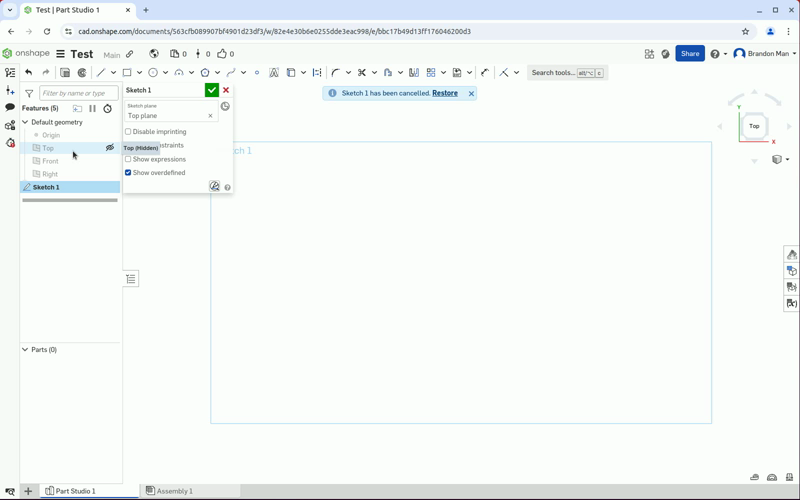
mouse_move(73, 352)
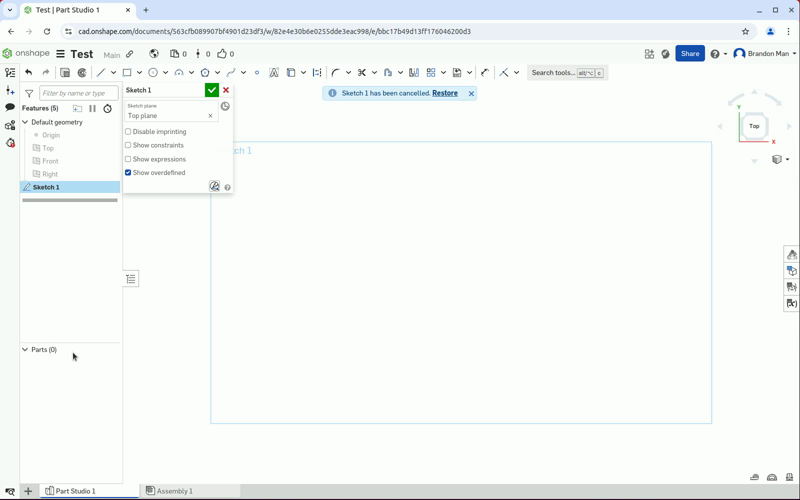
key(y)
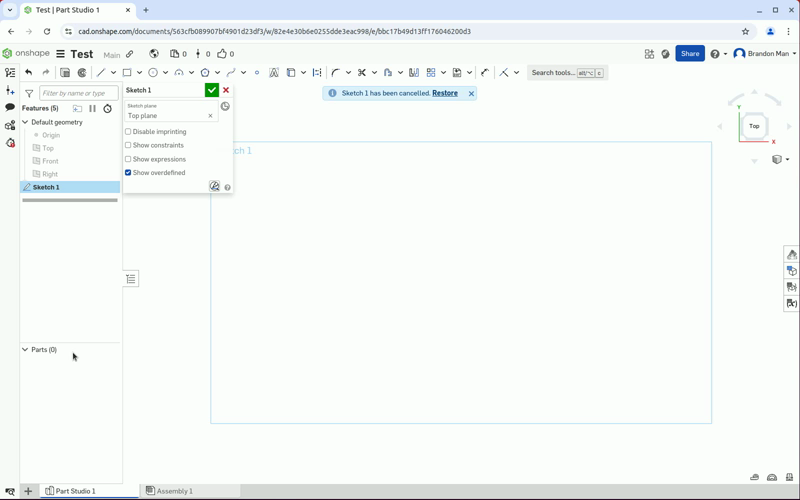
key(l)
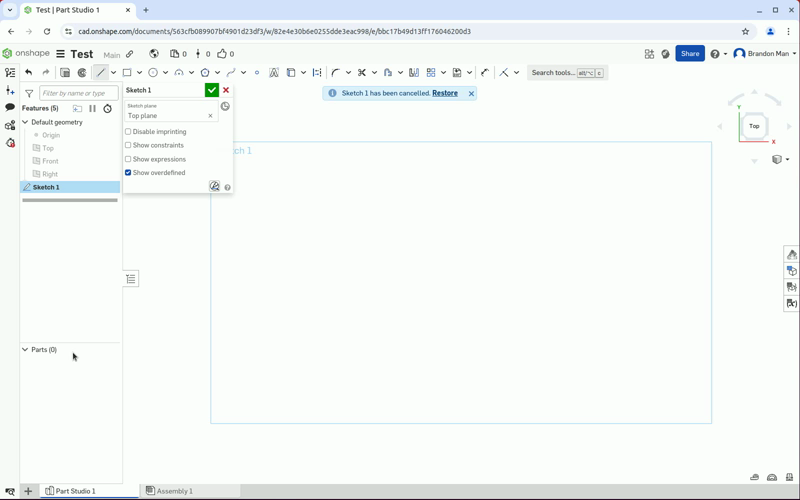
key_down(shift)
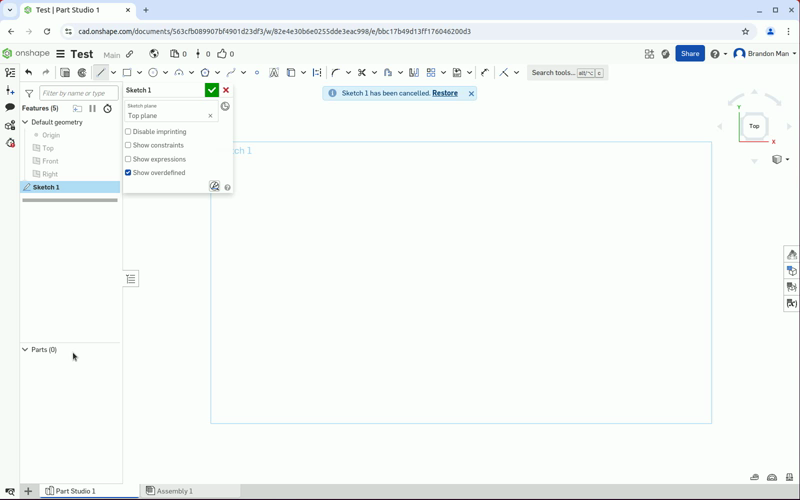
mouse_move(416, 301)
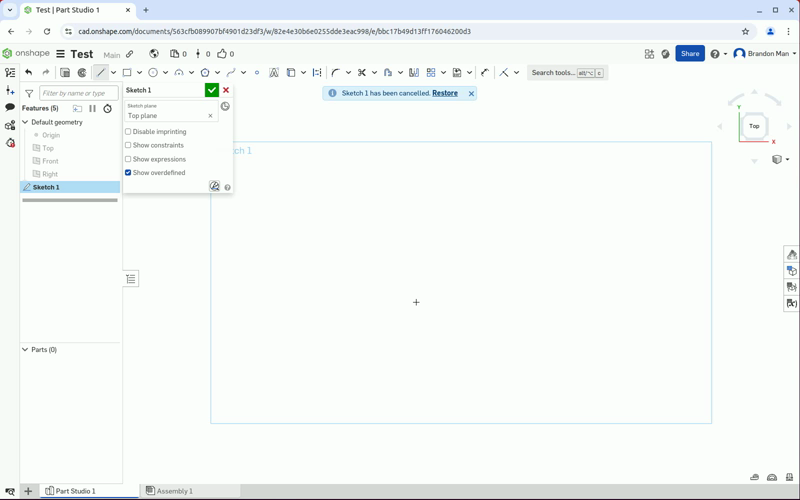
click(416, 301)
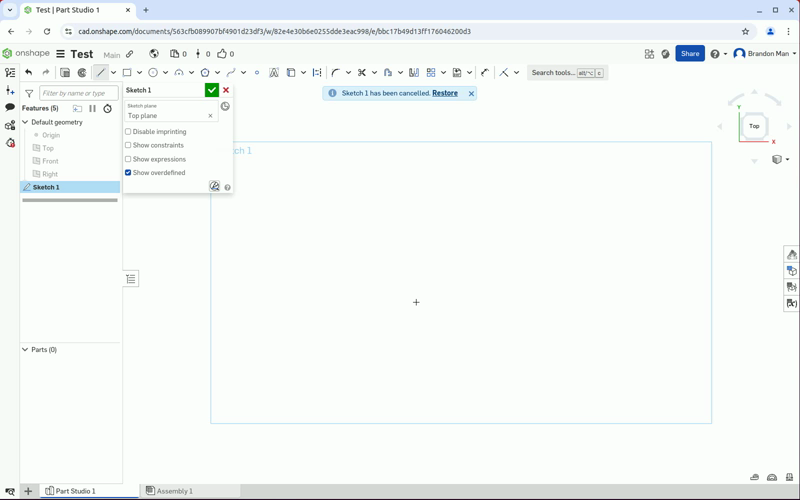
key_up(shift)
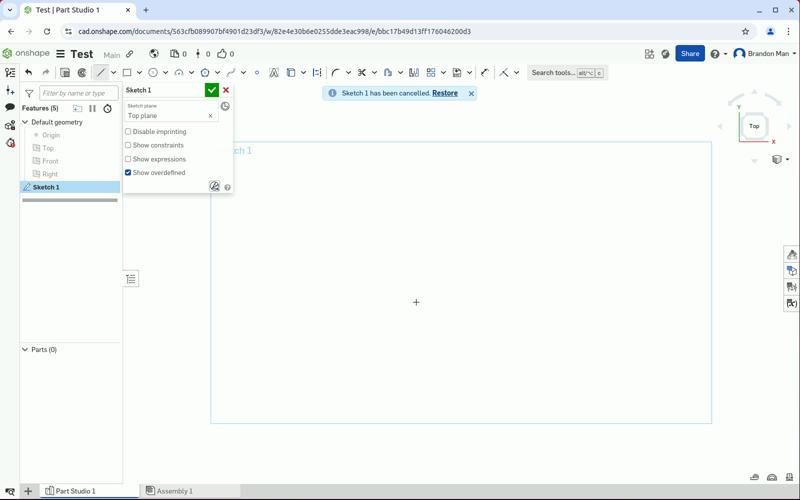
key_down(shift)
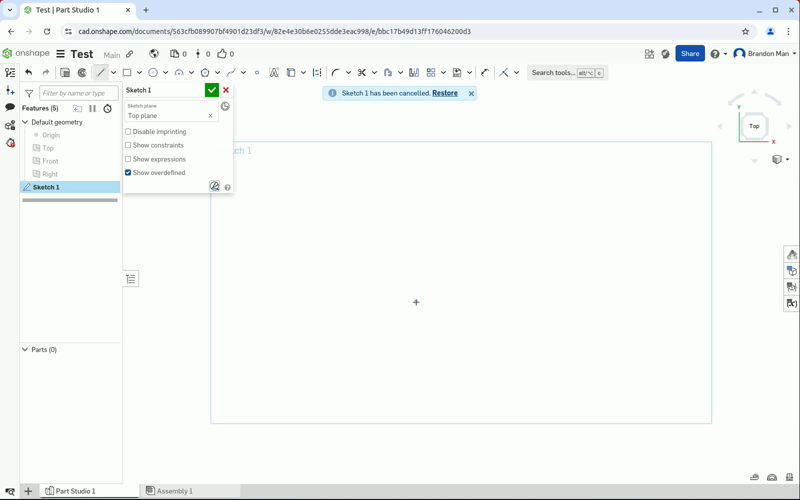
mouse_move(506, 301)
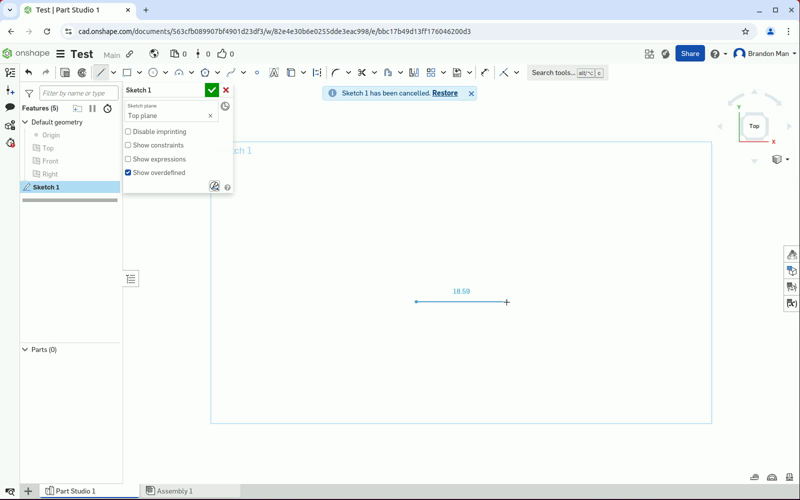
click(506, 301)
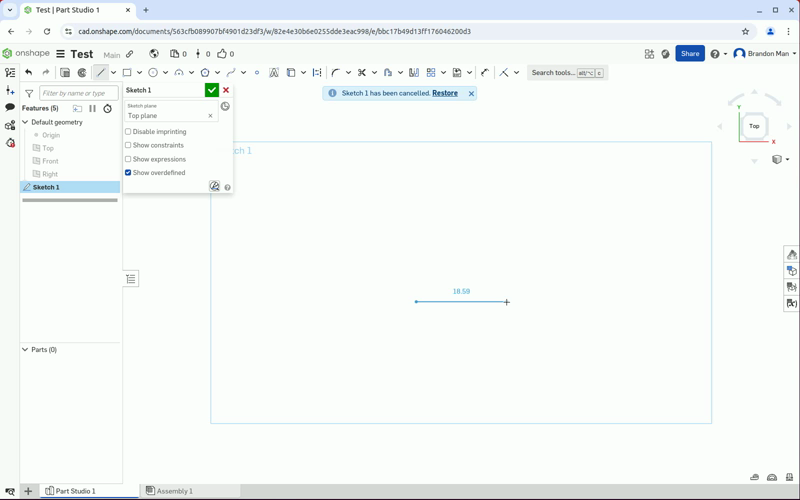
key_up(shift)
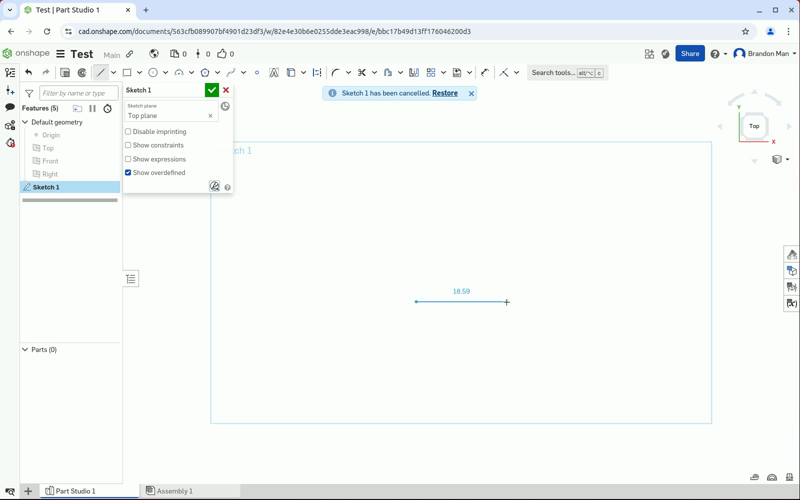
key_down(shift)
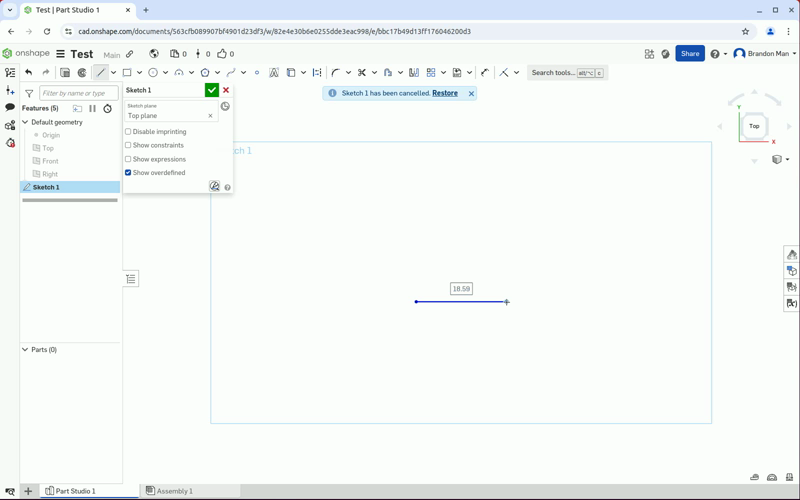
mouse_move(536, 301)
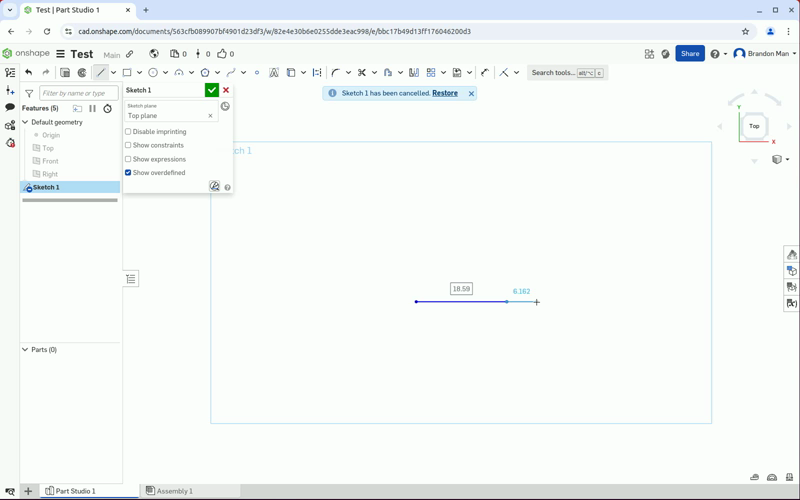
mouse_move(506, 263)
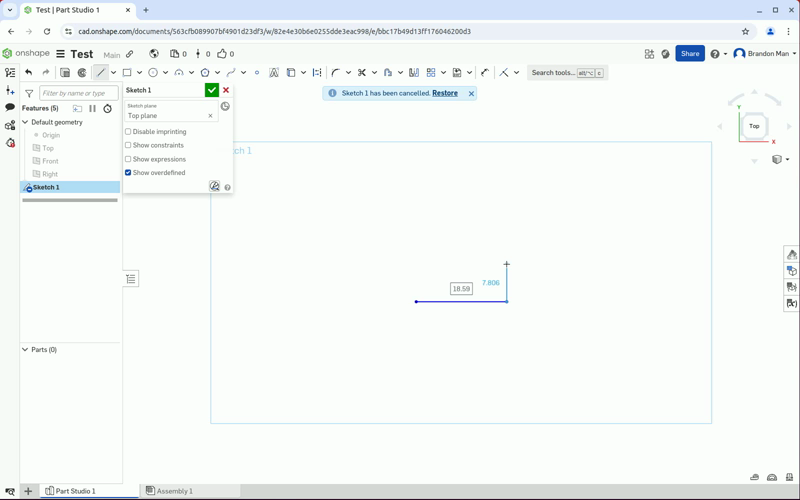
click(506, 263)
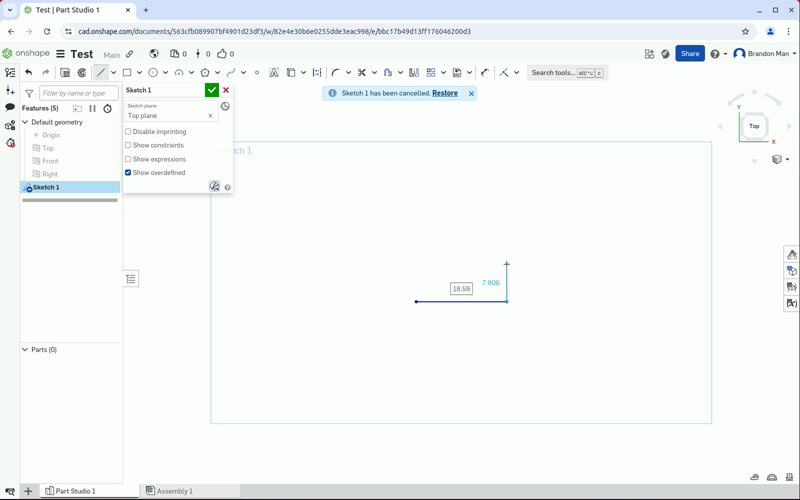
key_up(shift)
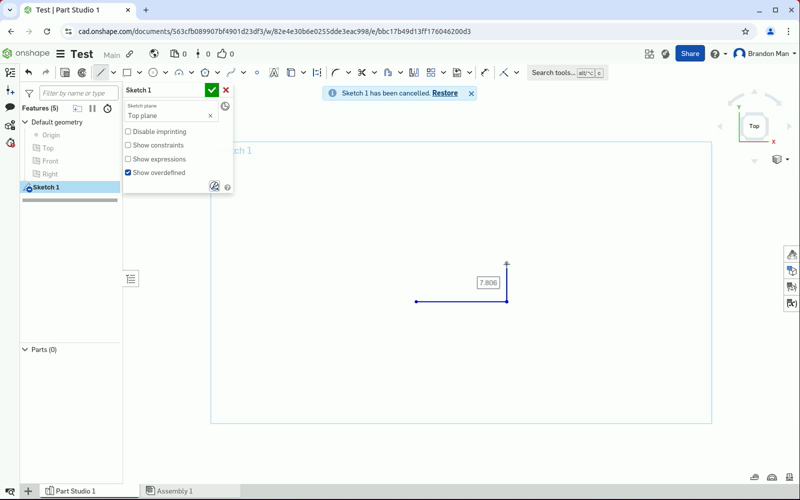
key_down(shift)
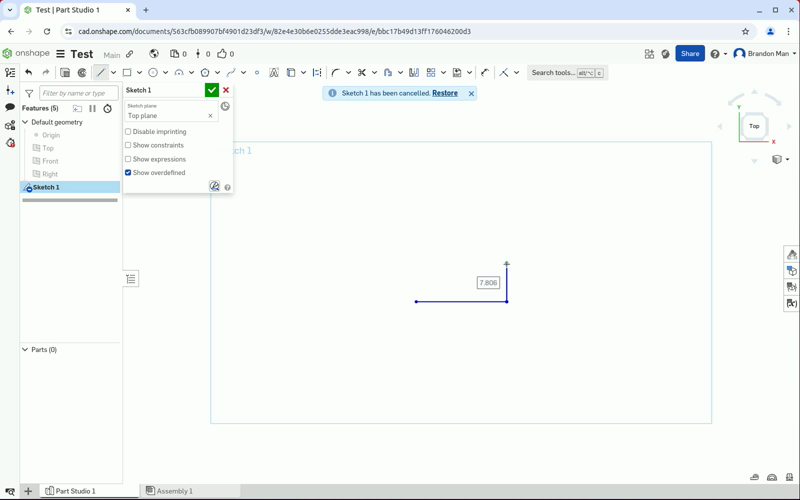
mouse_move(416, 263)
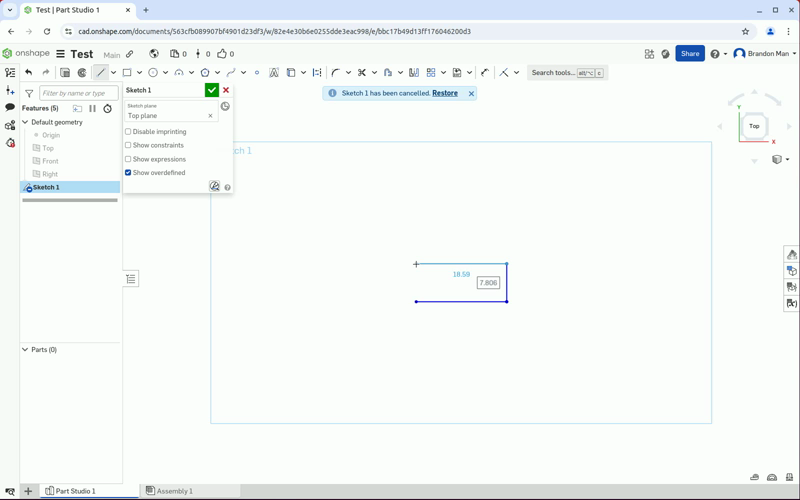
click(416, 263)
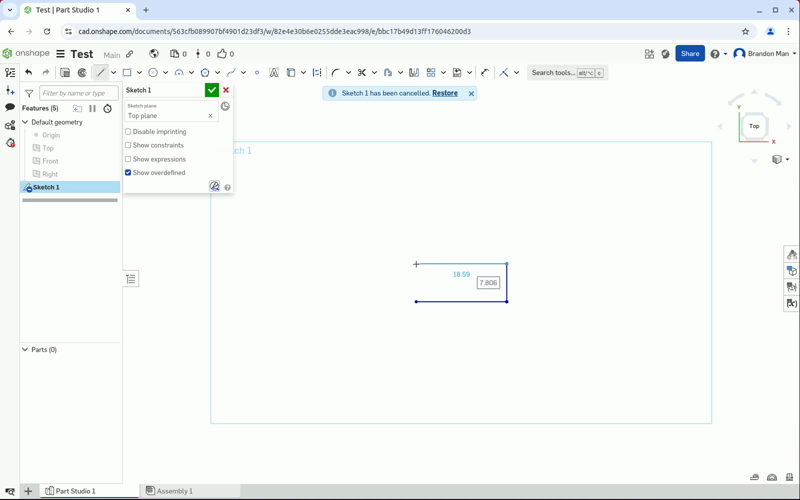
key_up(shift)
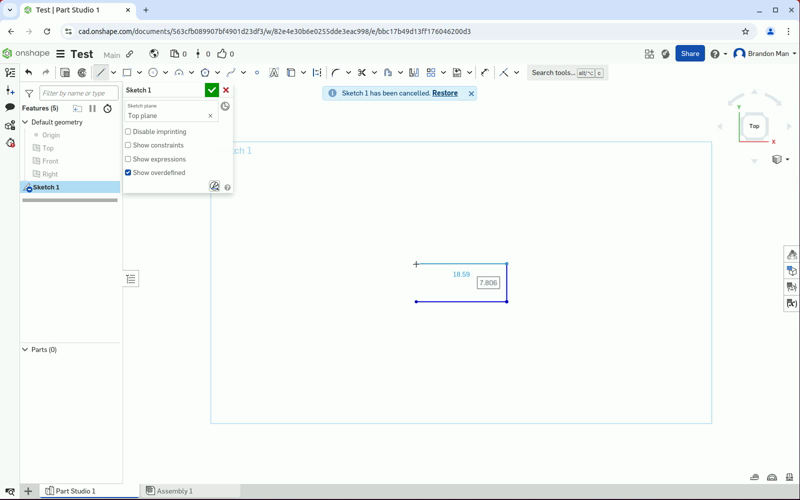
mouse_move(446, 263)
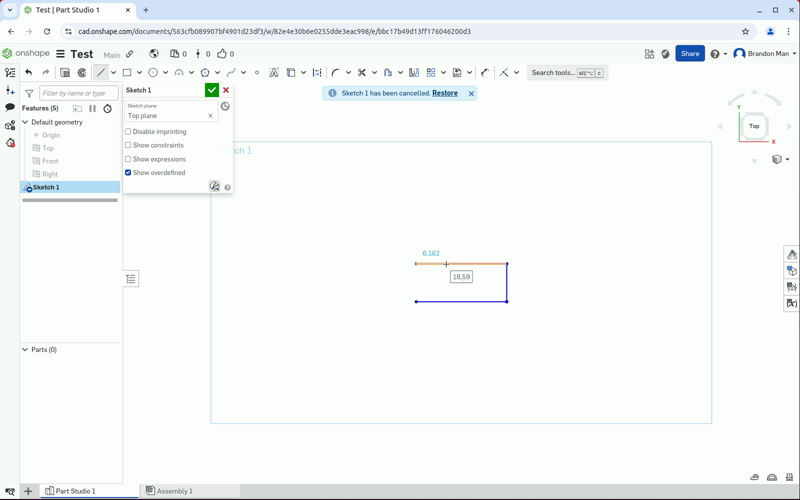
key_down(shift)
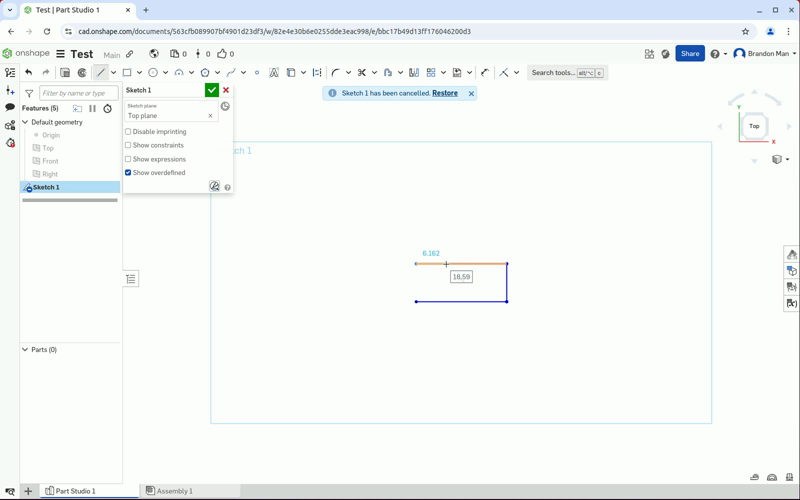
mouse_move(416, 301)
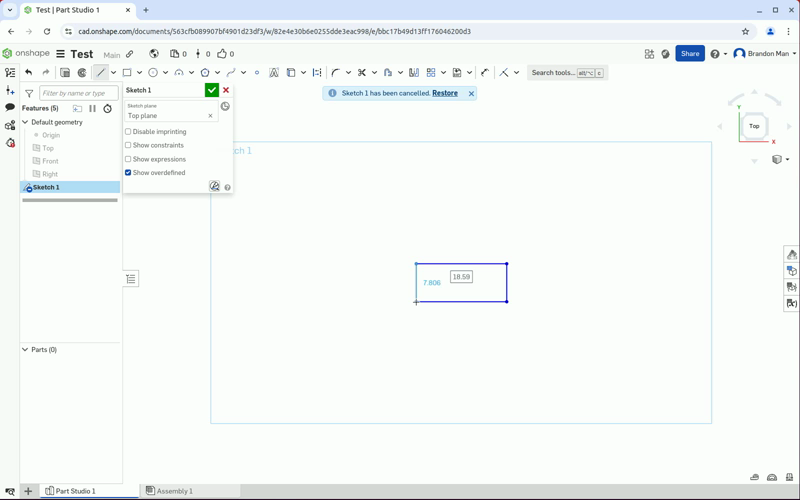
key_up(shift)
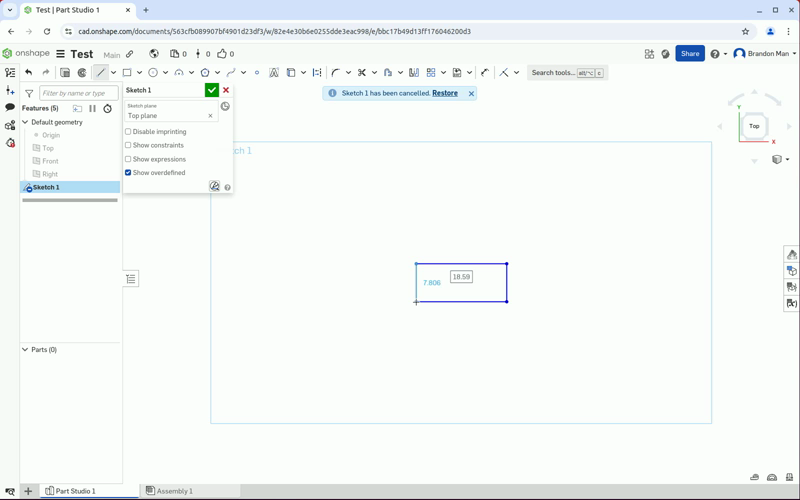
click(416, 301)
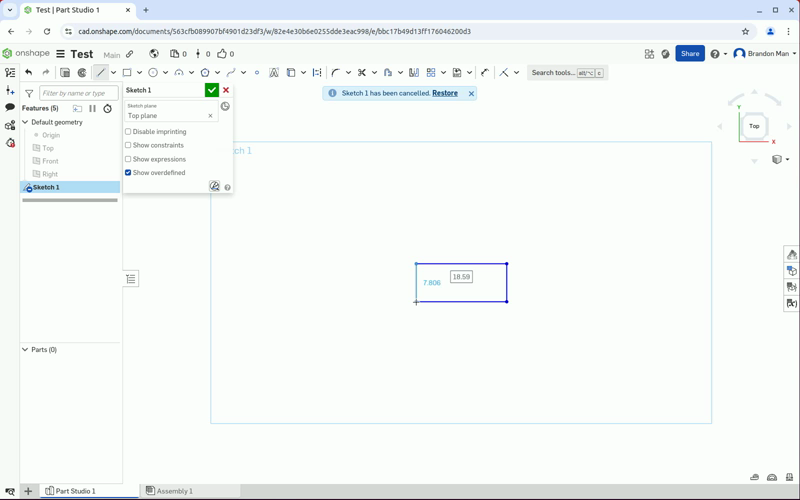
key(esc)
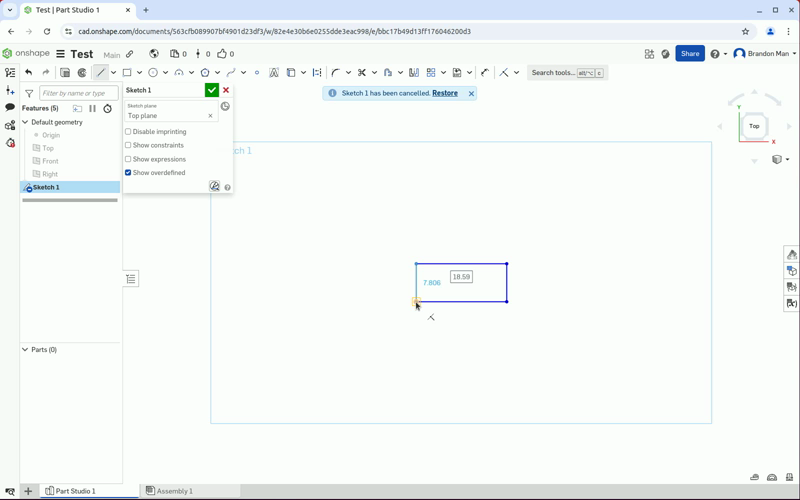
mouse_move(486, 273)
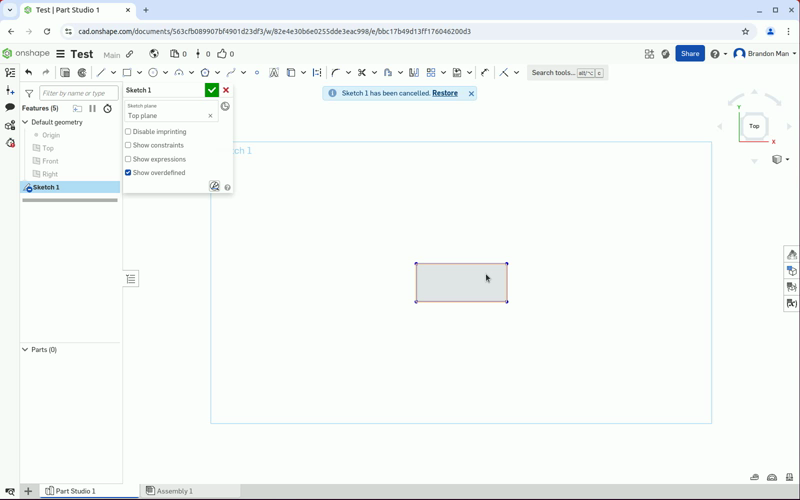
click(486, 273)
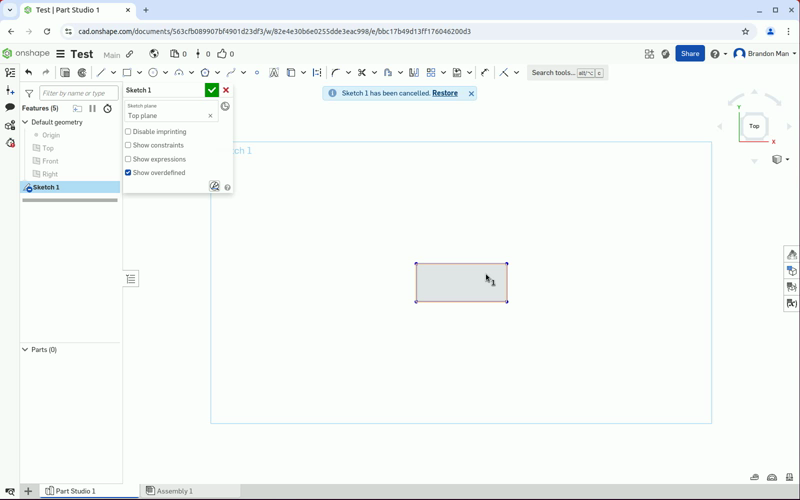
mouse_move(73, 352)
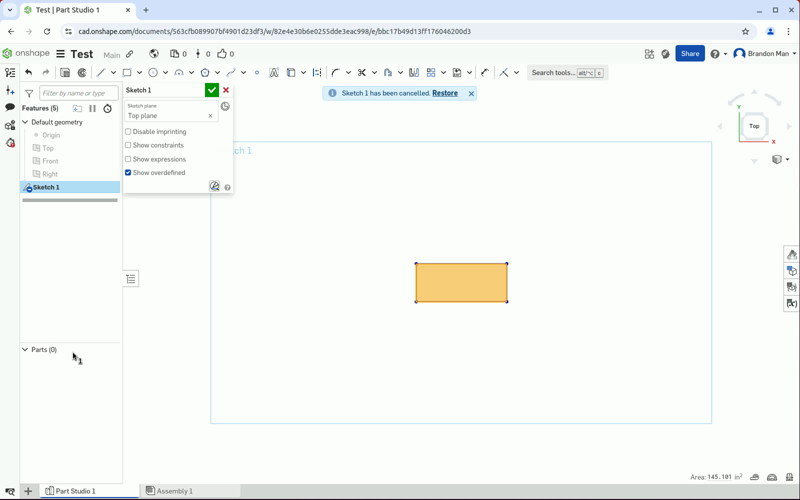
key(shift+y)
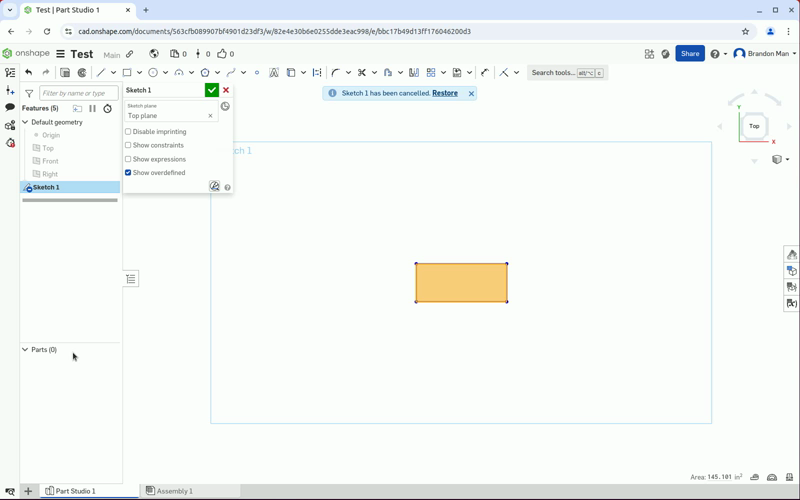
key(shift+e)
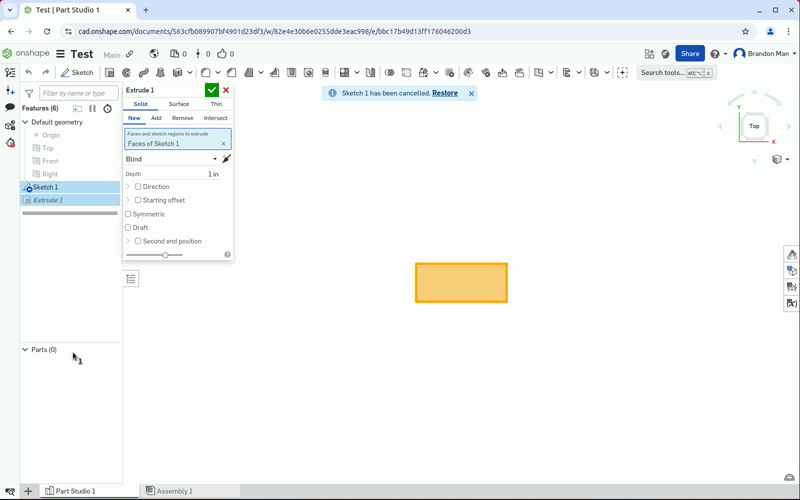
mouse_move(143, 106)
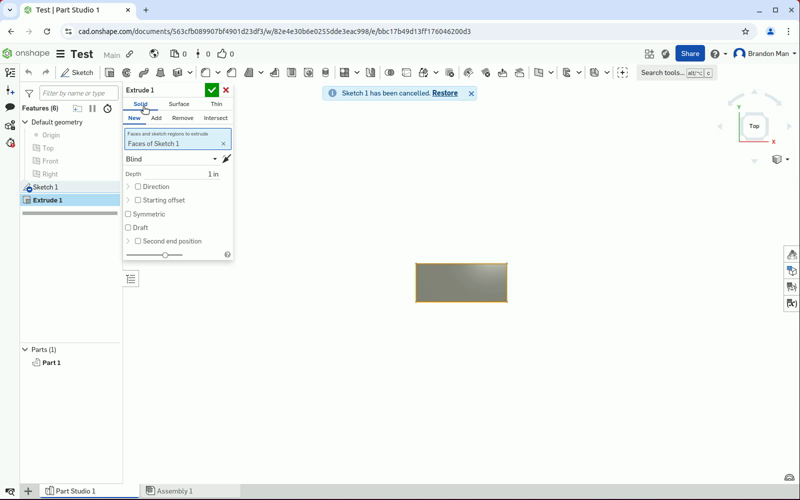
click(143, 106)
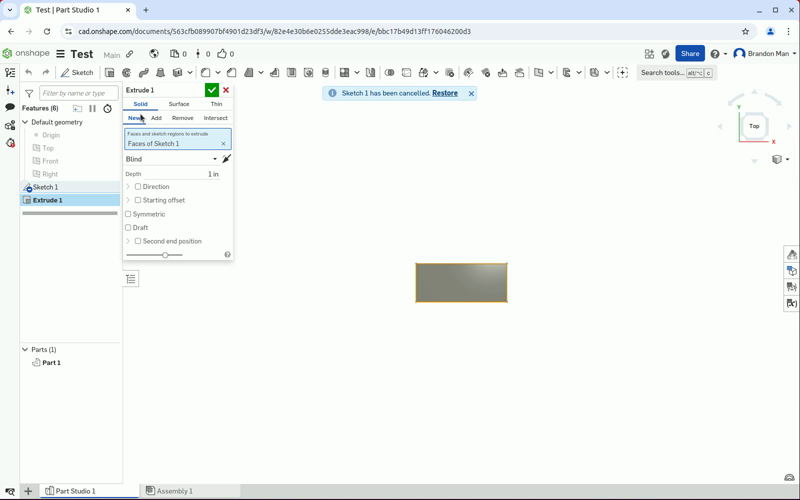
mouse_move(137, 120)
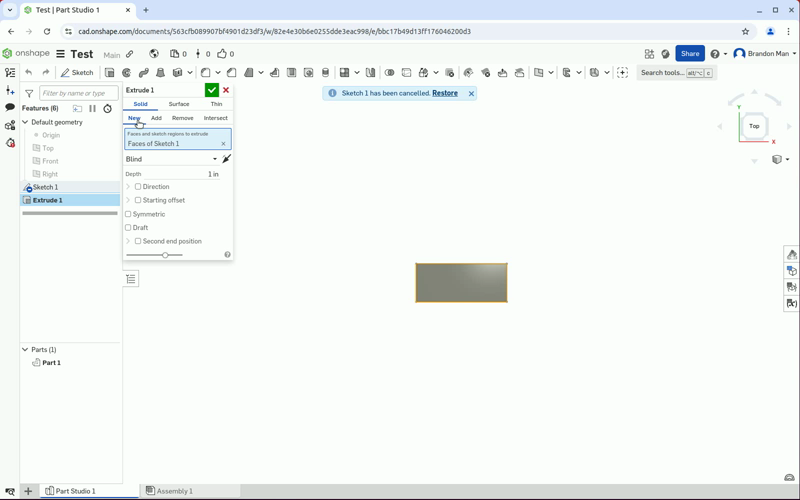
click(137, 120)
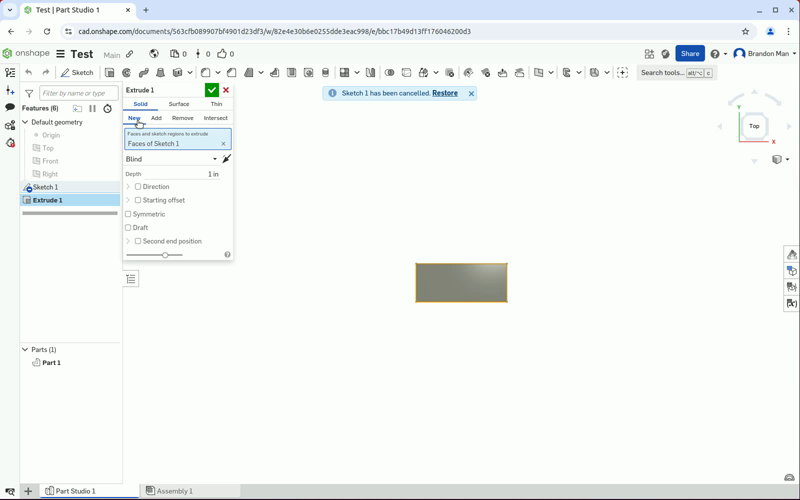
key(tab, 4)
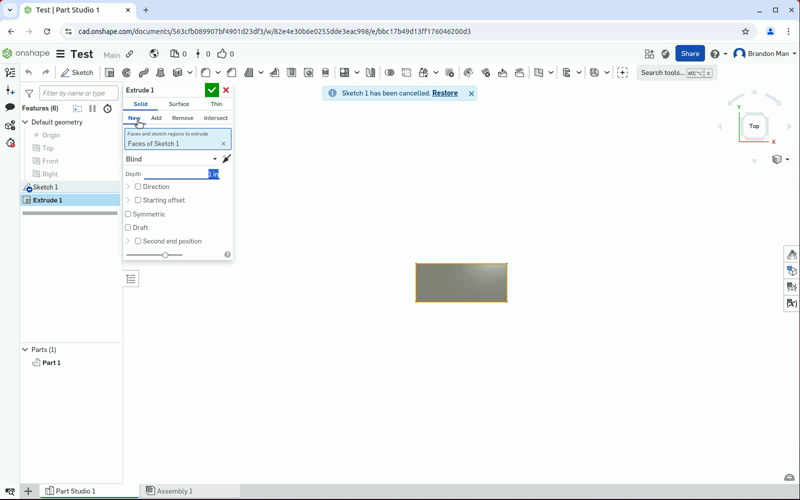
text(7.703)
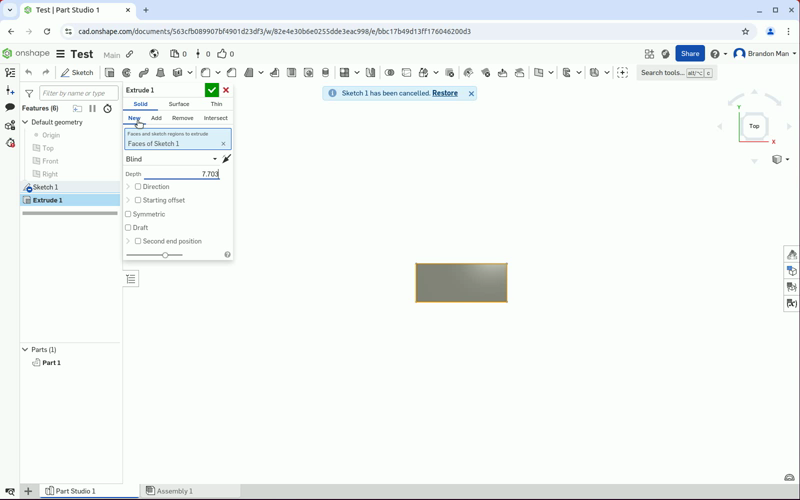
key(enter)
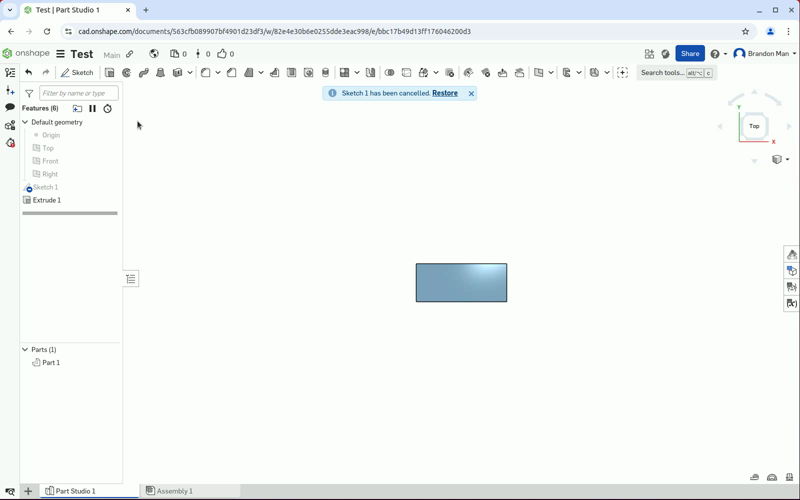
key(shift+h)
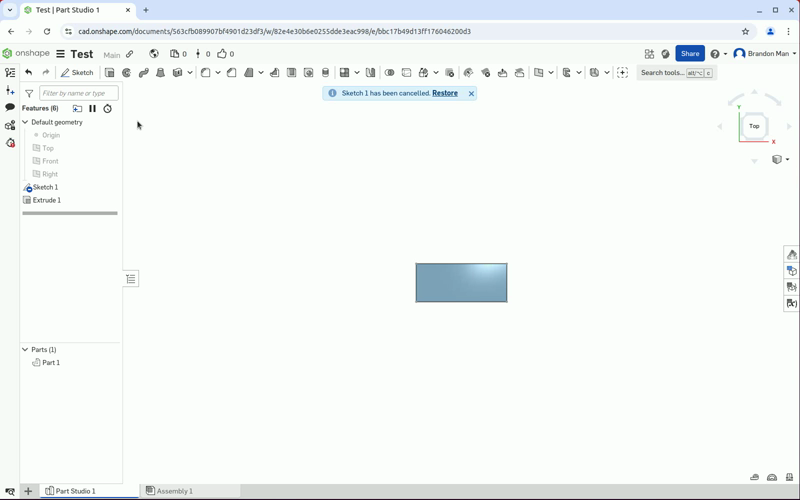
key(shift+h)
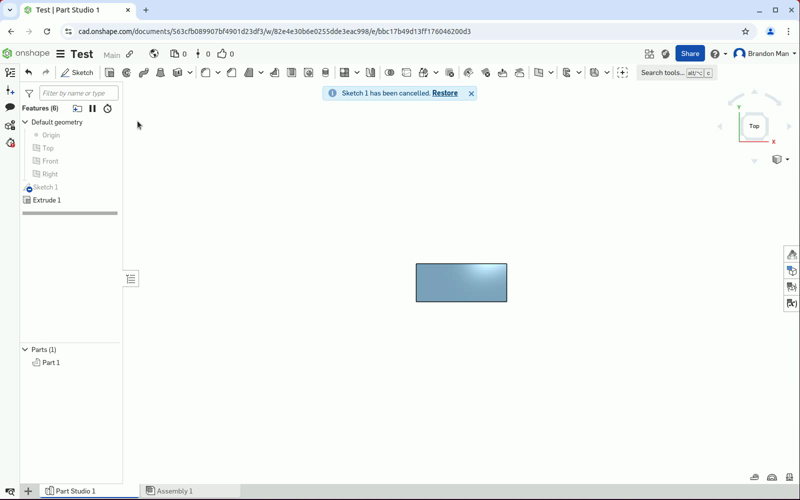
mouse_move(73, 189)
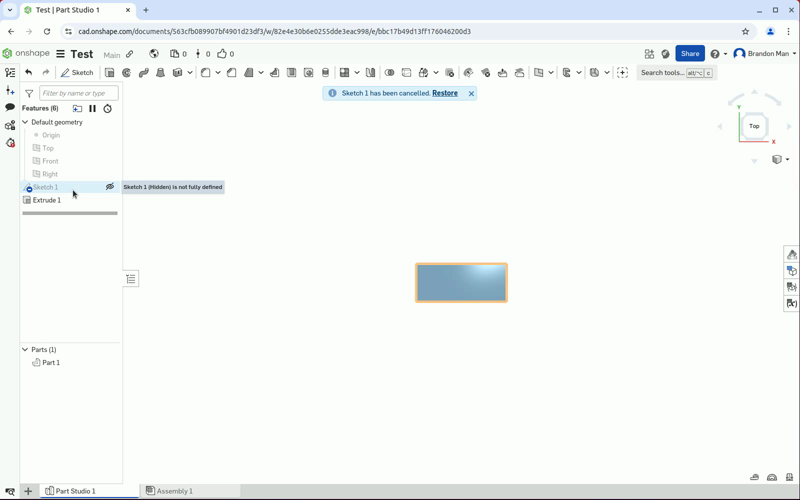
click(73, 189)
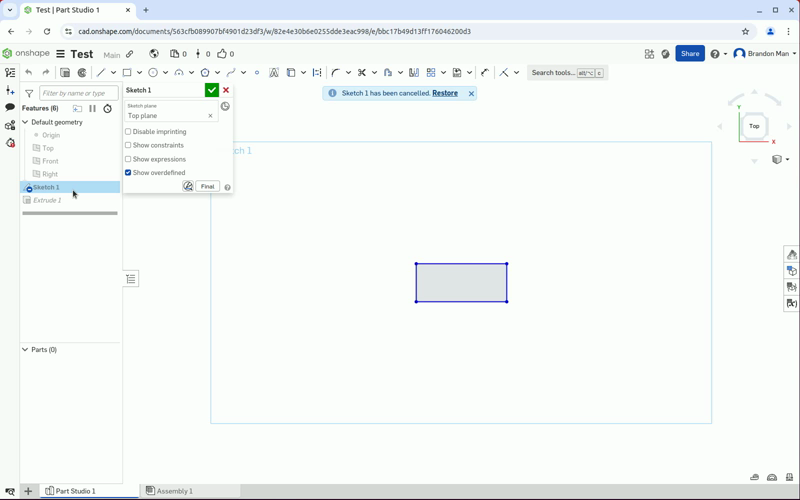
mouse_move(229, 92)
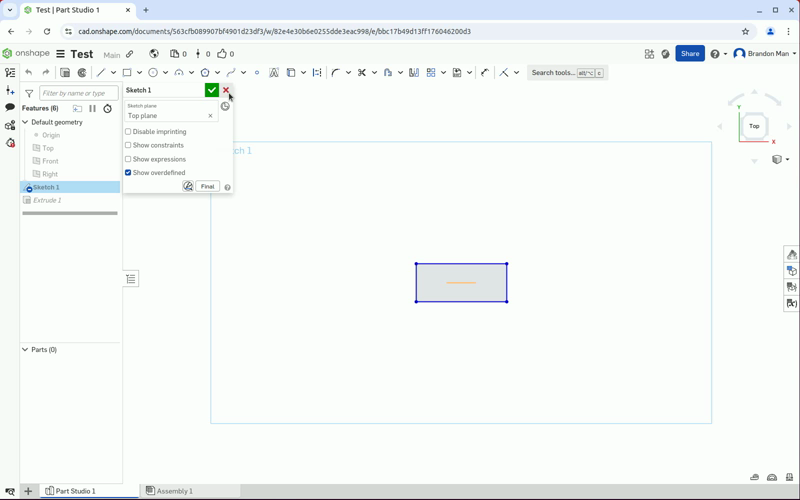
click(229, 92)
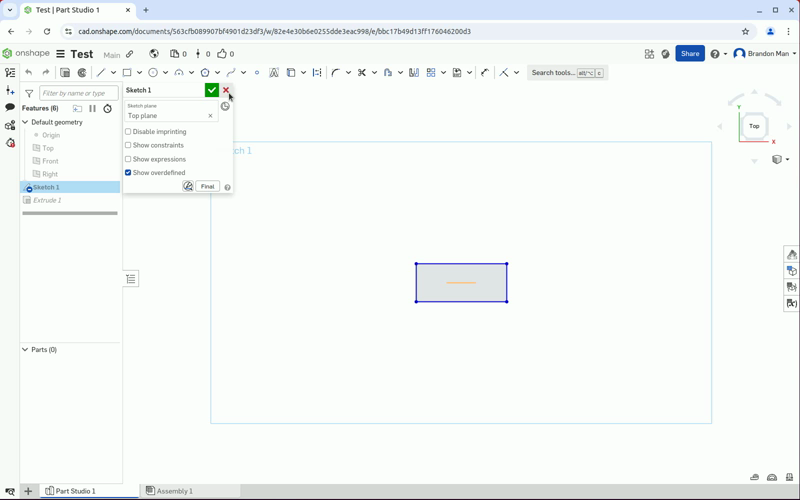
key(shift+s)
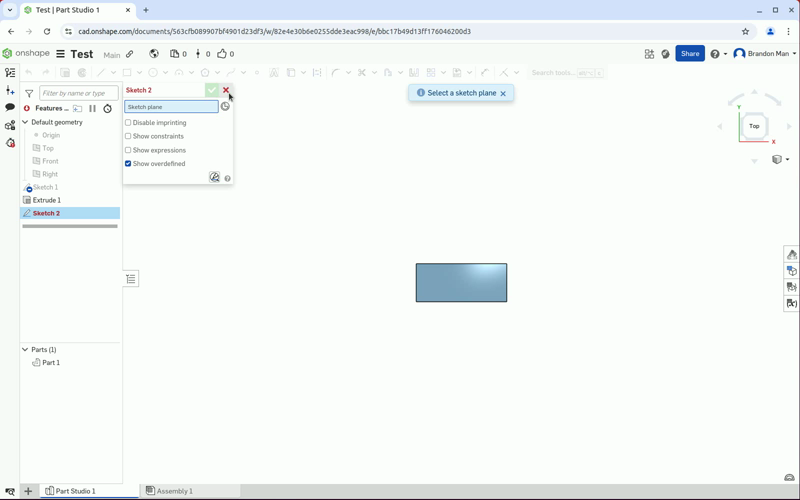
mouse_move(73, 150)
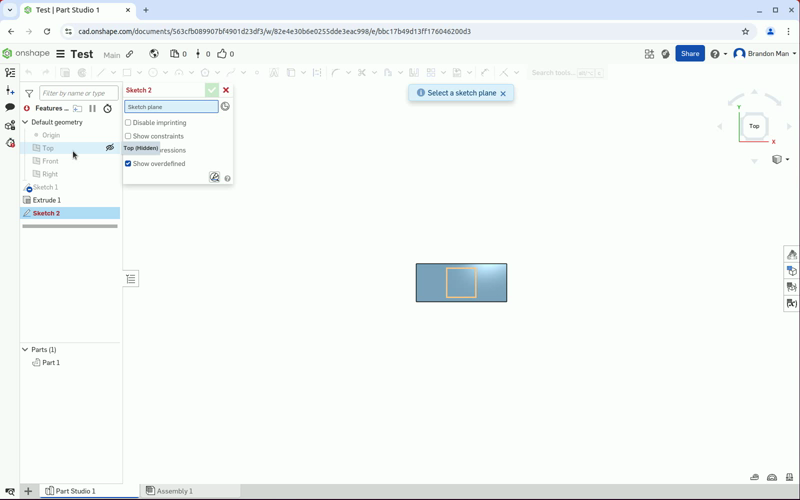
click(73, 150)
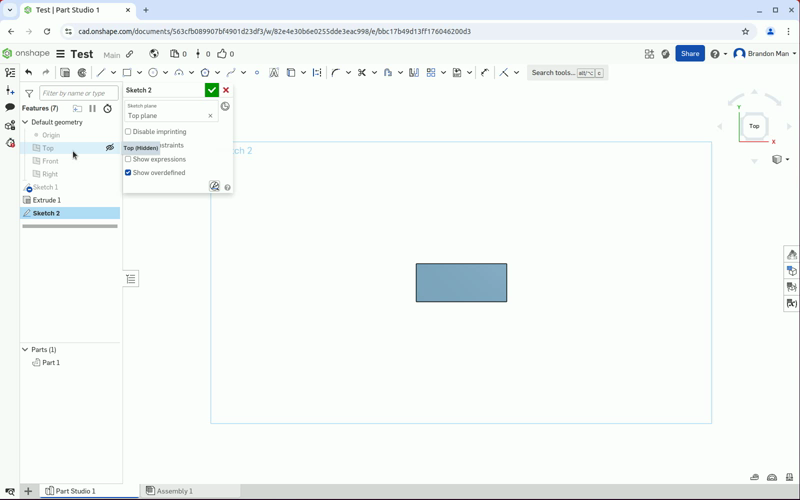
mouse_move(73, 352)
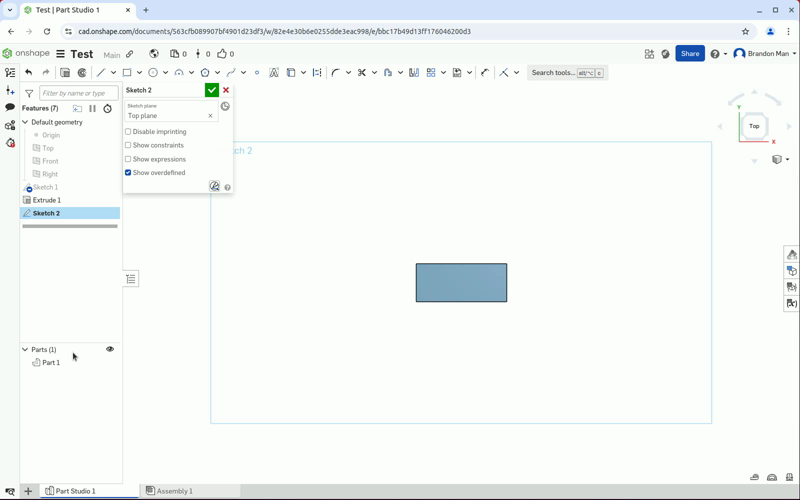
key(y)
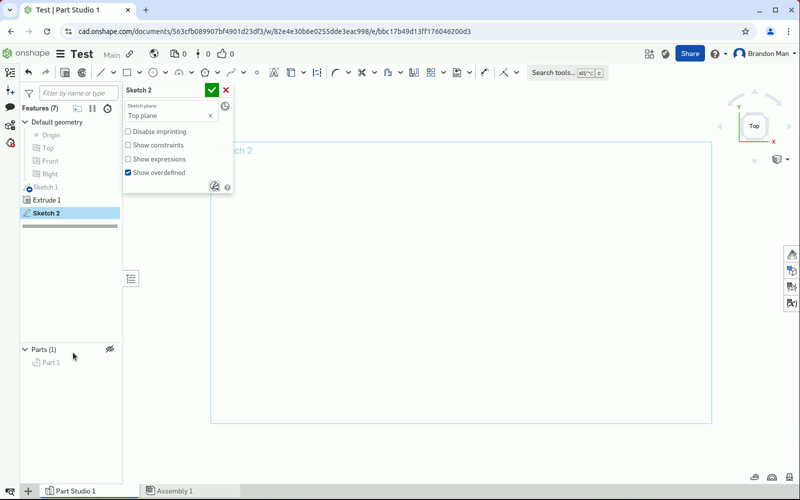
key(l)
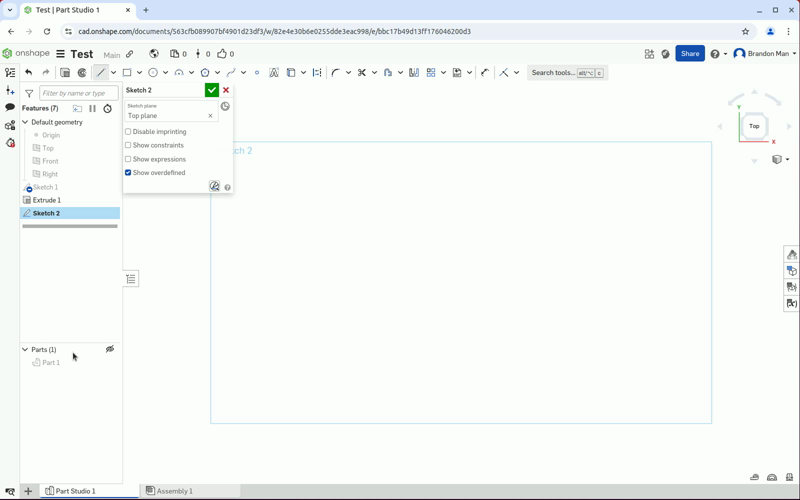
key_down(shift)
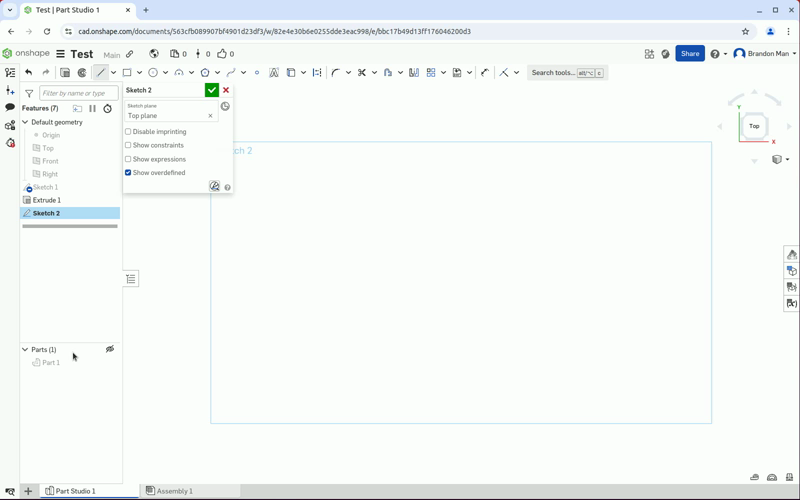
mouse_move(416, 301)
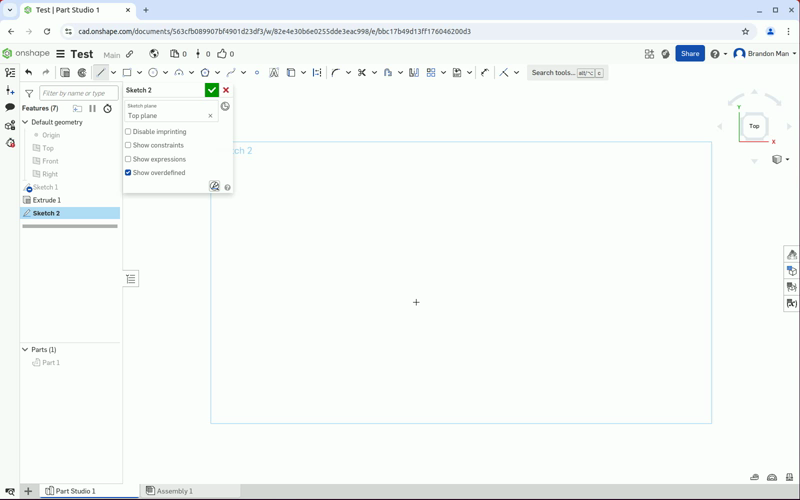
click(416, 301)
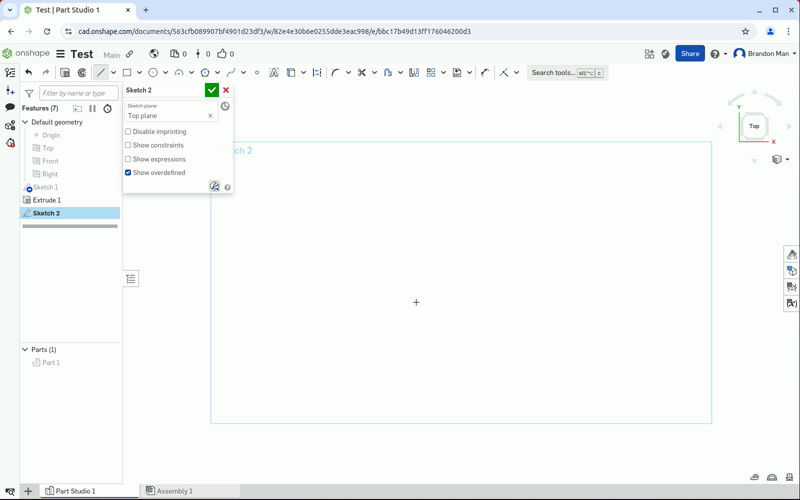
key_up(shift)
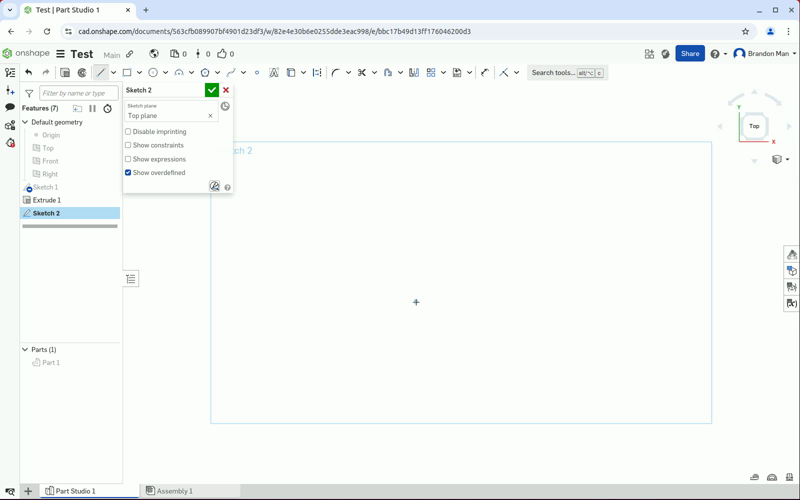
key_down(shift)
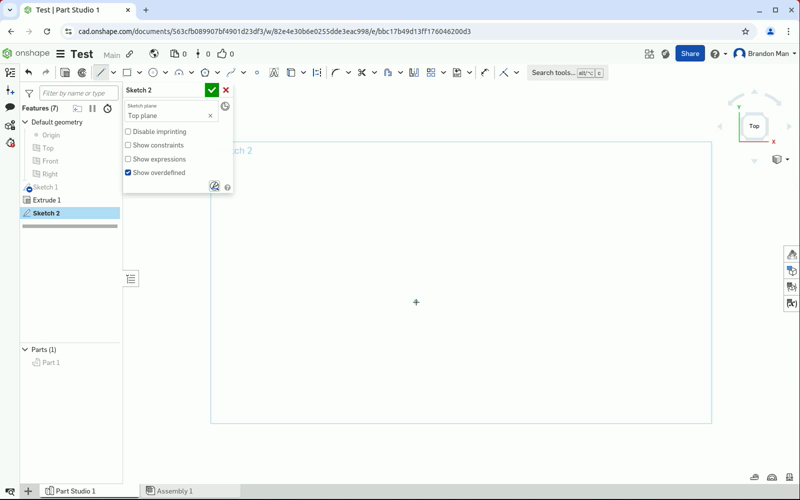
mouse_move(506, 301)
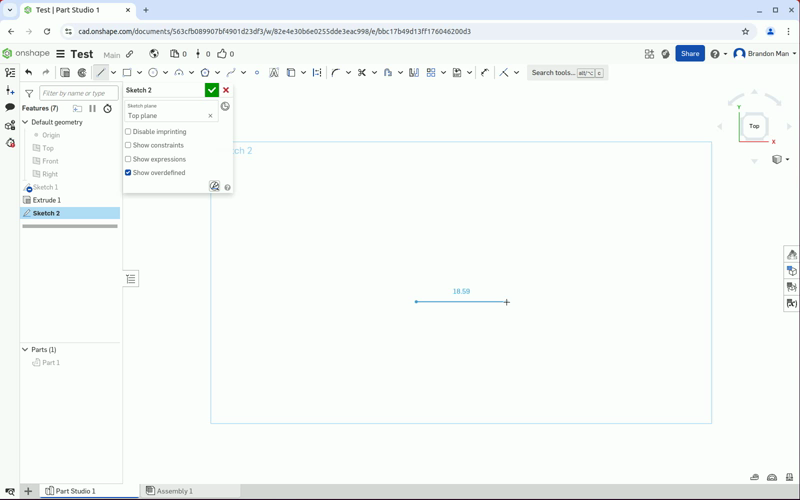
click(506, 301)
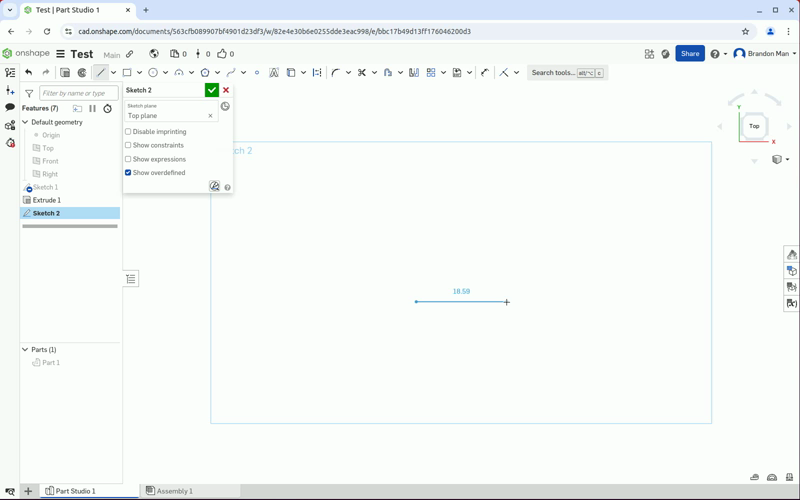
key_up(shift)
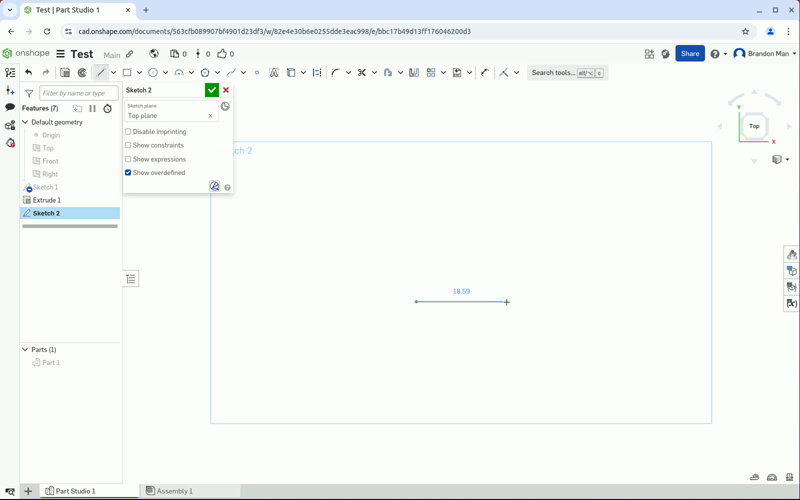
key_down(shift)
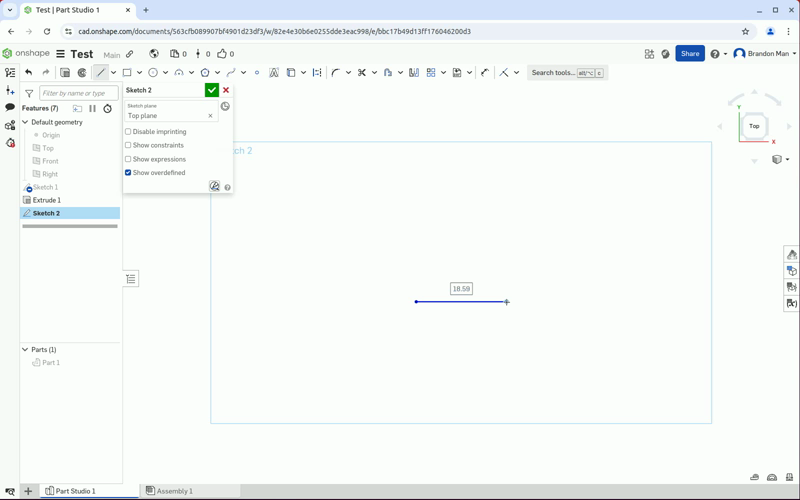
mouse_move(536, 301)
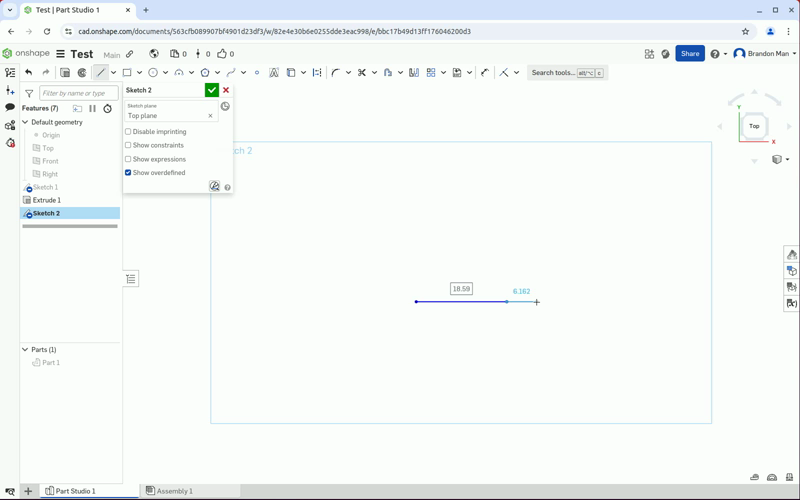
mouse_move(506, 263)
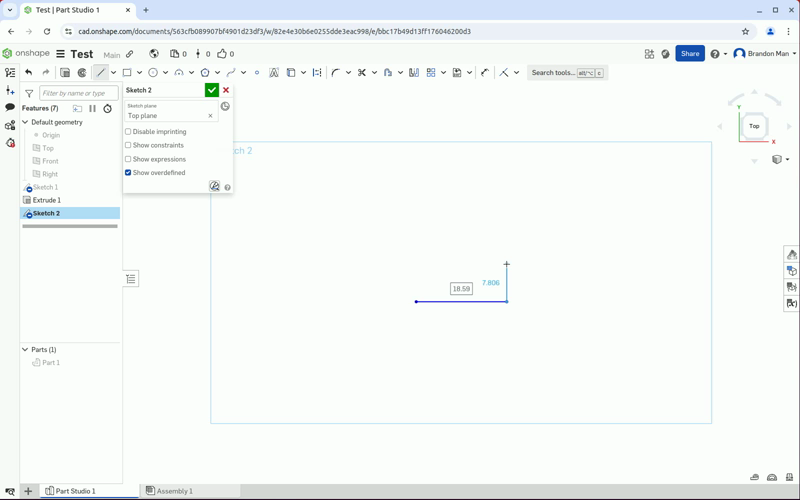
click(506, 263)
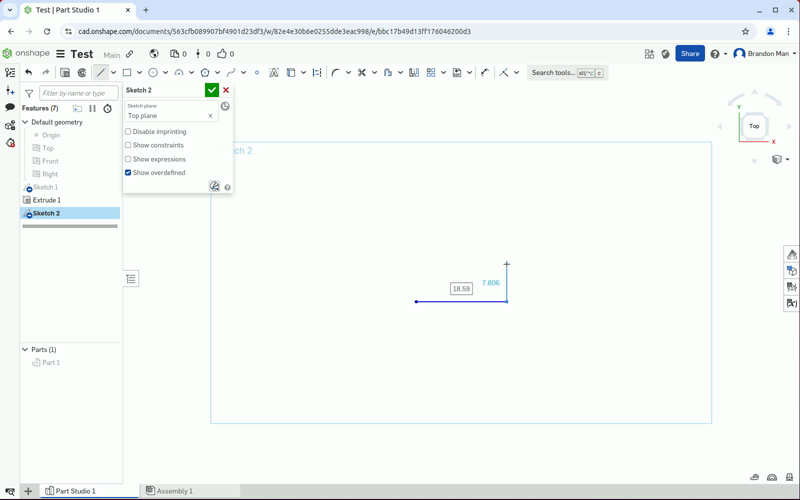
key_up(shift)
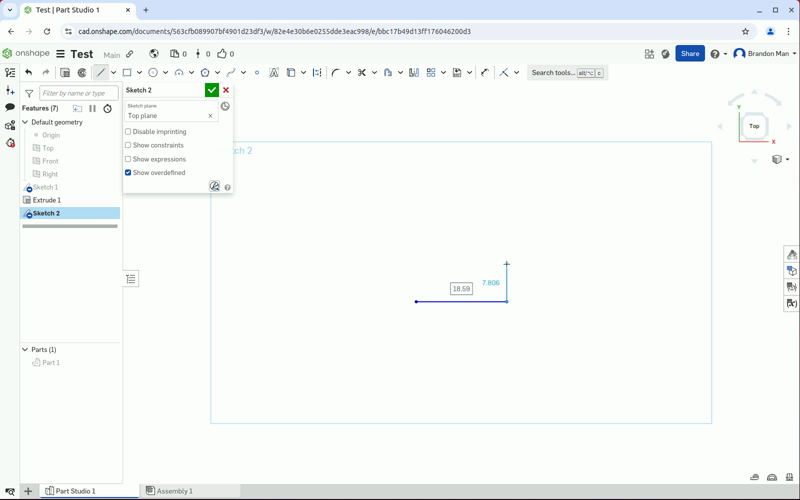
key_down(shift)
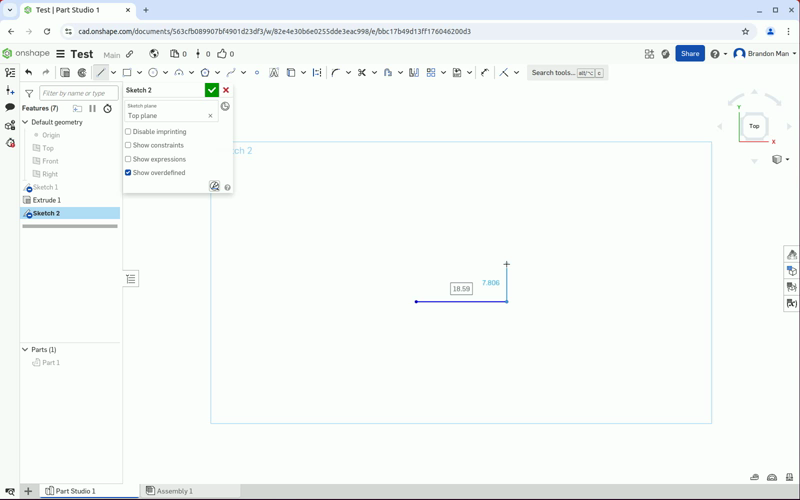
mouse_move(416, 263)
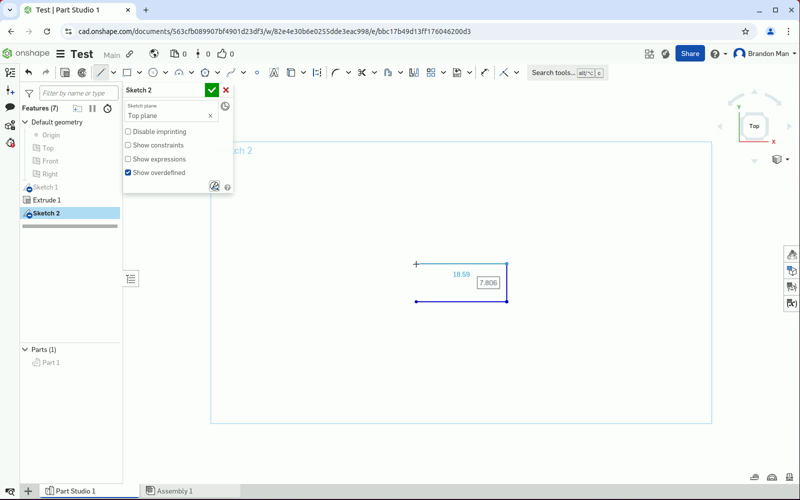
click(416, 263)
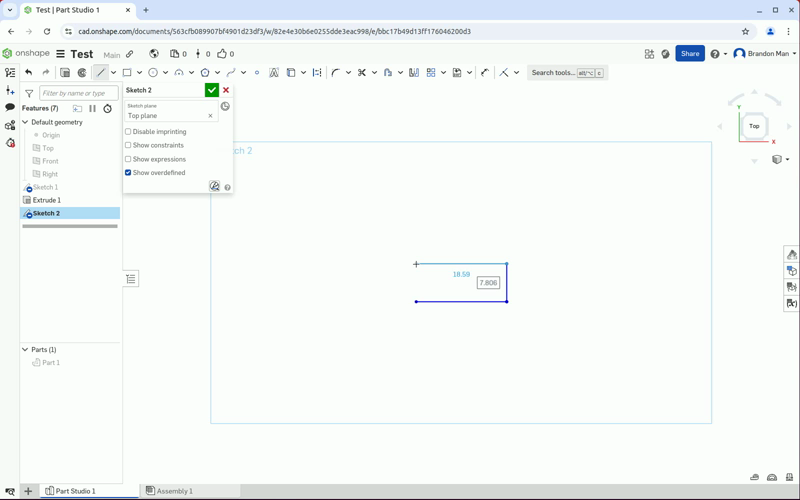
key_up(shift)
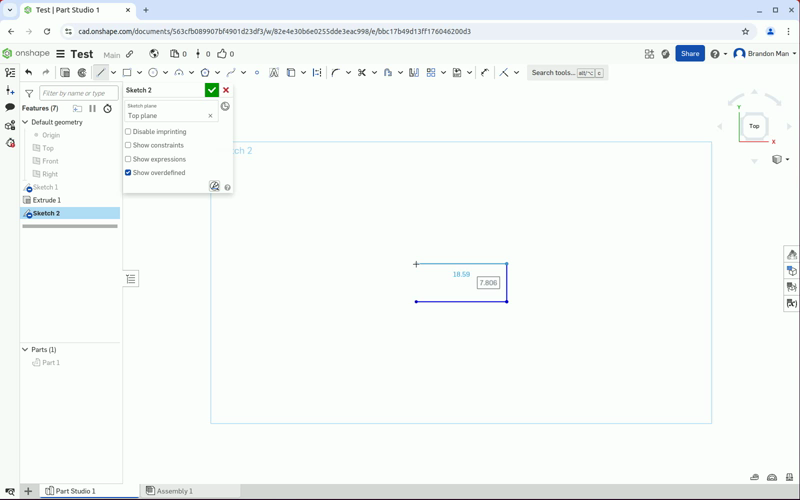
mouse_move(446, 263)
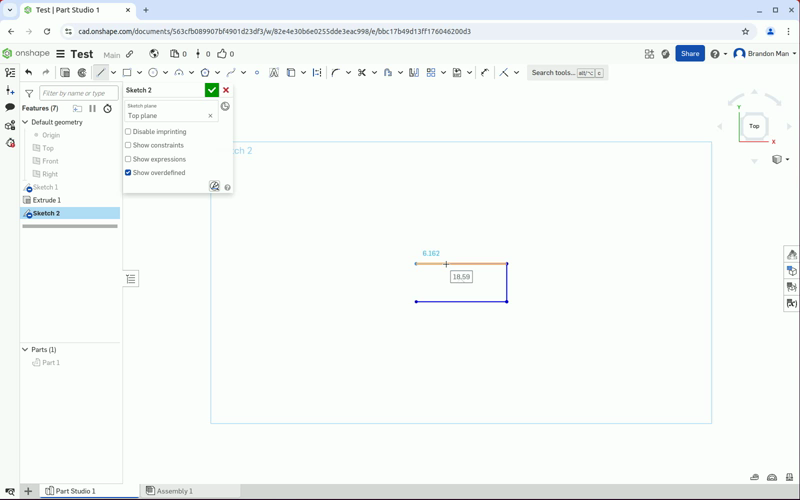
key_down(shift)
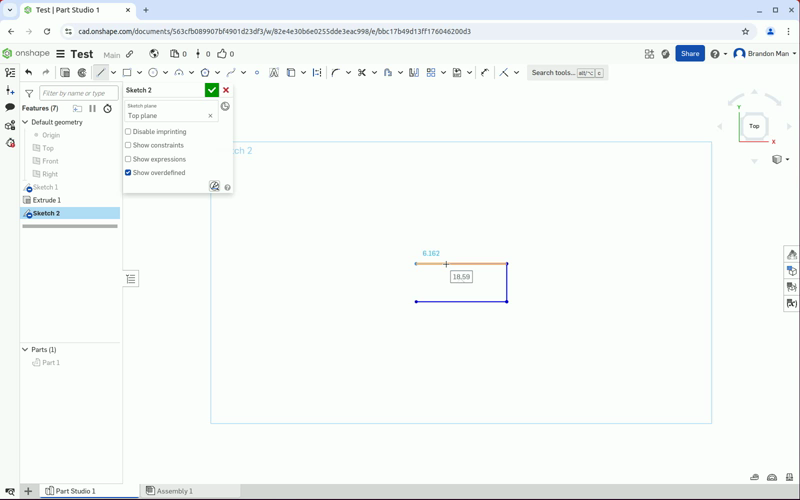
mouse_move(416, 301)
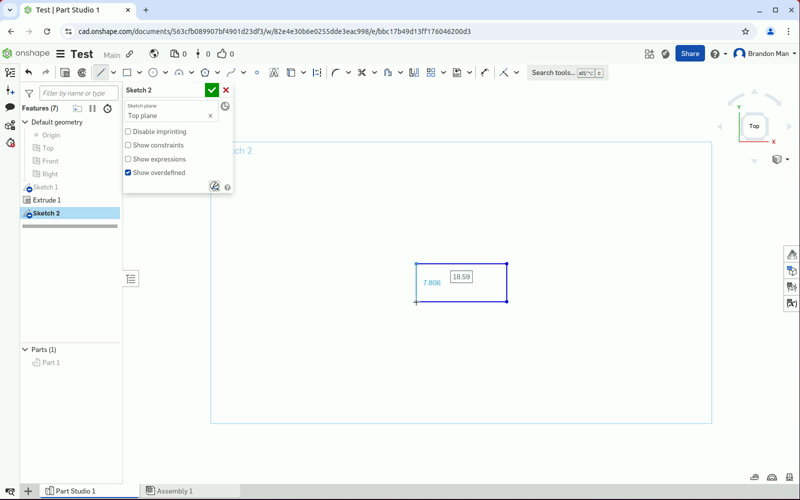
key_up(shift)
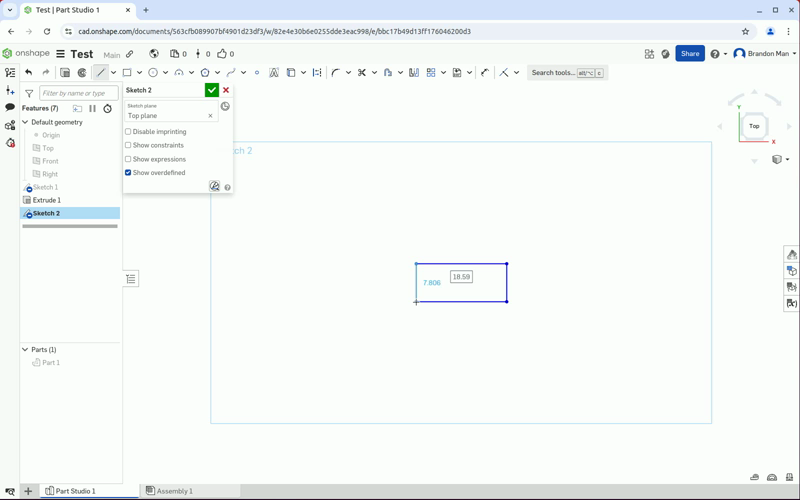
click(416, 301)
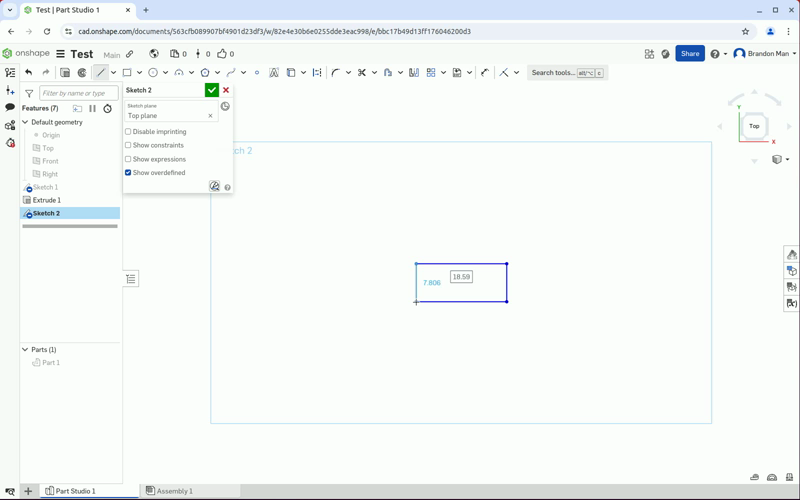
key(esc)
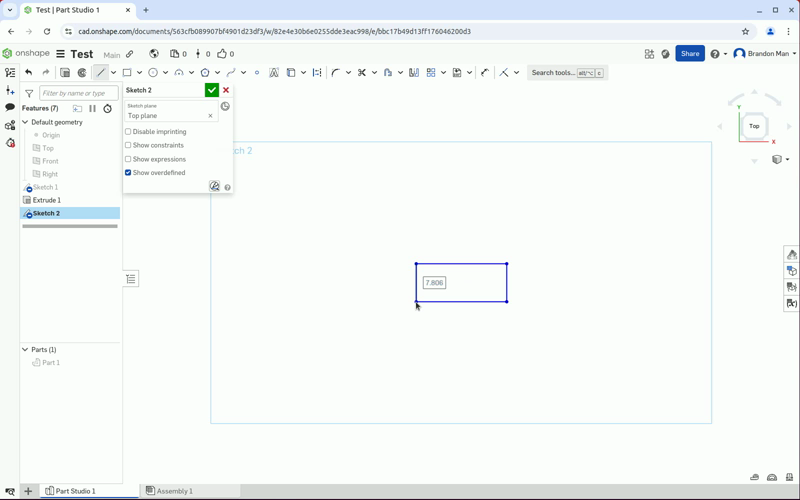
mouse_move(478, 268)
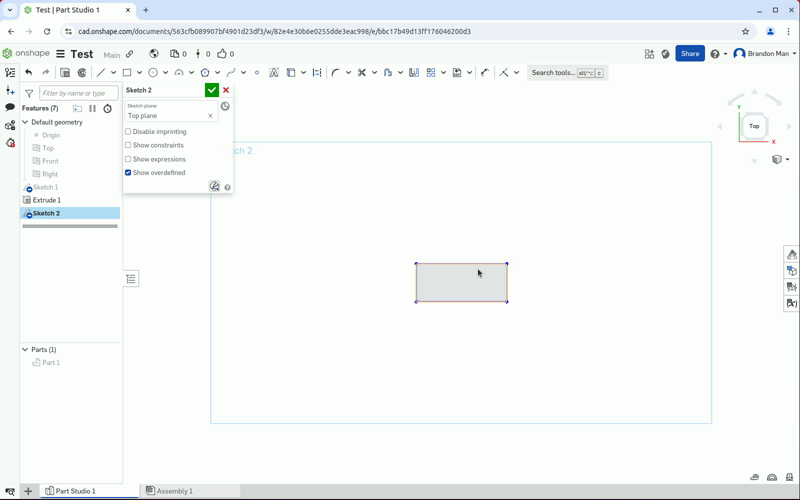
click(478, 268)
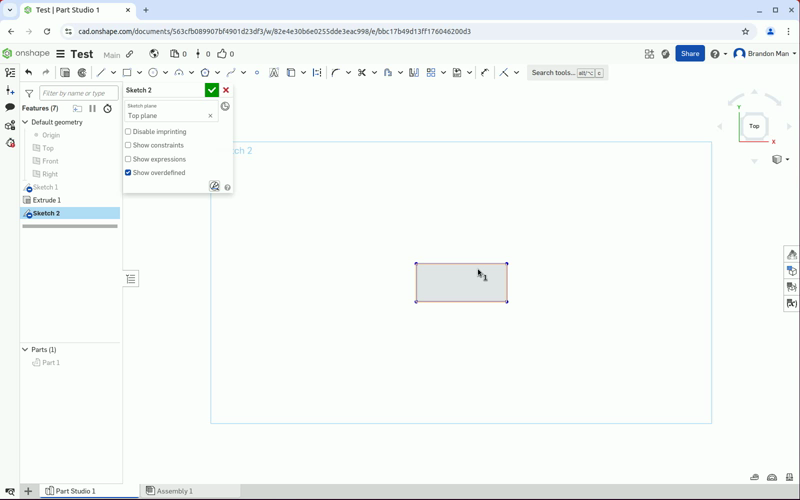
mouse_move(73, 352)
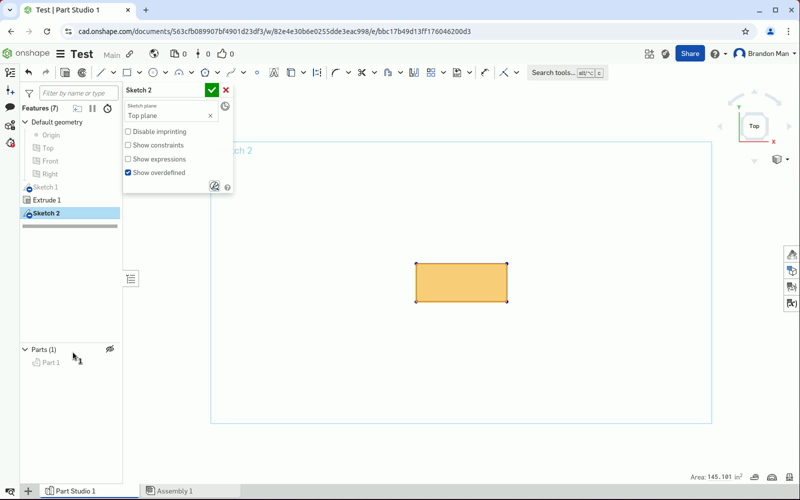
key(shift+y)
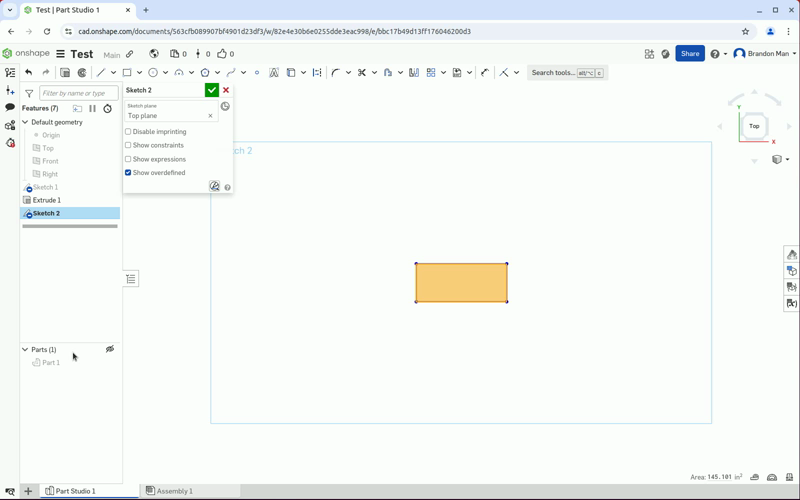
key(shift+e)
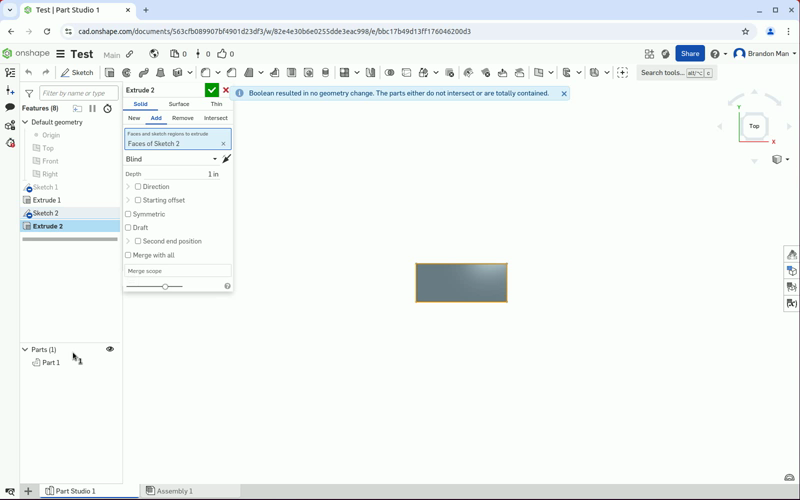
mouse_move(143, 106)
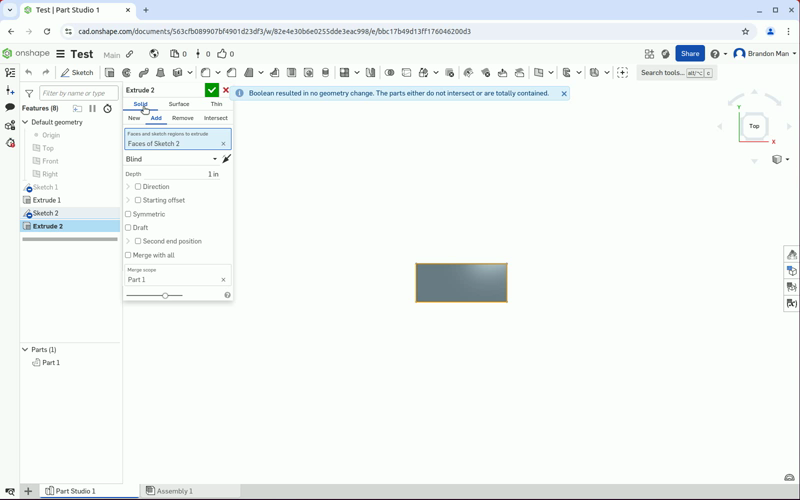
click(143, 106)
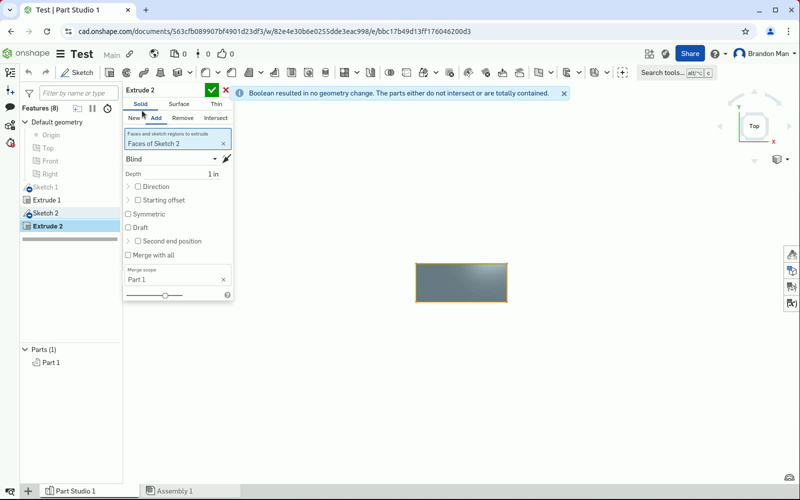
mouse_move(137, 120)
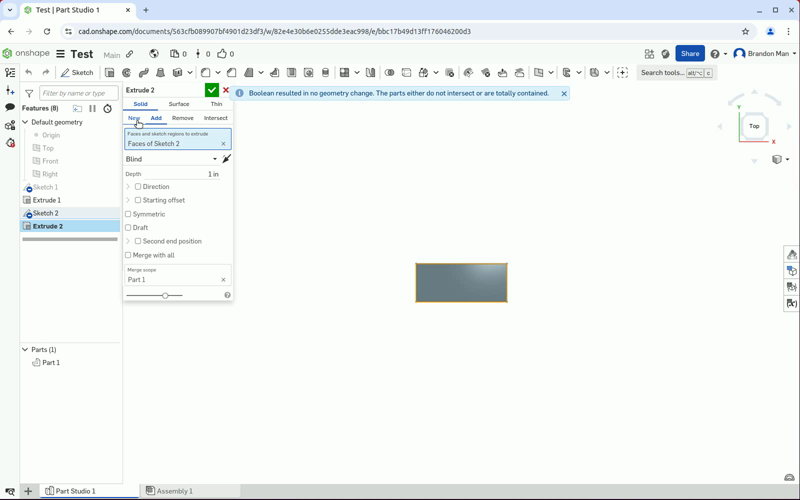
click(137, 120)
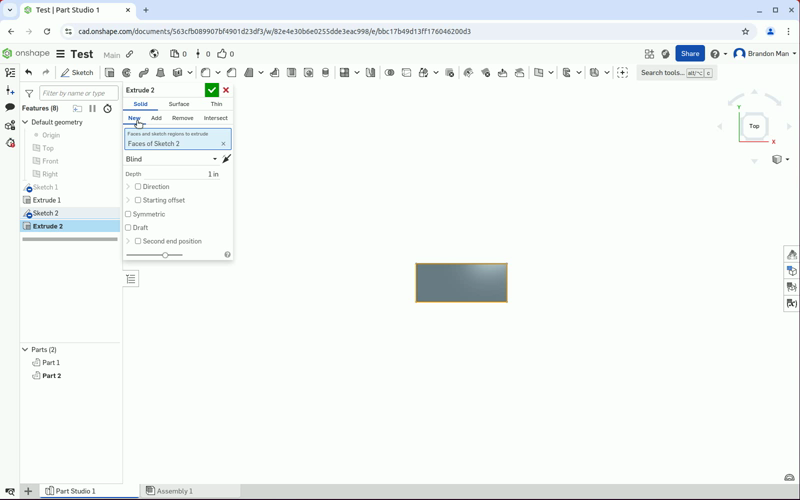
key(tab, 4)
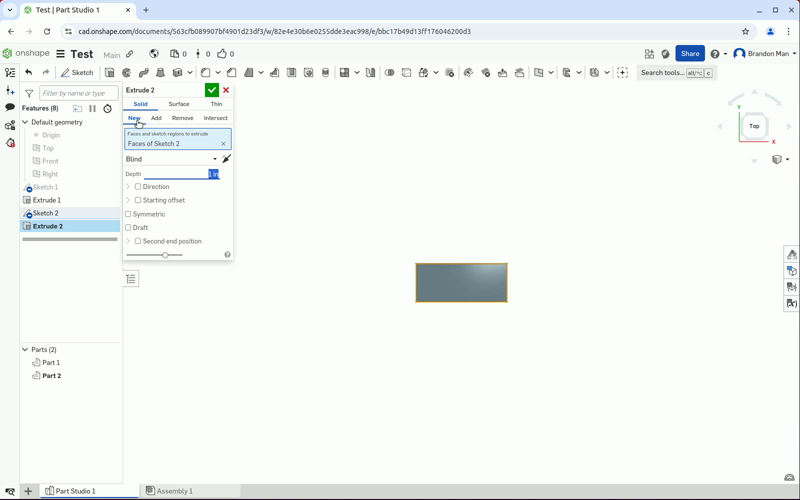
text(7.703)
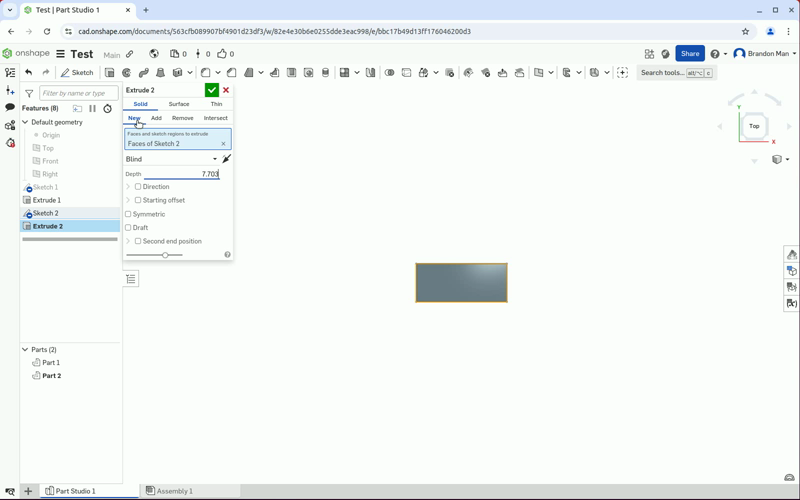
key(enter)
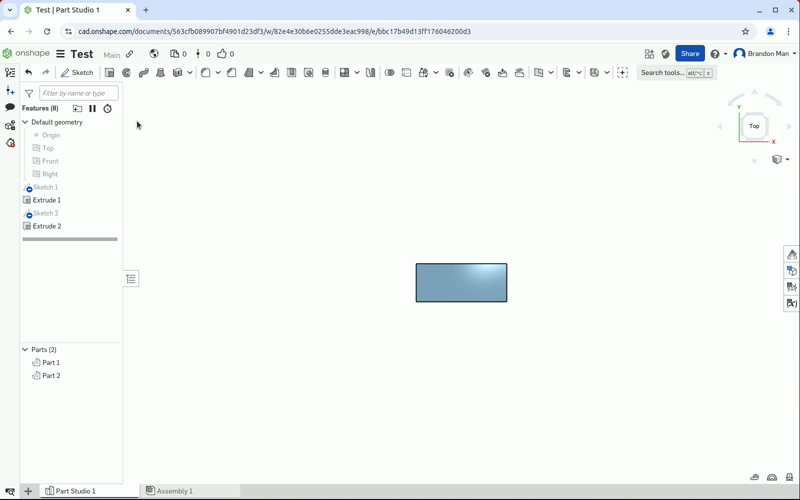
key(shift+h)
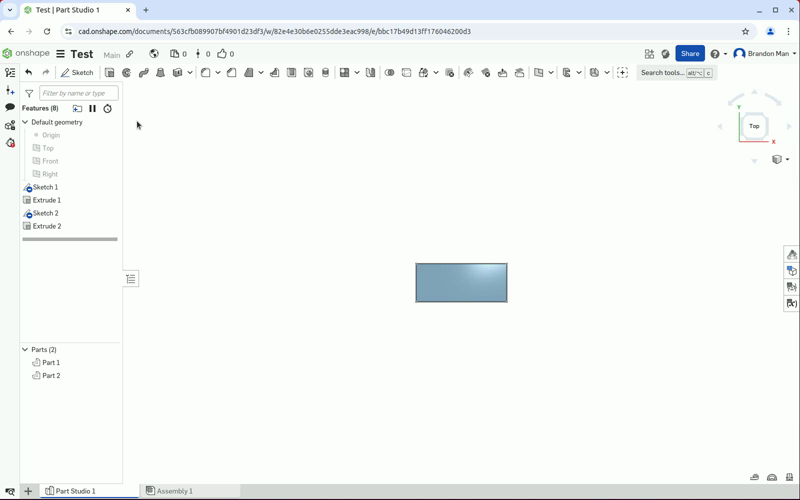
key(shift+h)
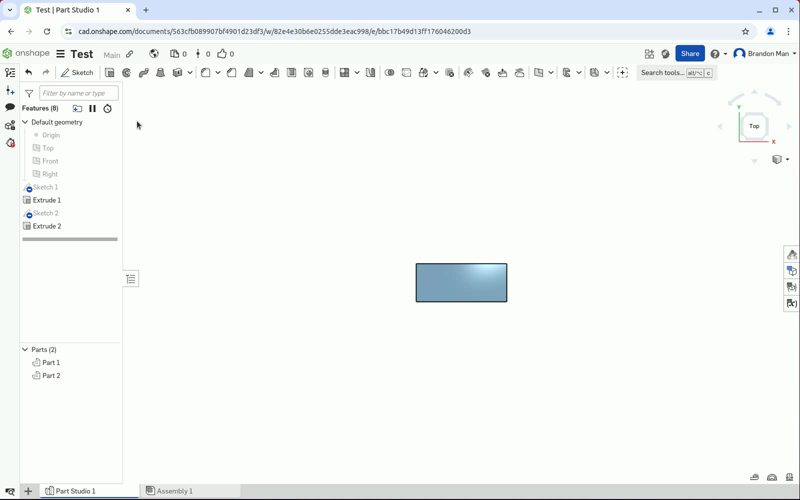
mouse_move(73, 189)
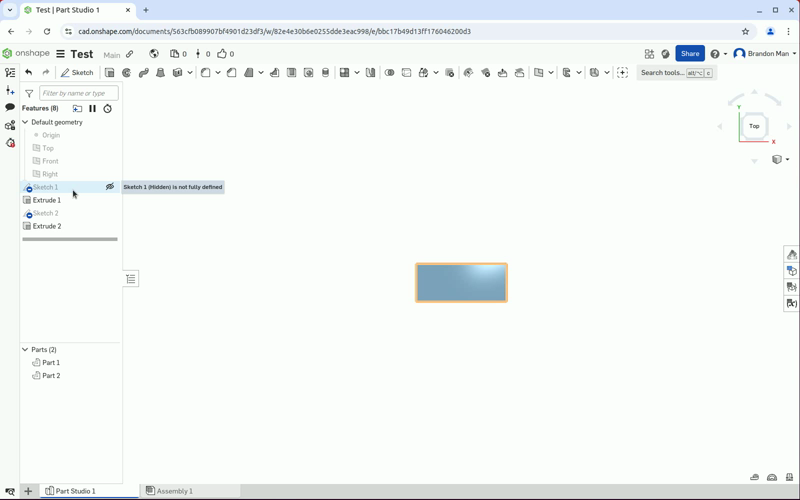
click(73, 189)
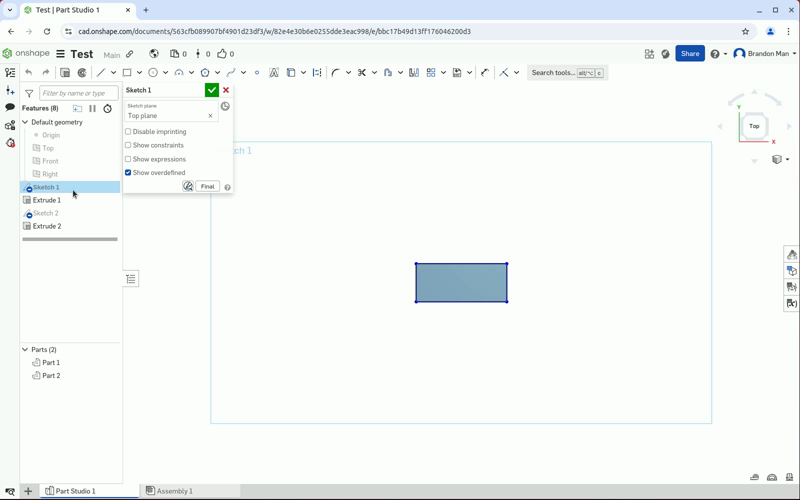
mouse_move(229, 92)
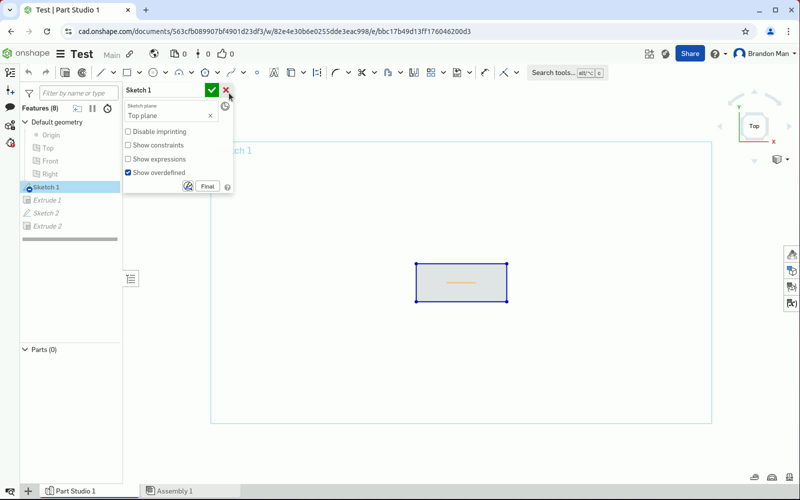
click(229, 92)
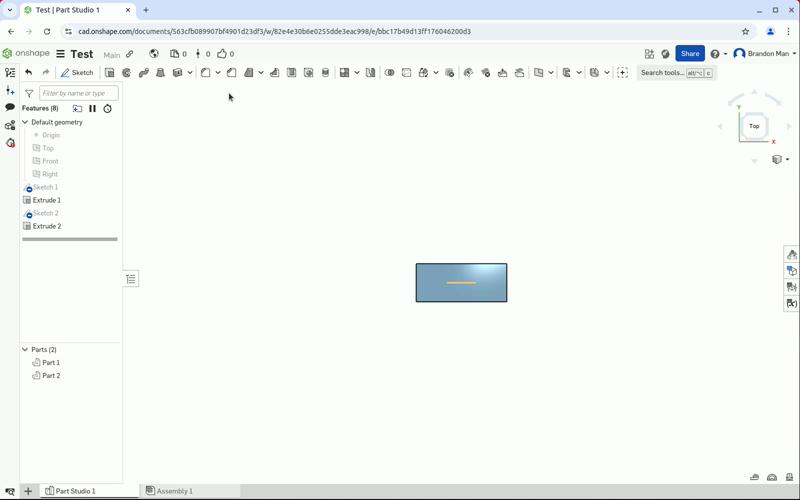
mouse_move(541, 75)
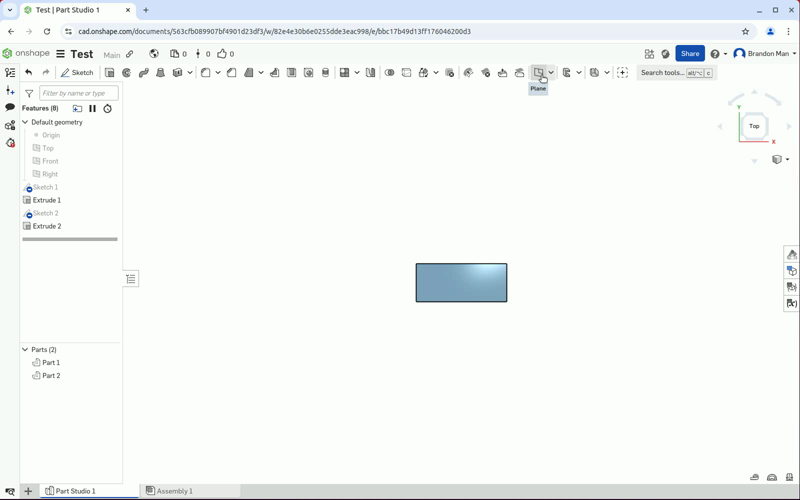
click(541, 75)
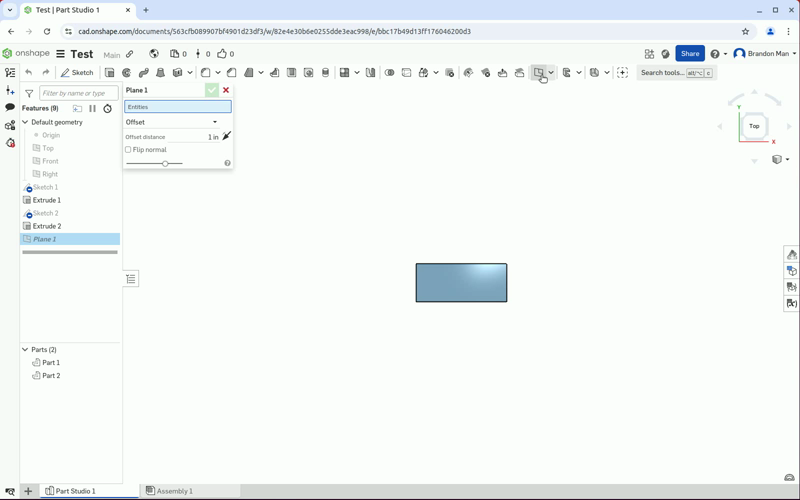
mouse_move(73, 150)
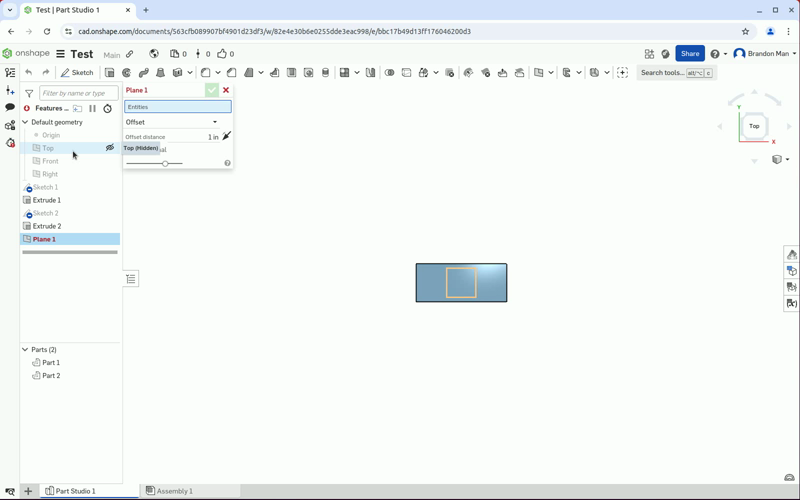
click(73, 150)
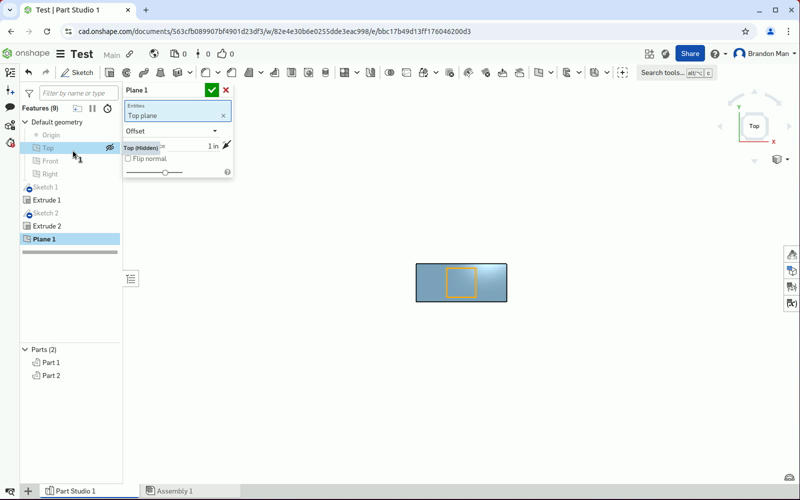
key(tab, 2)
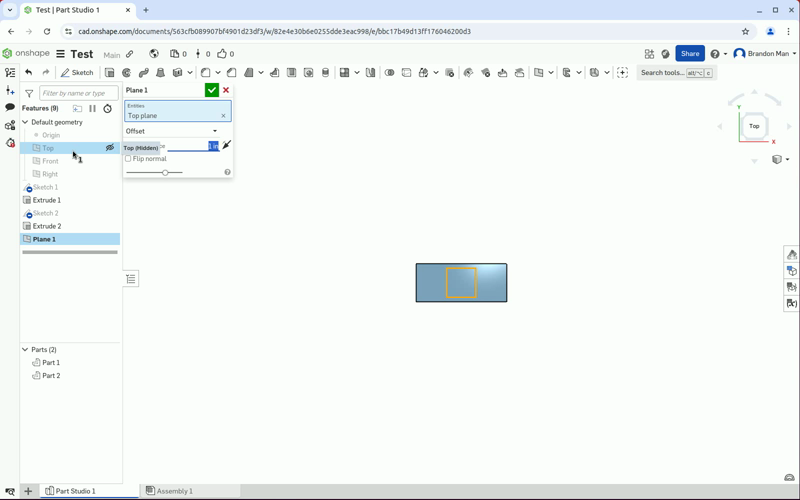
text(7.703)
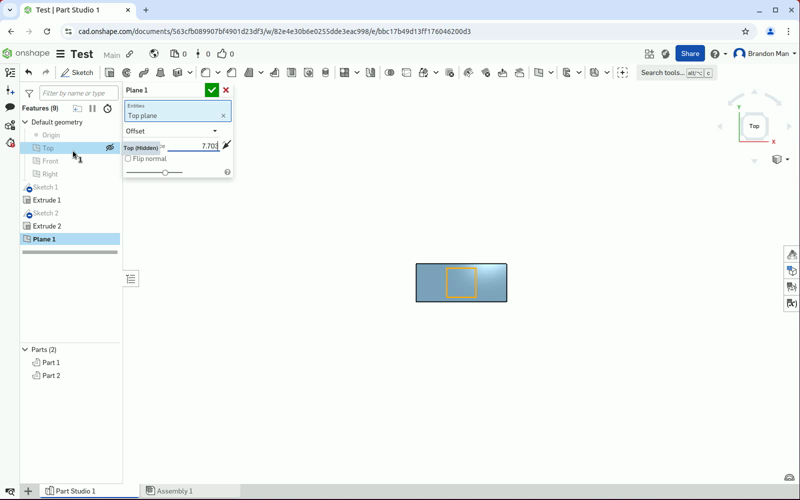
key(enter, 2)
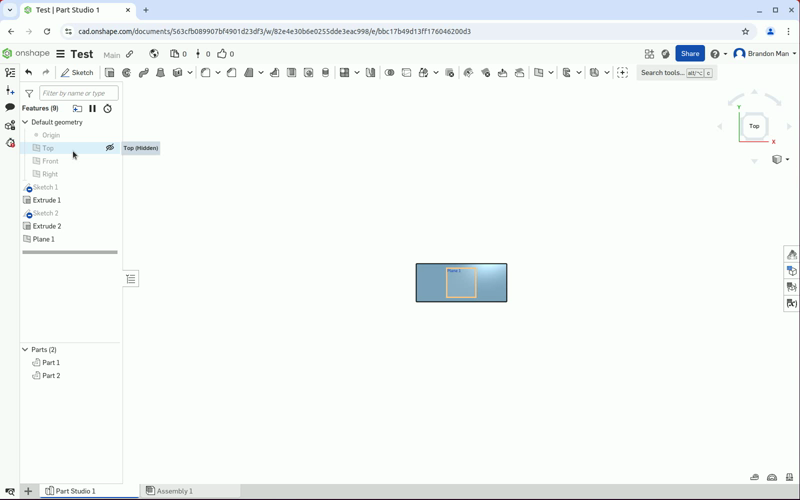
key(shift+s)
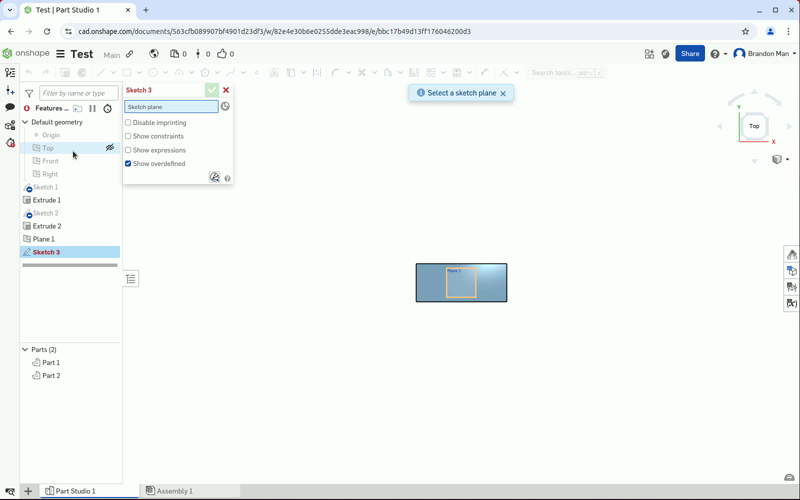
mouse_move(73, 241)
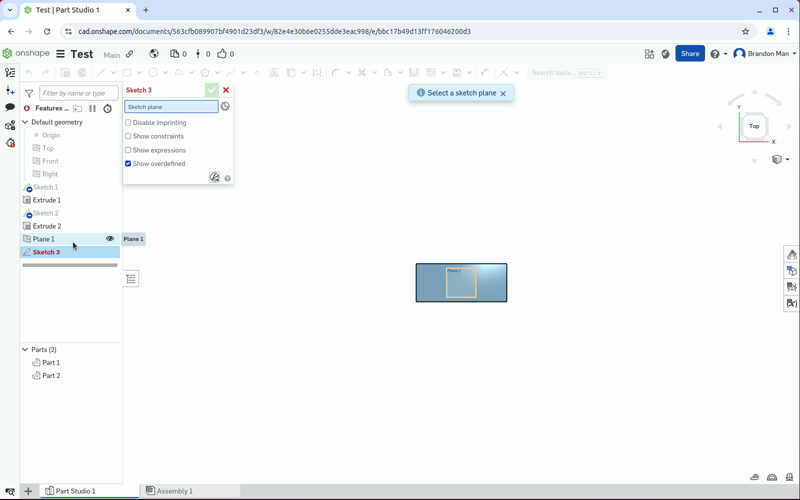
click(73, 241)
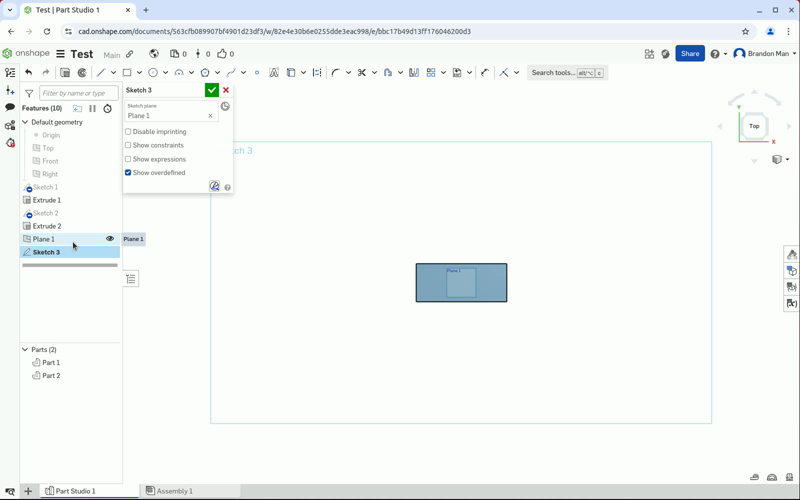
mouse_move(73, 352)
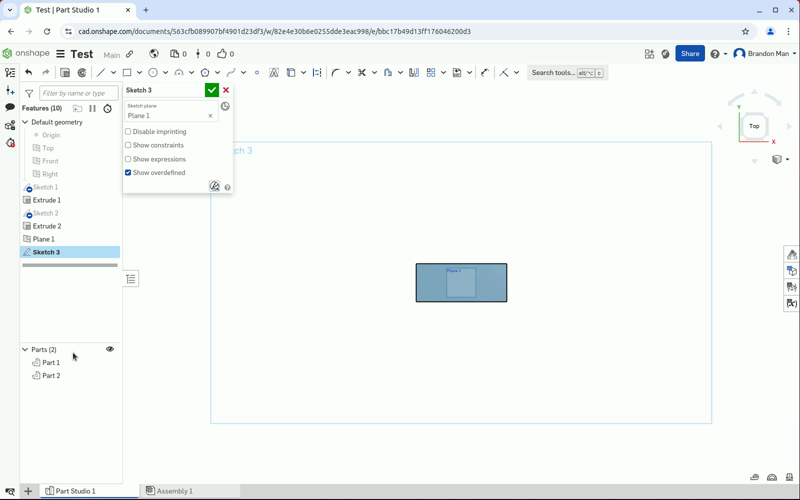
key(y)
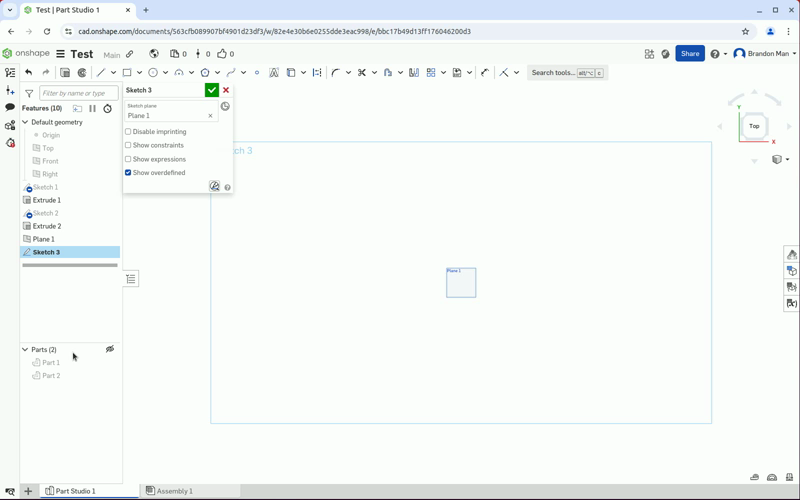
key(c)
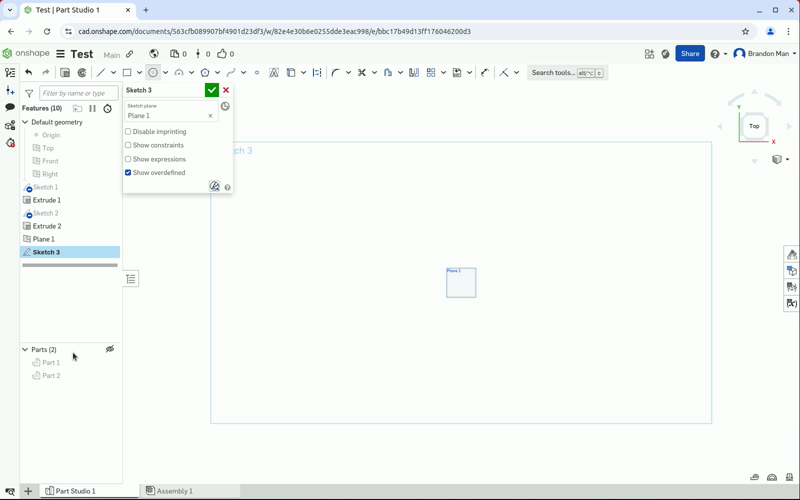
key_down(shift)
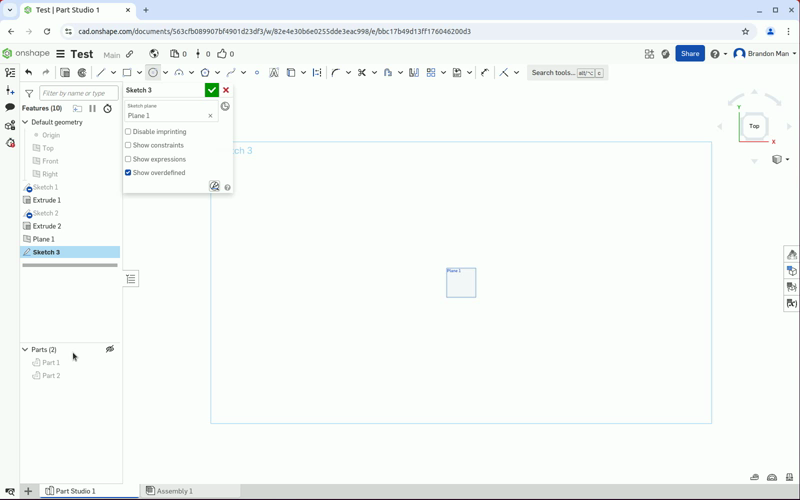
mouse_move(491, 282)
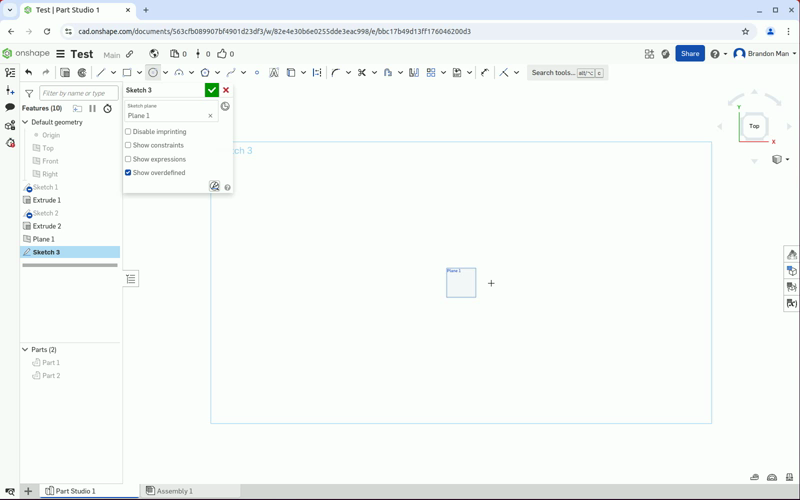
click(491, 282)
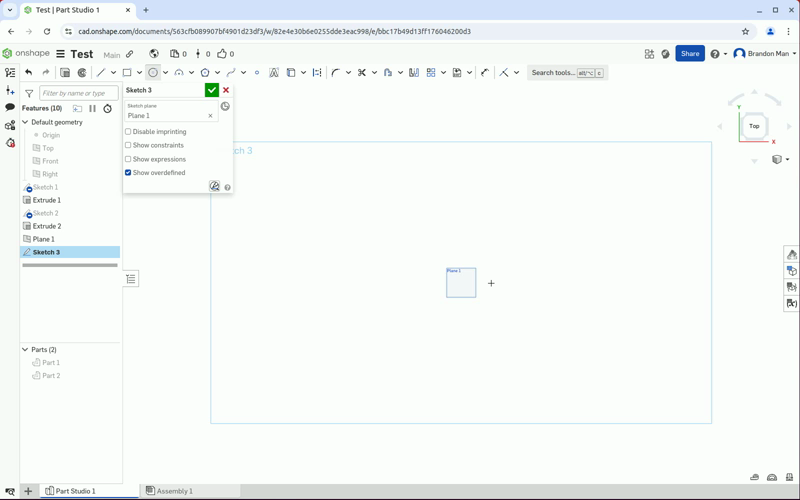
key_up(shift)
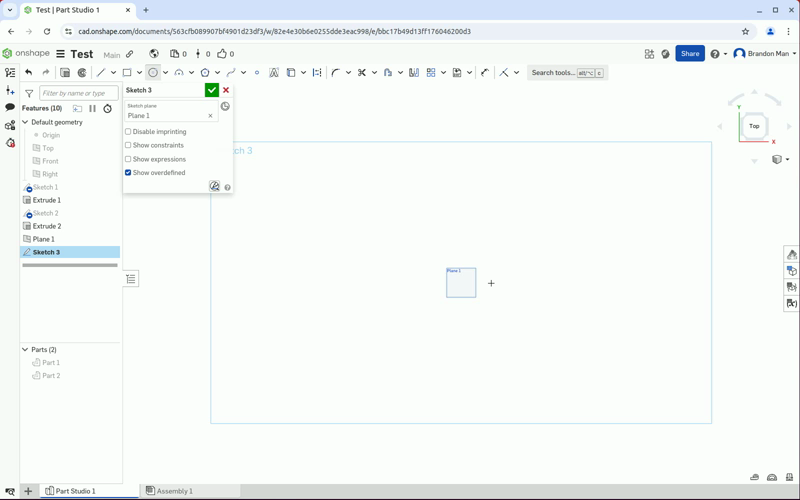
mouse_move(499, 282)
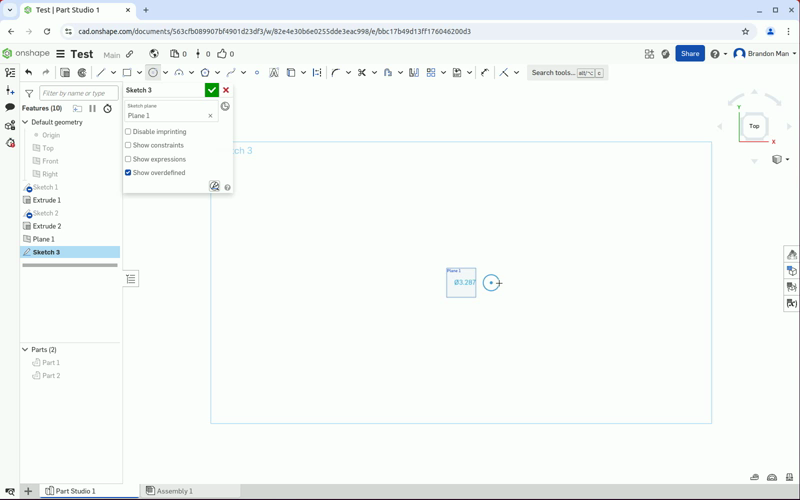
click(499, 282)
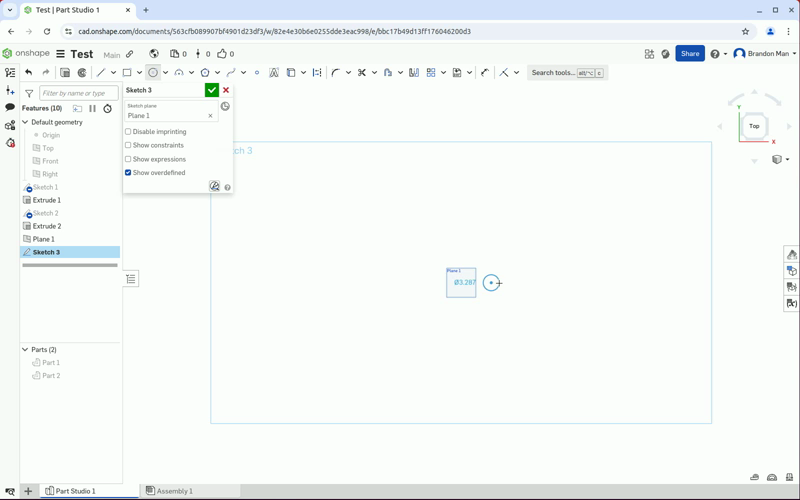
key(esc)
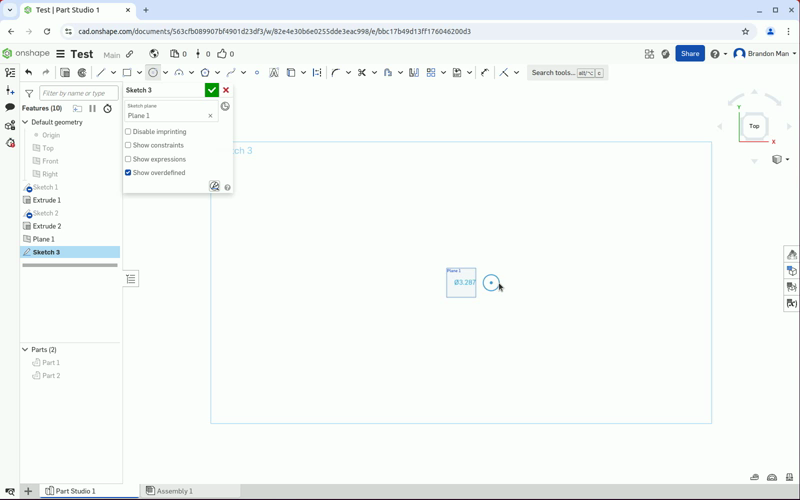
mouse_move(494, 281)
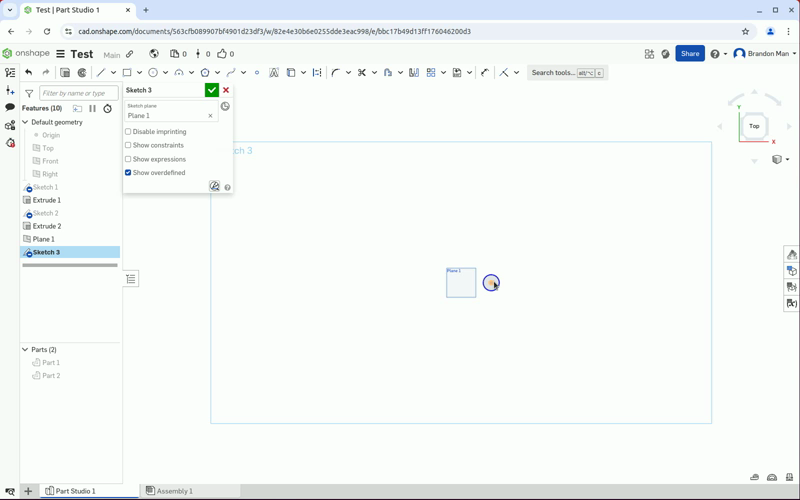
scroll(6)
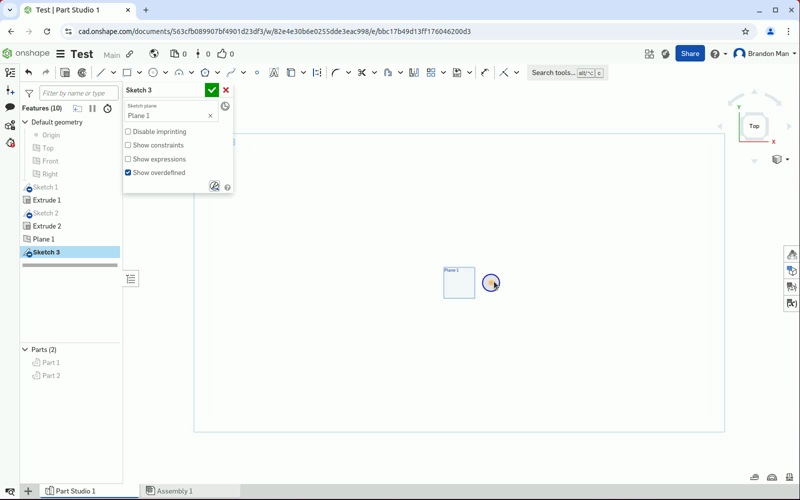
scroll(6)
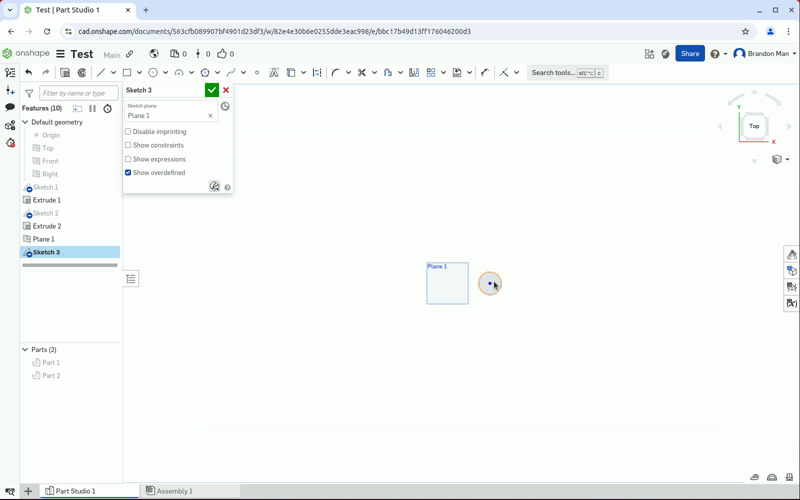
scroll(6)
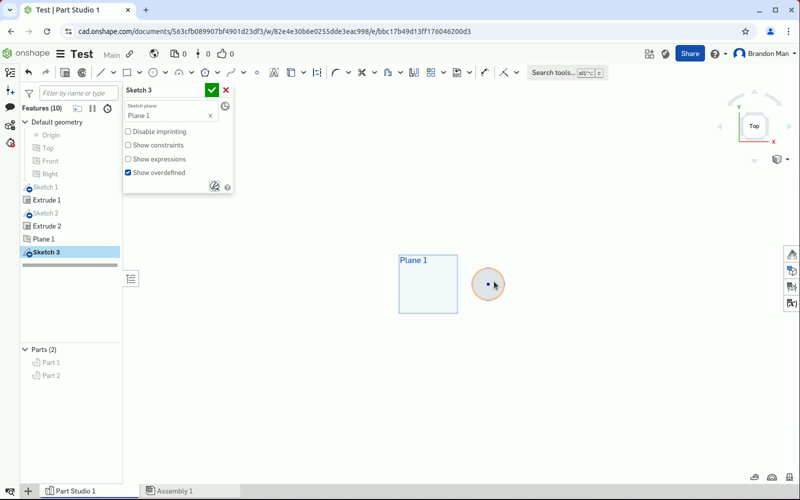
scroll(6)
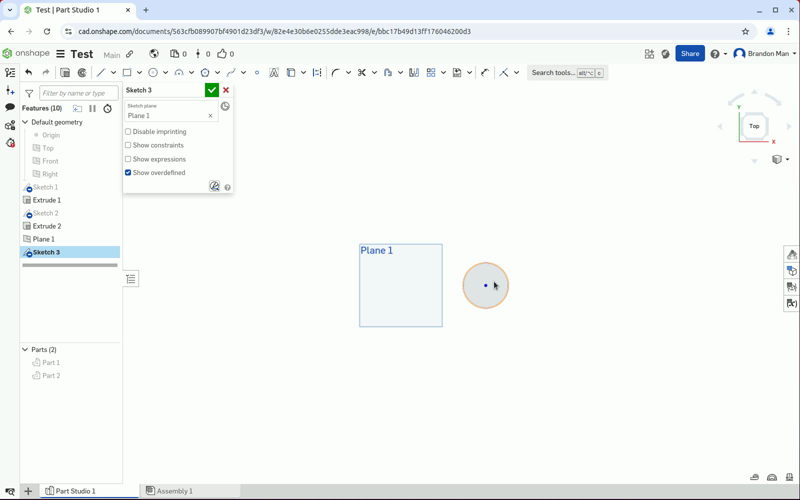
scroll(6)
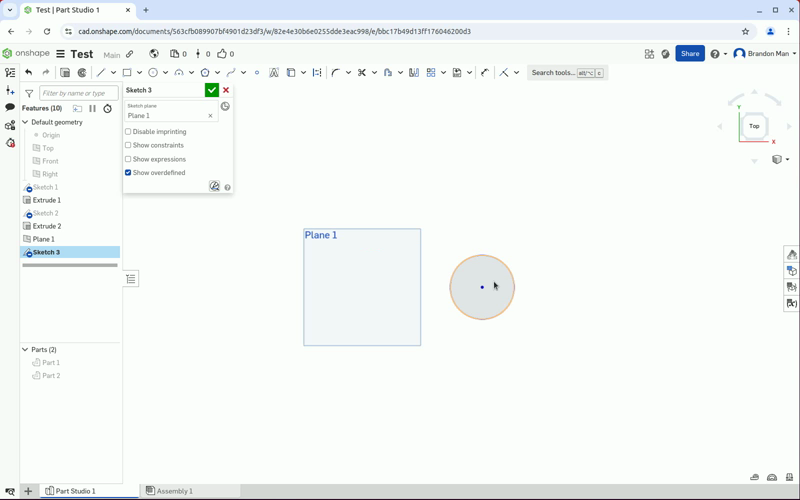
scroll(6)
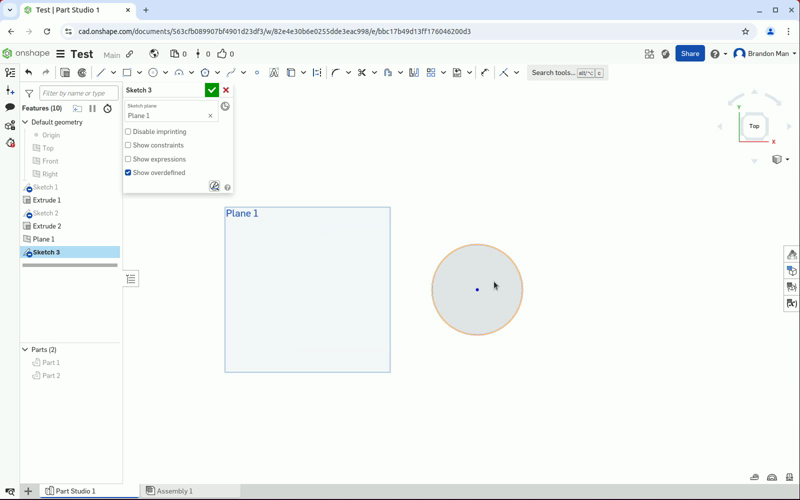
scroll(6)
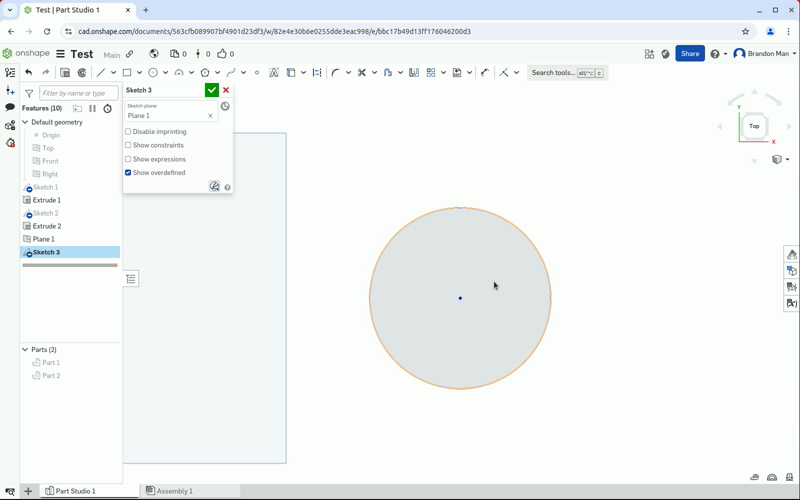
click(494, 281)
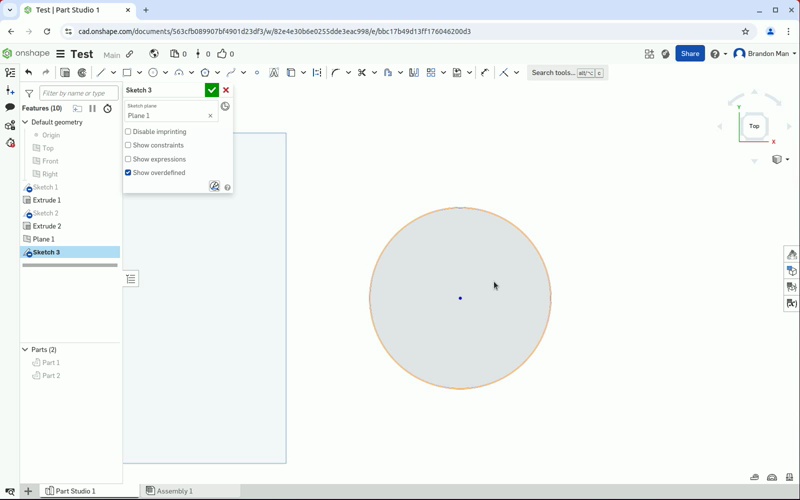
scroll(-6)
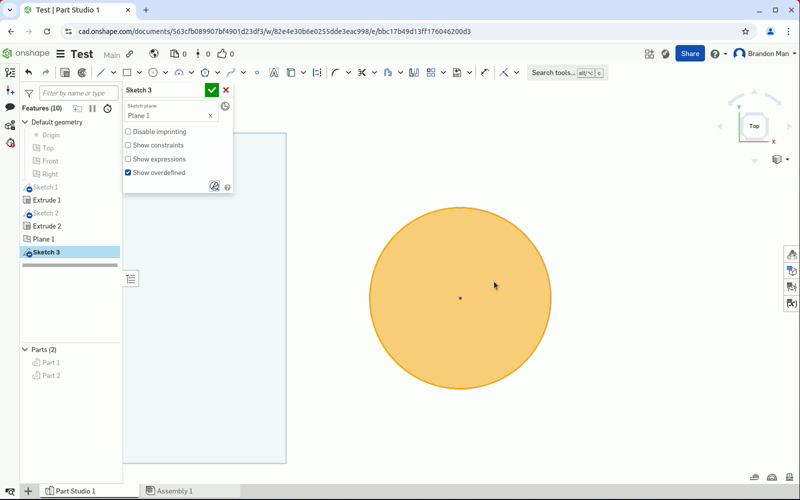
scroll(-6)
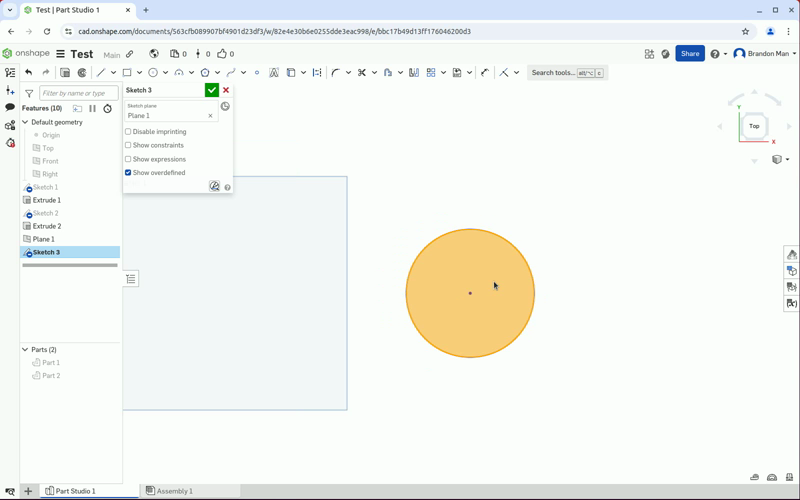
scroll(-6)
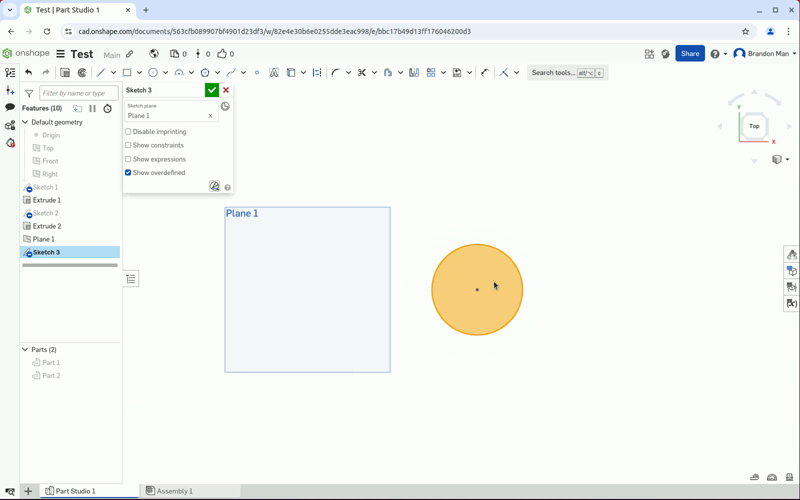
scroll(-6)
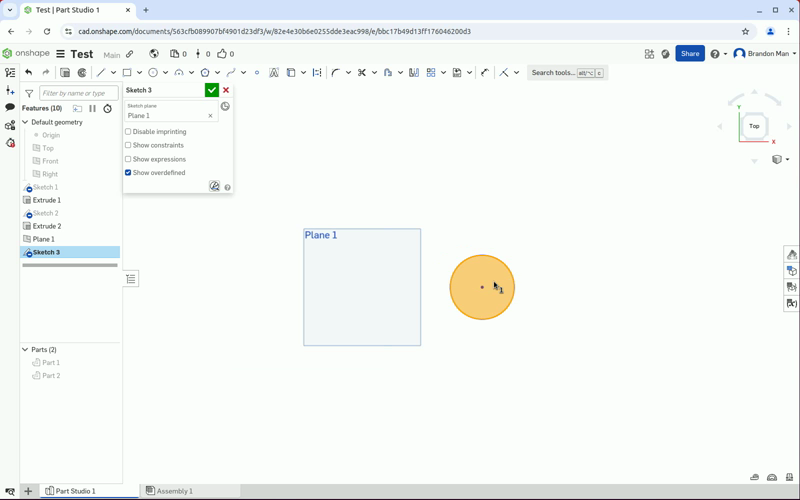
scroll(-6)
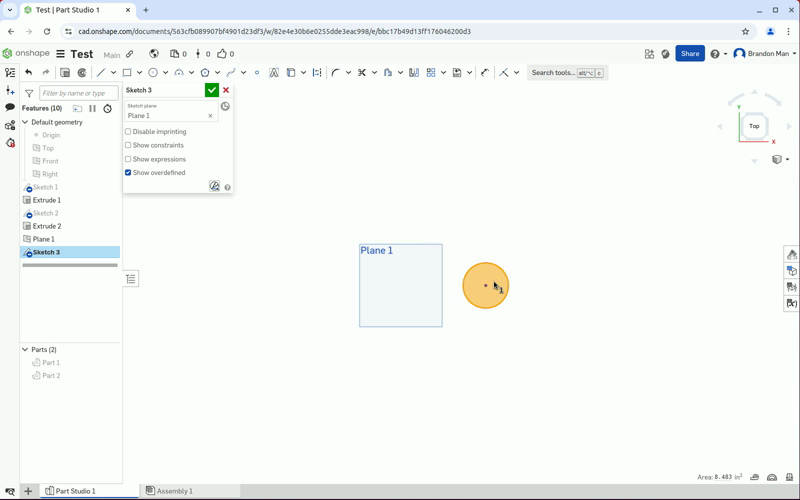
scroll(-6)
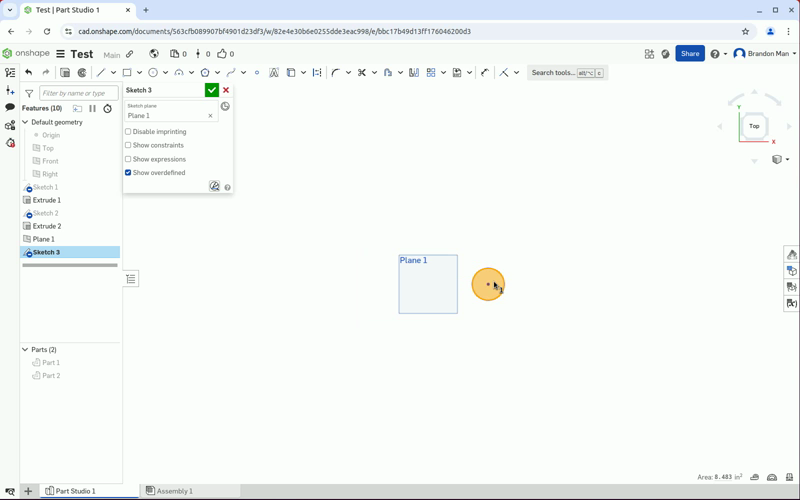
scroll(-6)
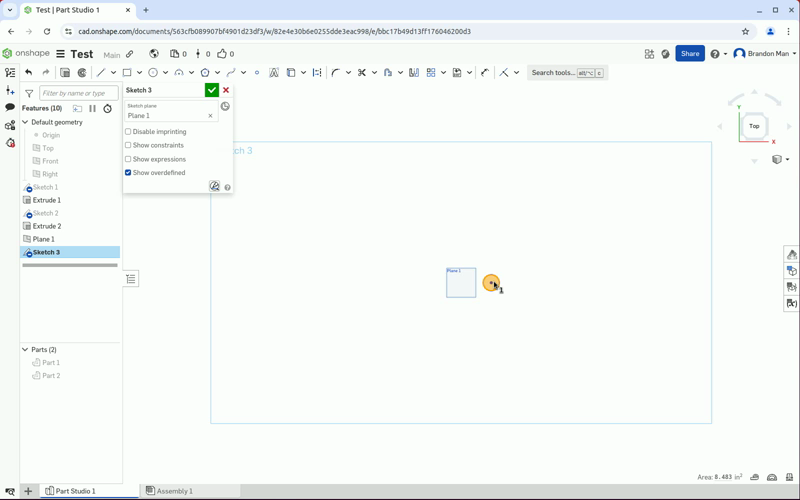
mouse_move(73, 352)
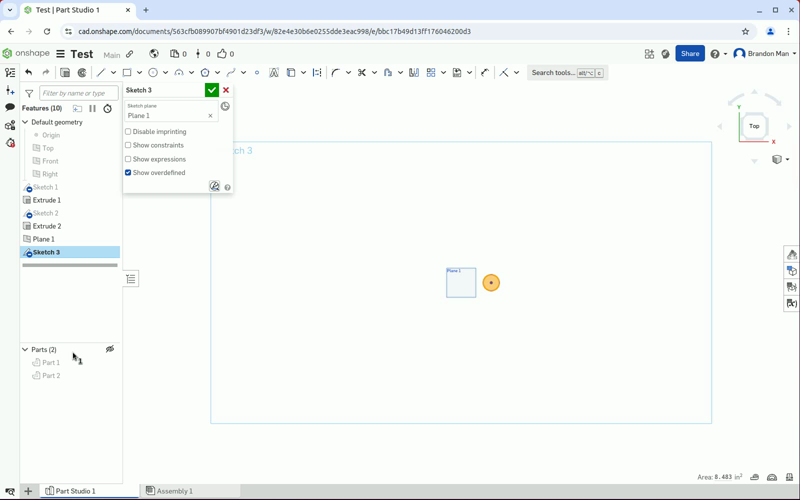
key(shift+y)
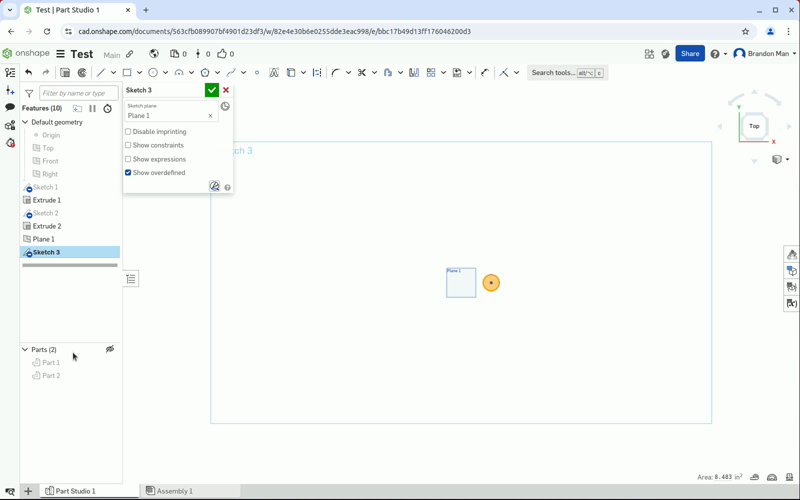
key(shift+e)
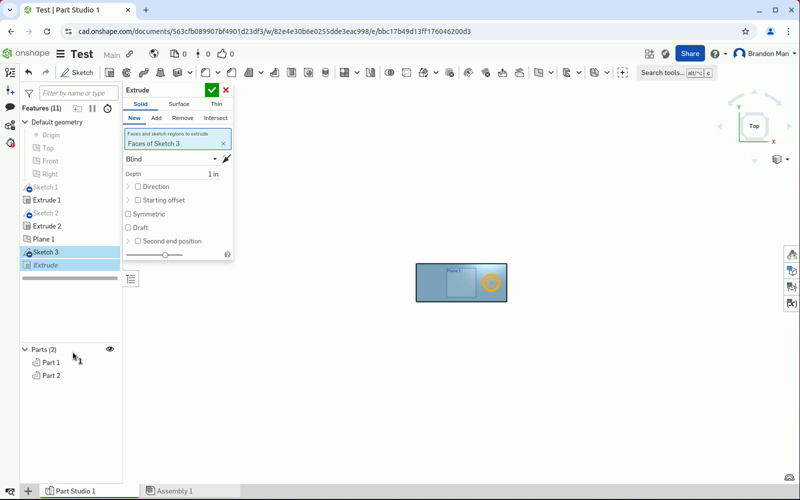
mouse_move(143, 106)
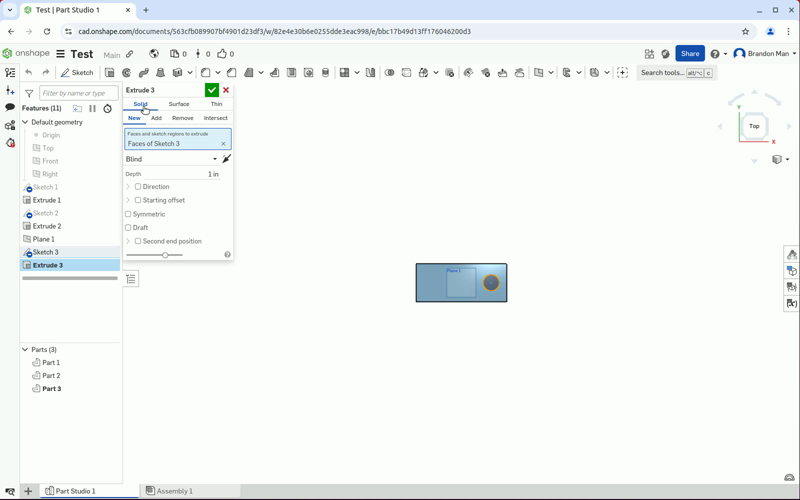
click(143, 106)
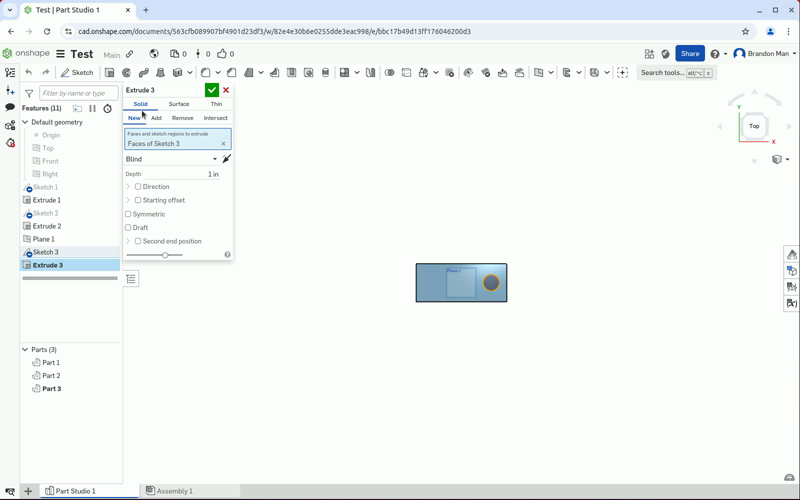
mouse_move(137, 120)
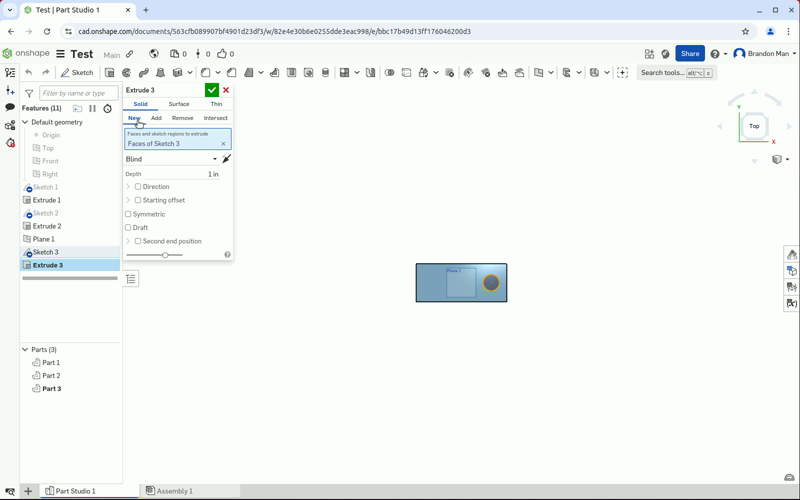
click(137, 120)
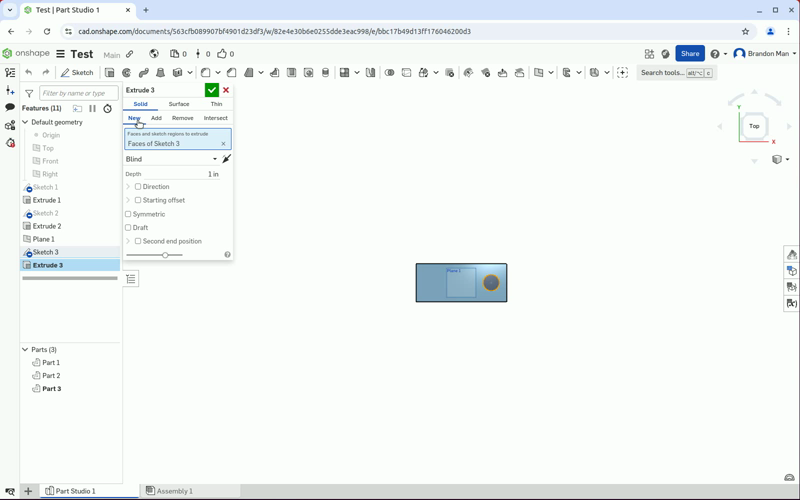
key(tab, 4)
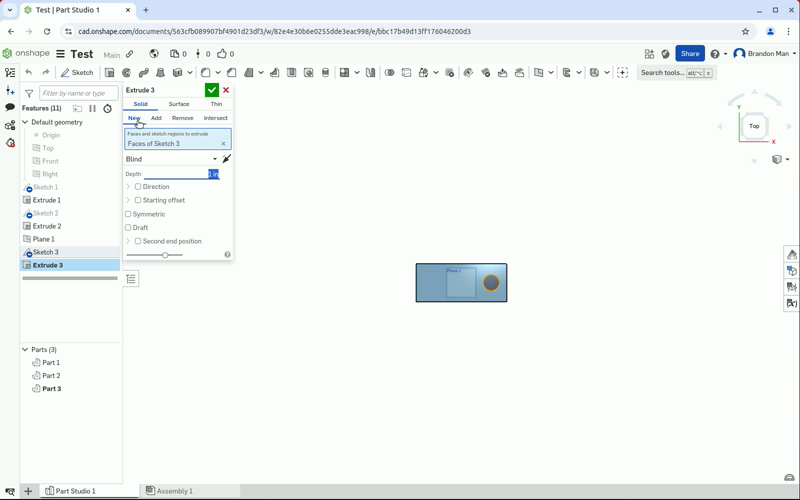
text(15.405)
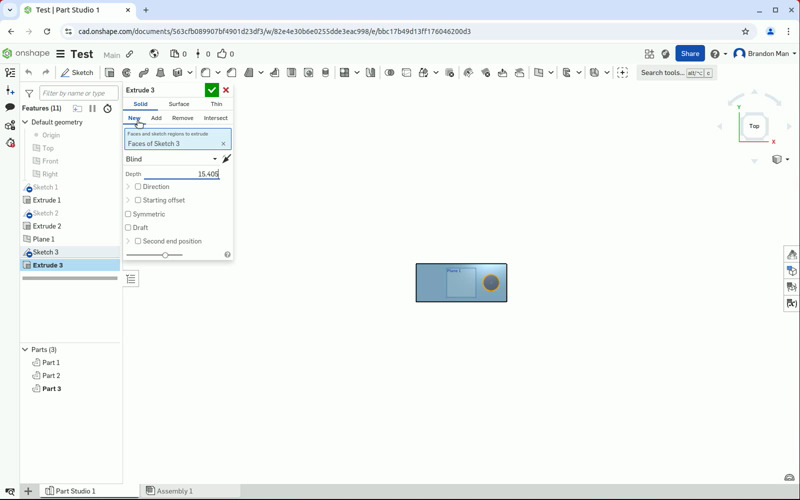
key(enter)
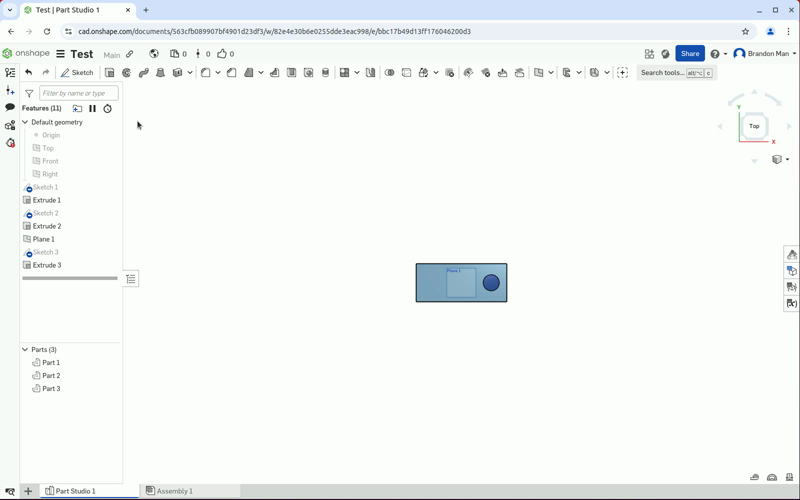
key(shift+h)
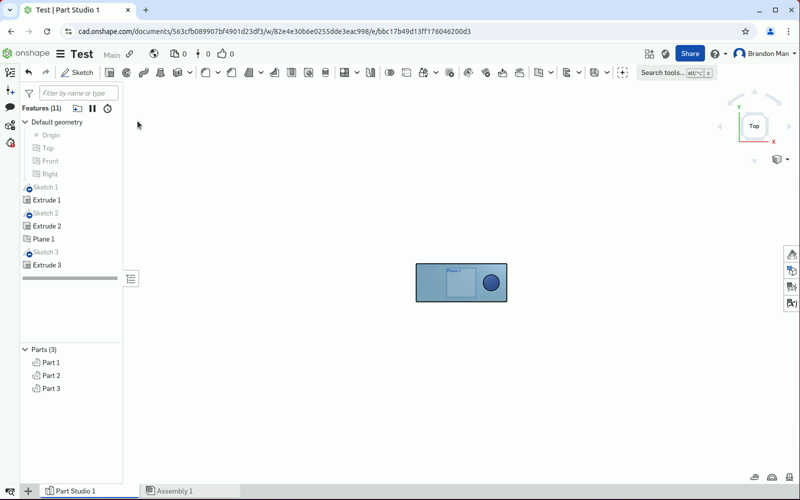
key(shift+h)
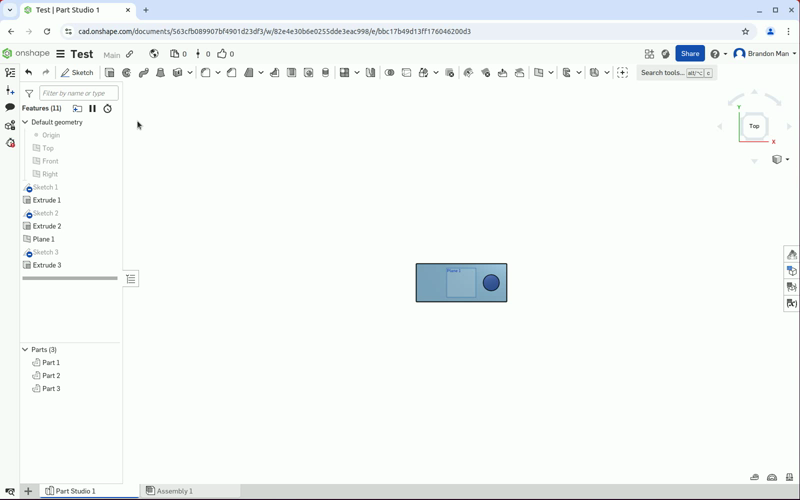
mouse_move(73, 189)
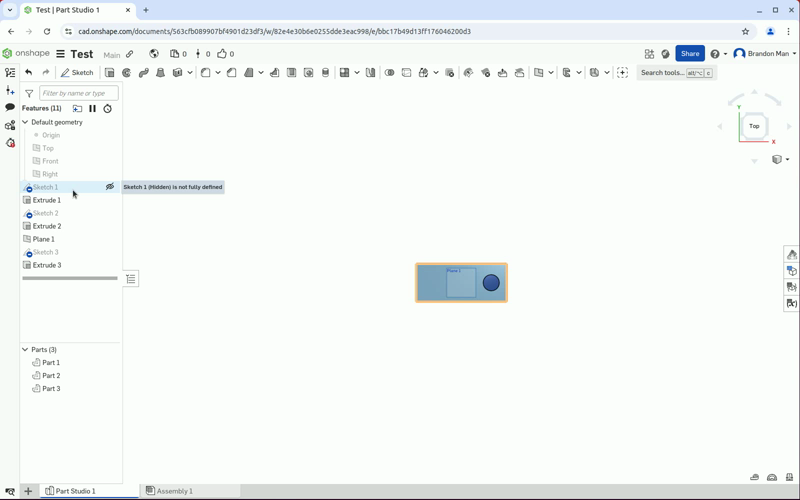
click(73, 189)
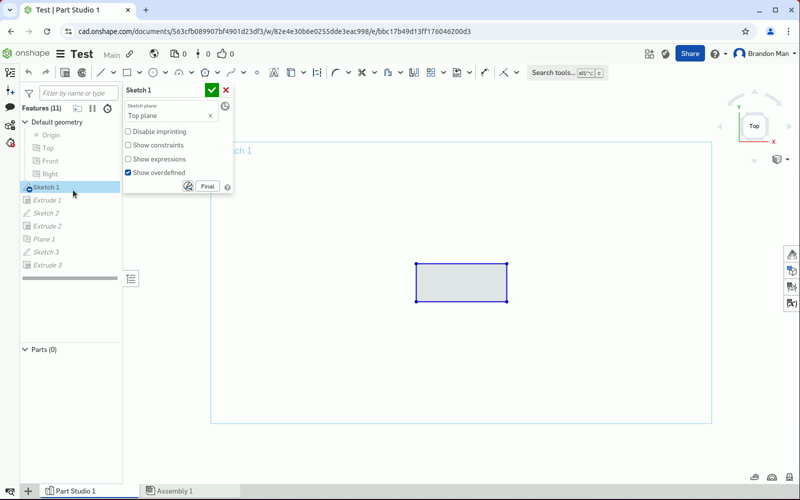
mouse_move(229, 92)
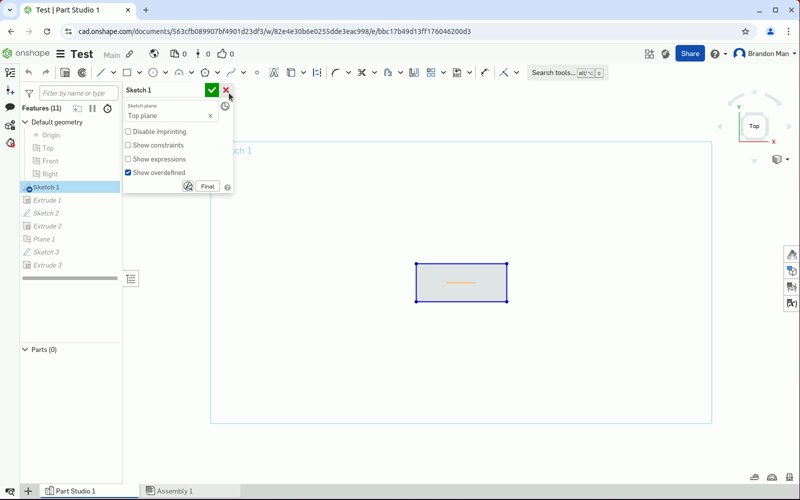
click(229, 92)
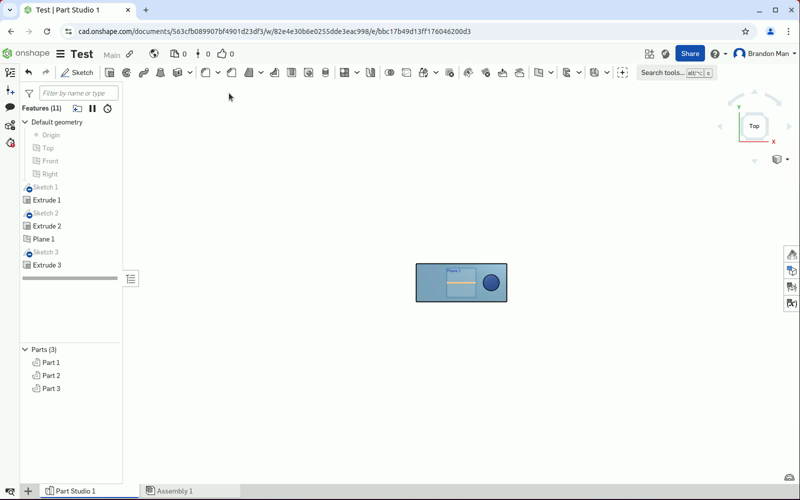
mouse_move(73, 352)
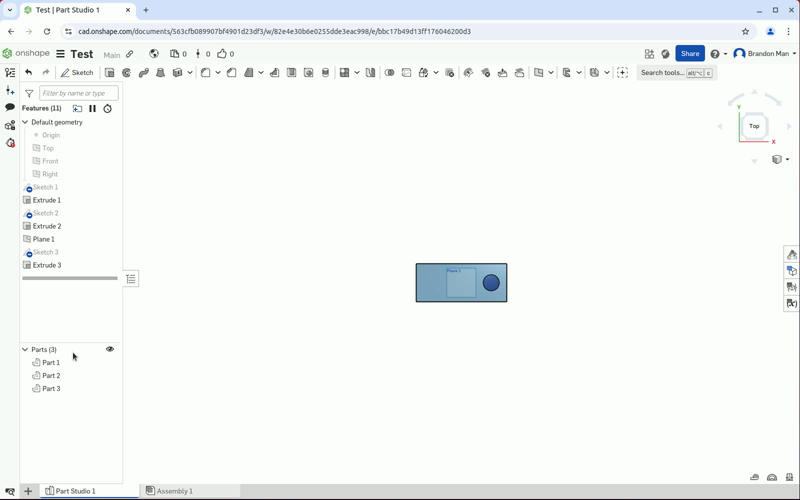
key(y)
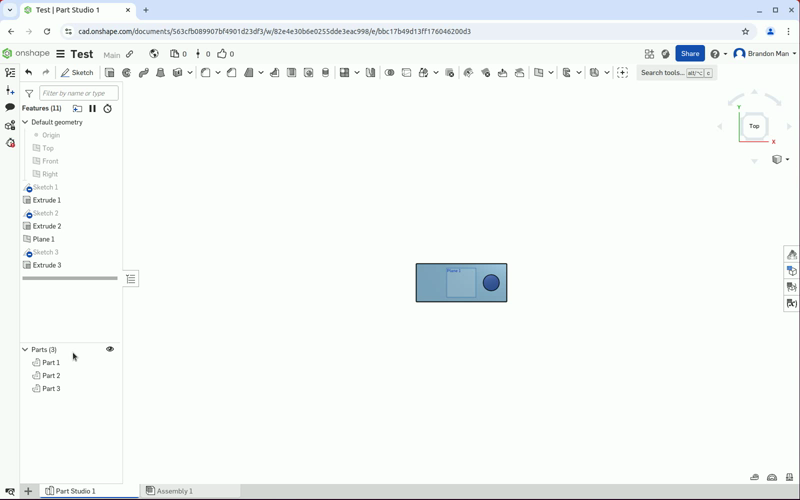
key(shift+p)
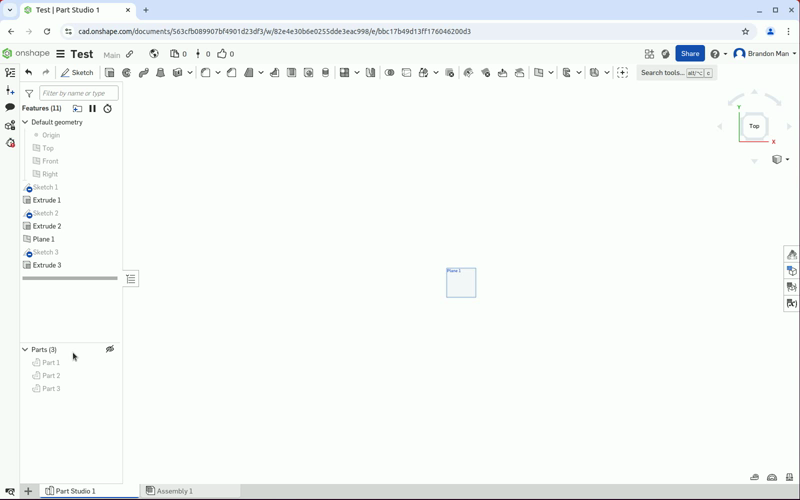
key(space)
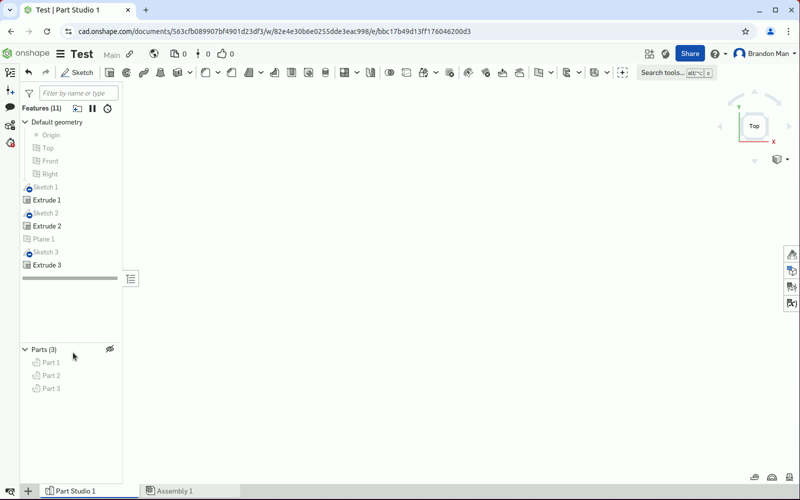
key_down(shift)
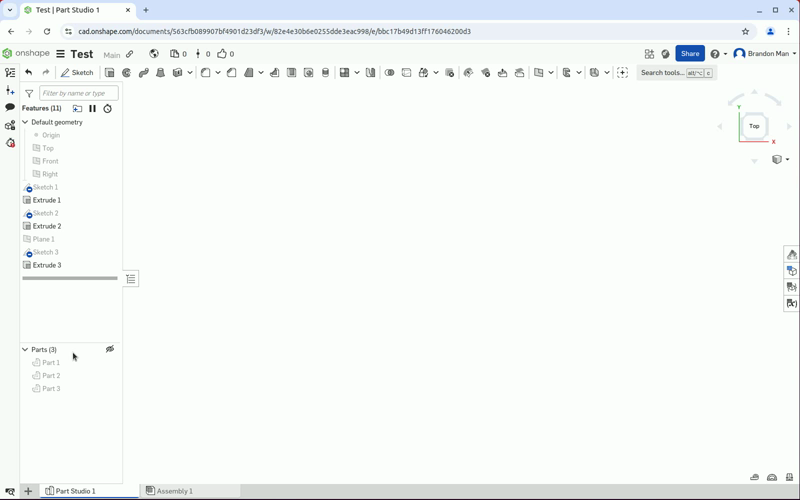
key(up)
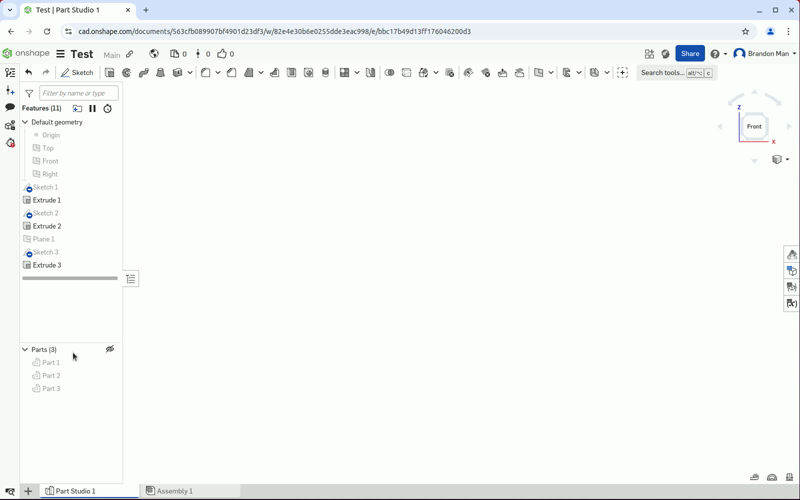
key_up(shift)
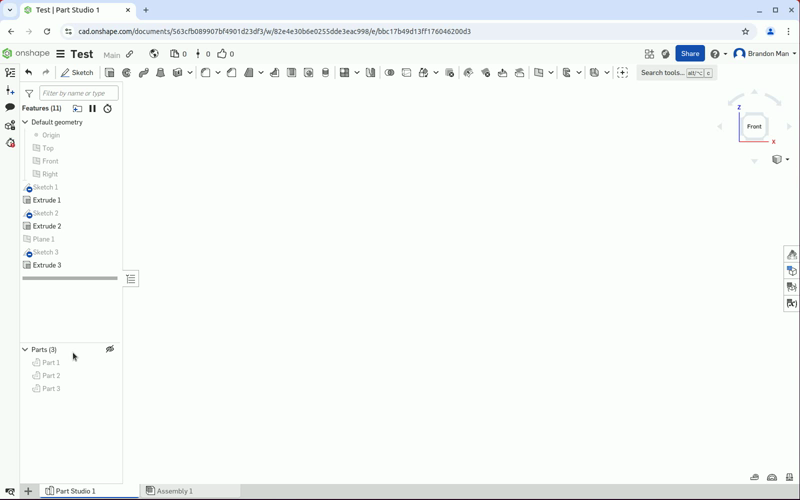
mouse_move(73, 352)
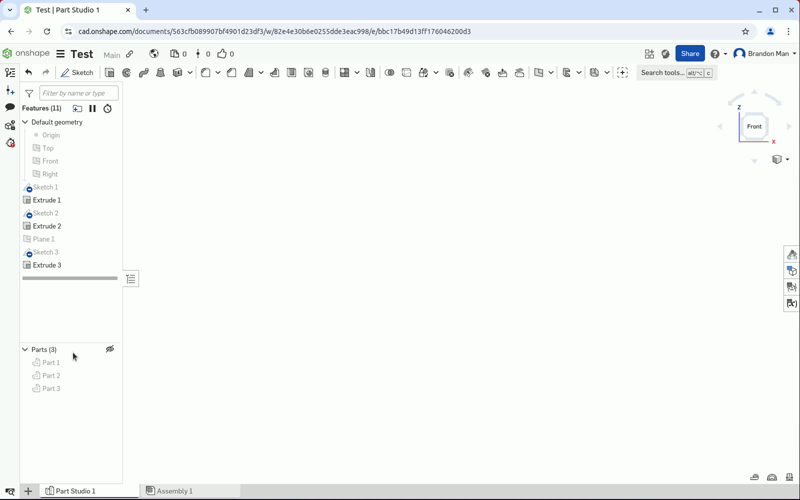
key(shift+y)
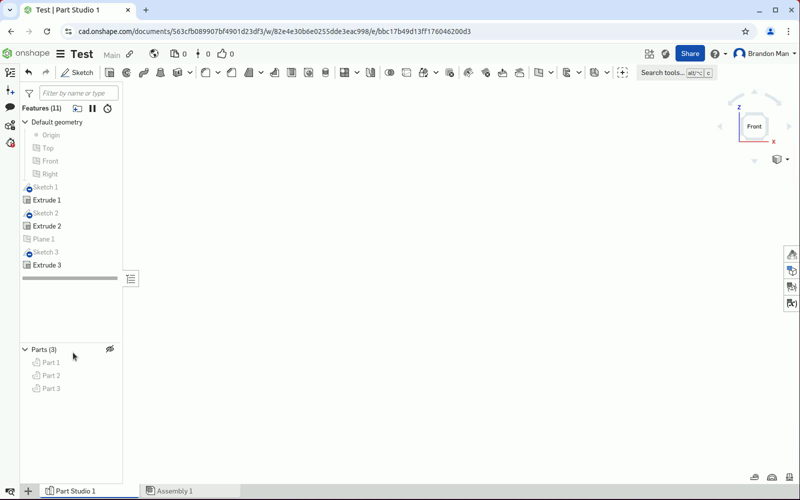
key(shift+s)
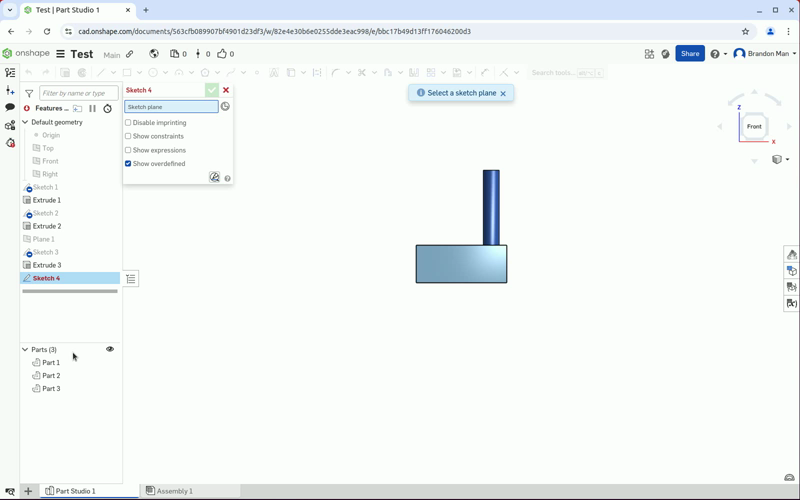
mouse_move(73, 163)
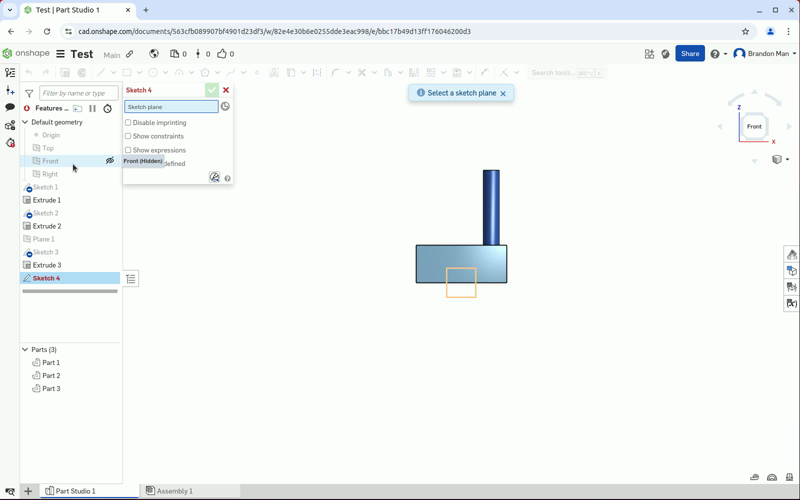
click(73, 163)
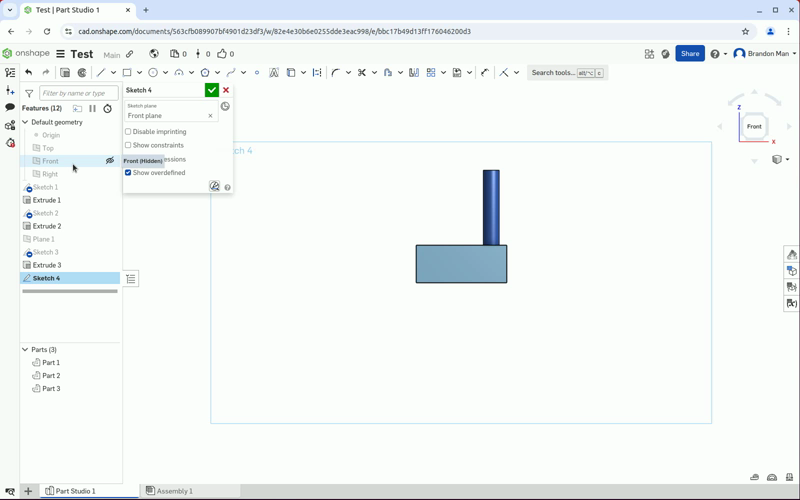
mouse_move(73, 352)
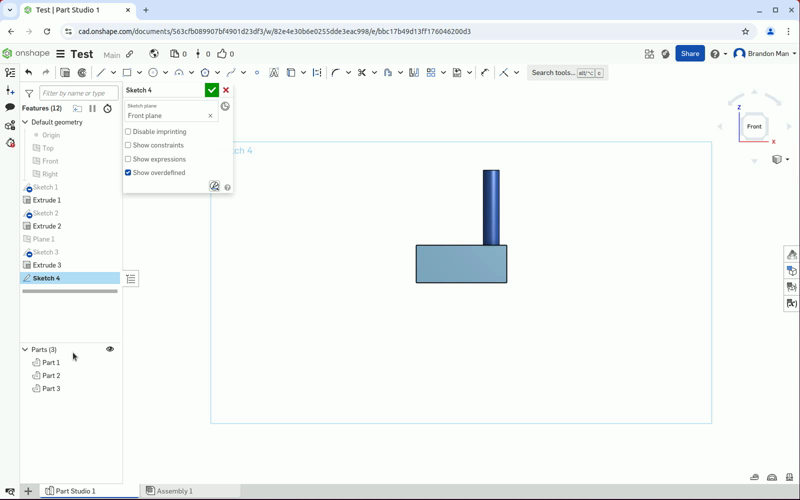
key(y)
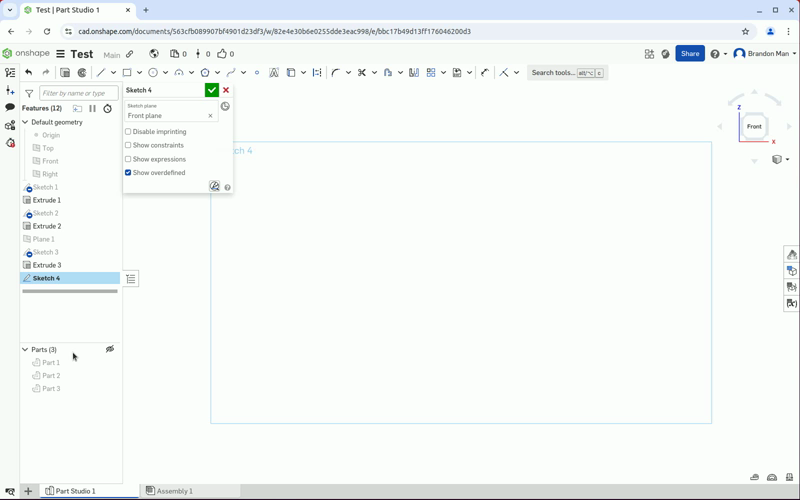
key(l)
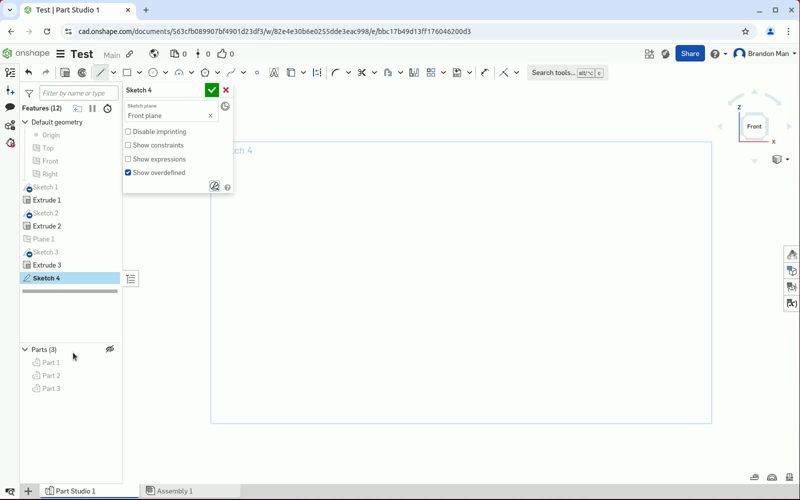
key_down(shift)
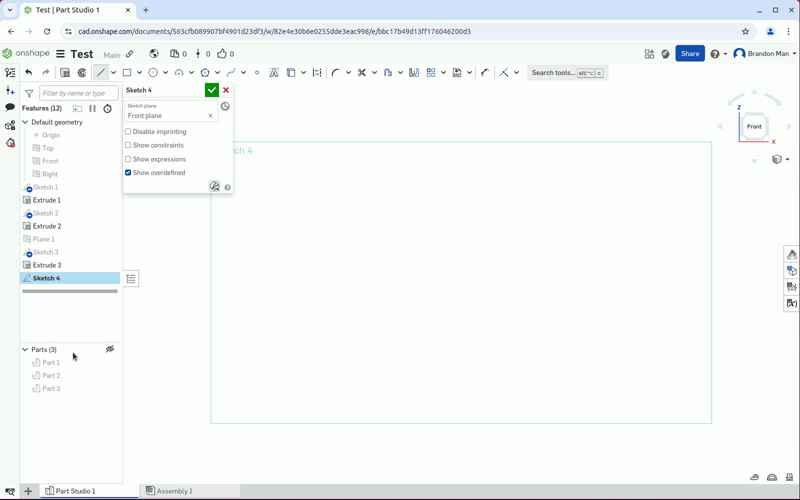
mouse_move(416, 373)
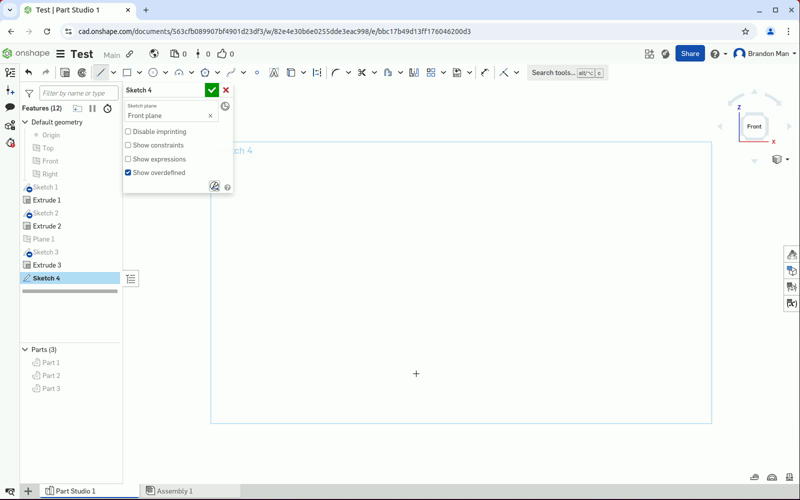
click(416, 373)
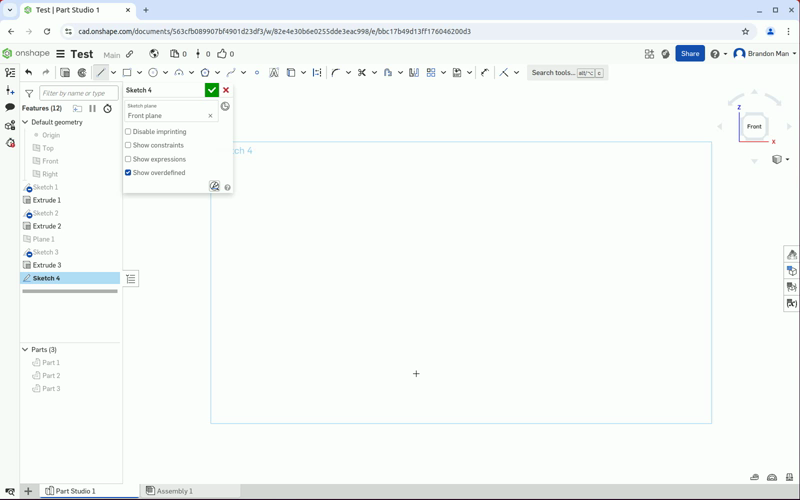
key_up(shift)
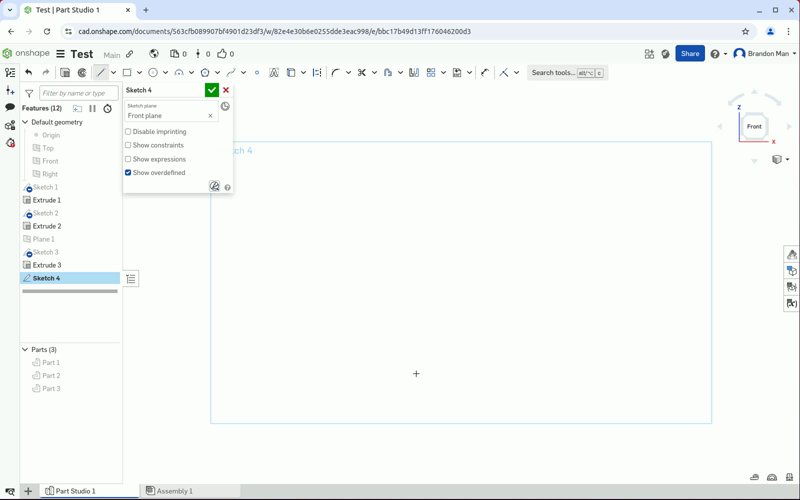
key_down(shift)
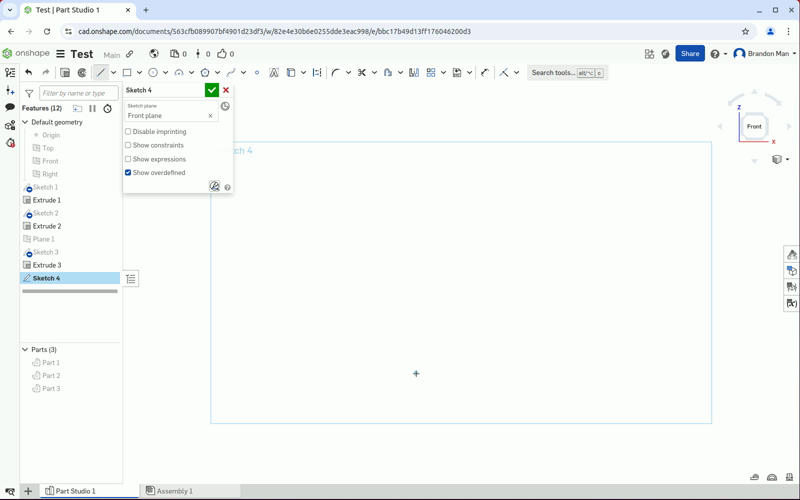
mouse_move(506, 282)
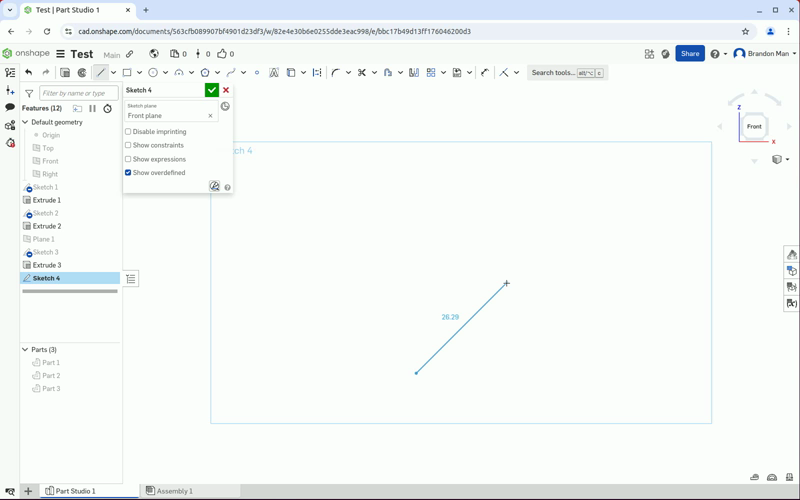
click(506, 282)
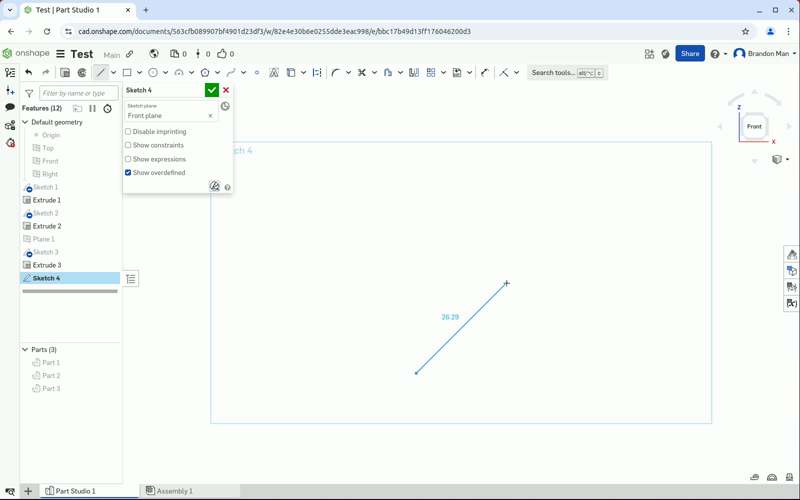
key_up(shift)
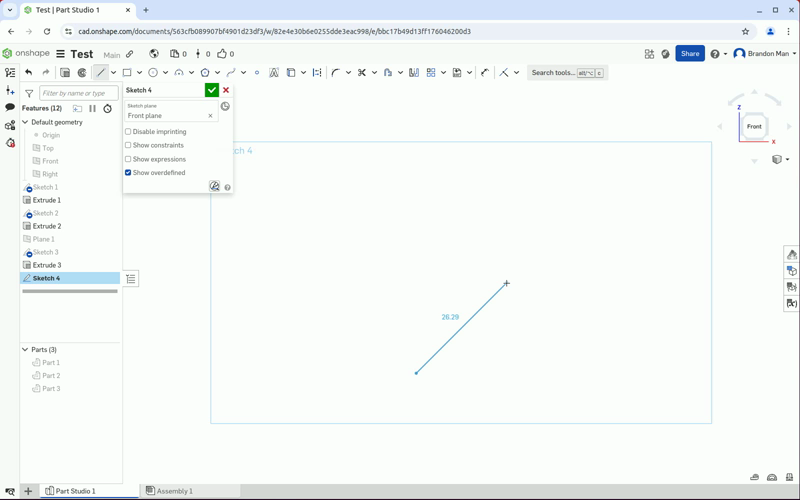
key_down(shift)
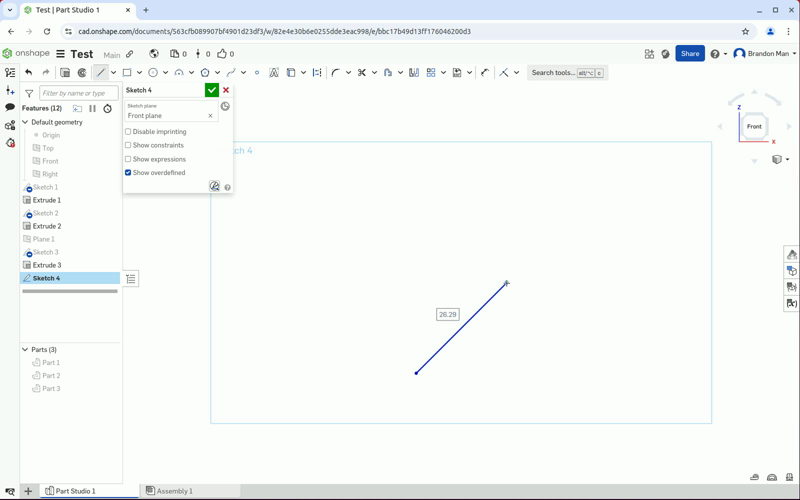
mouse_move(416, 282)
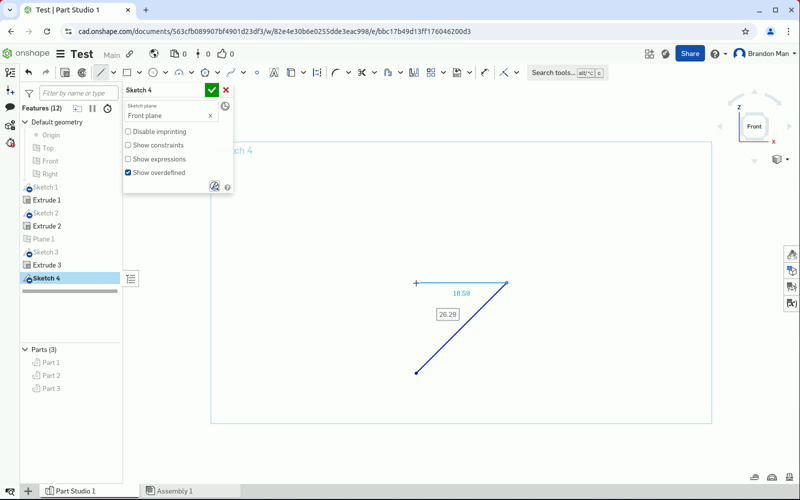
click(416, 282)
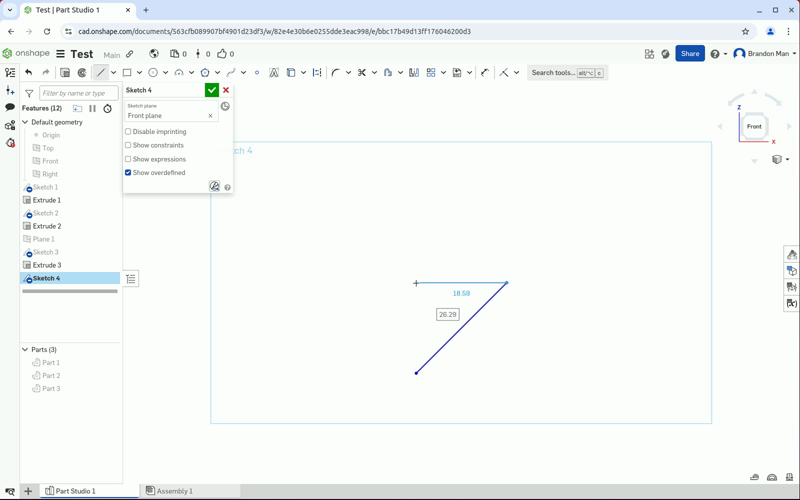
key_up(shift)
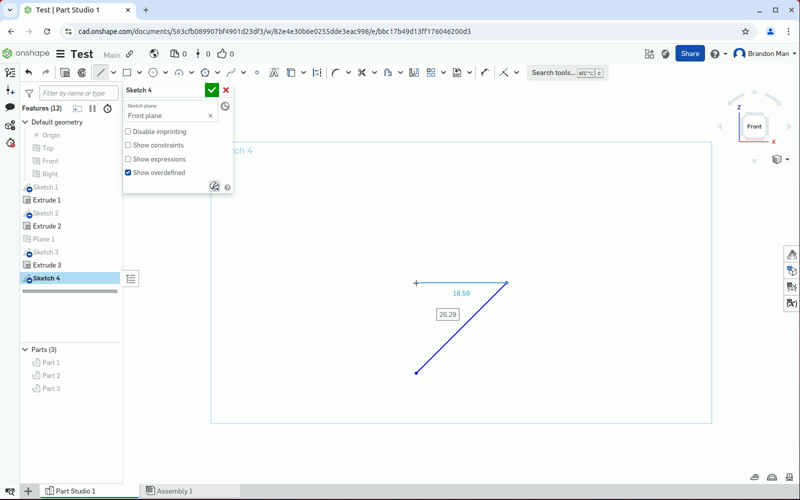
key_down(shift)
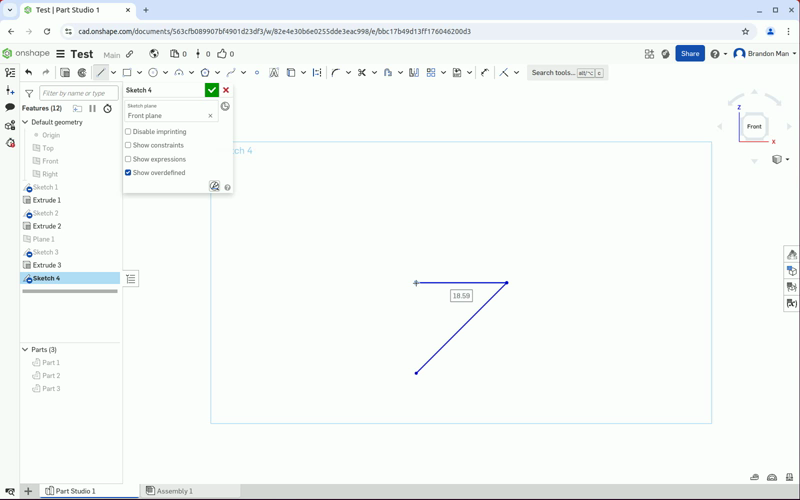
mouse_move(416, 373)
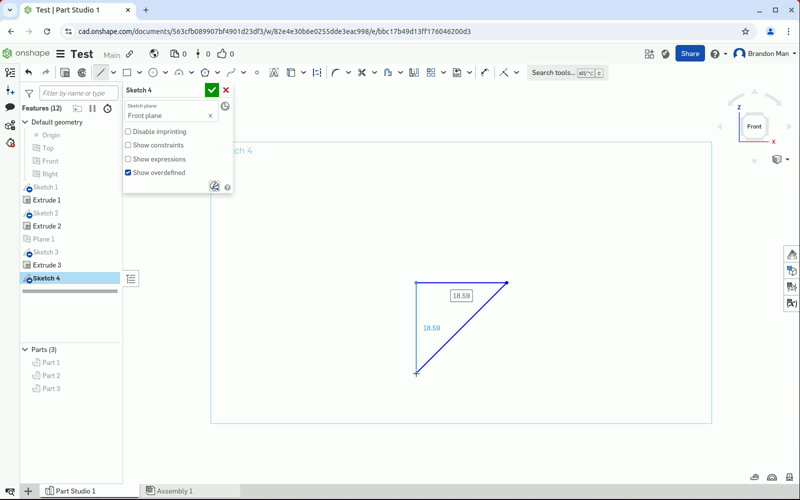
key_up(shift)
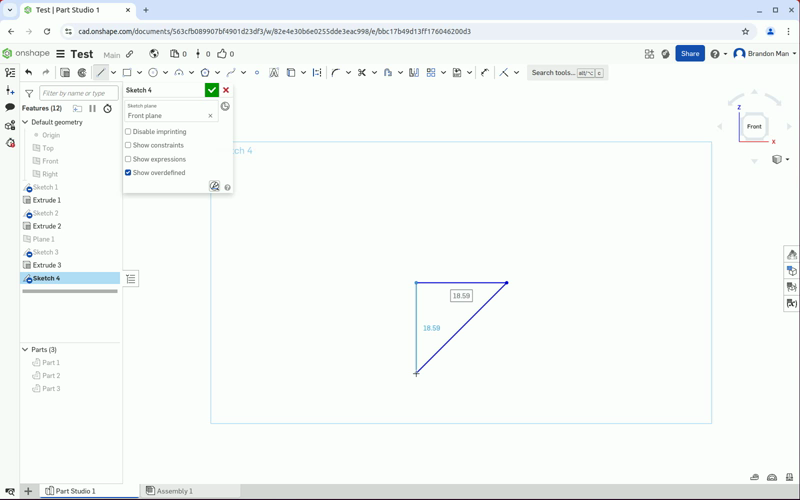
click(416, 373)
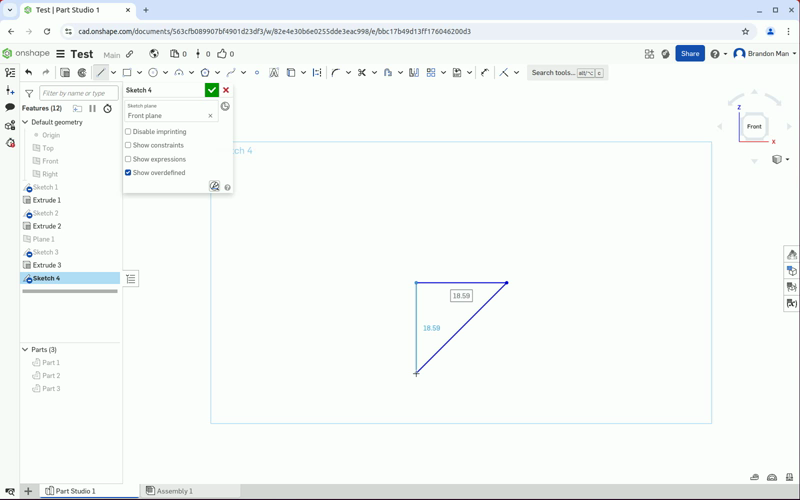
key(esc)
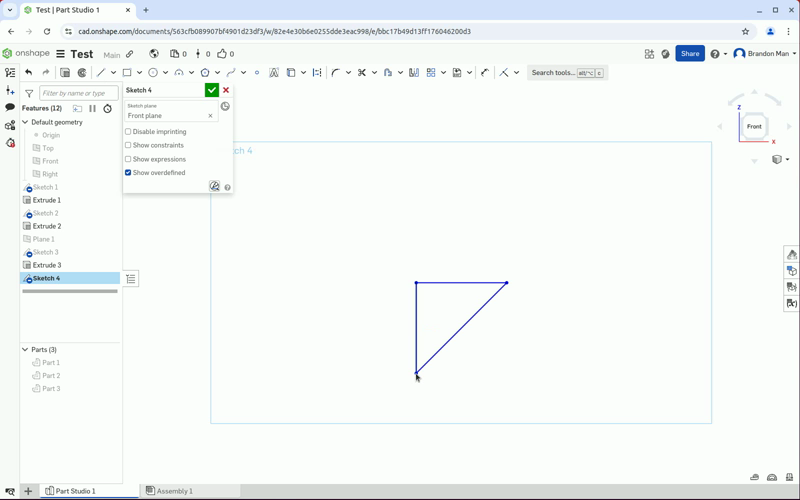
mouse_move(422, 325)
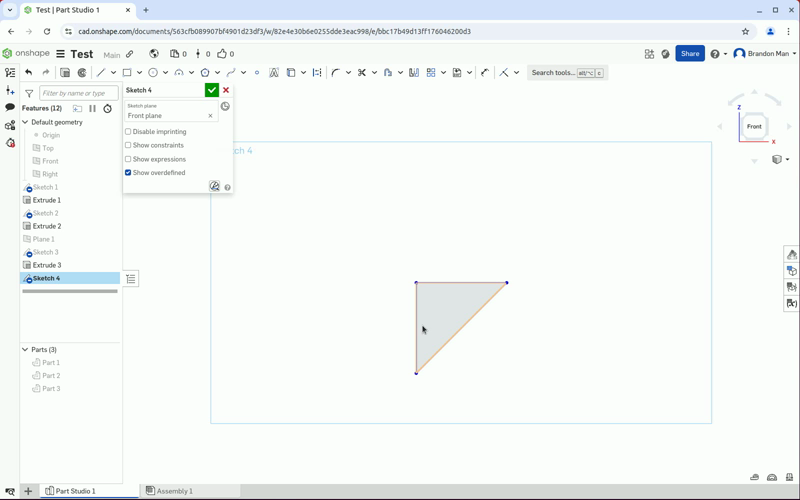
click(422, 325)
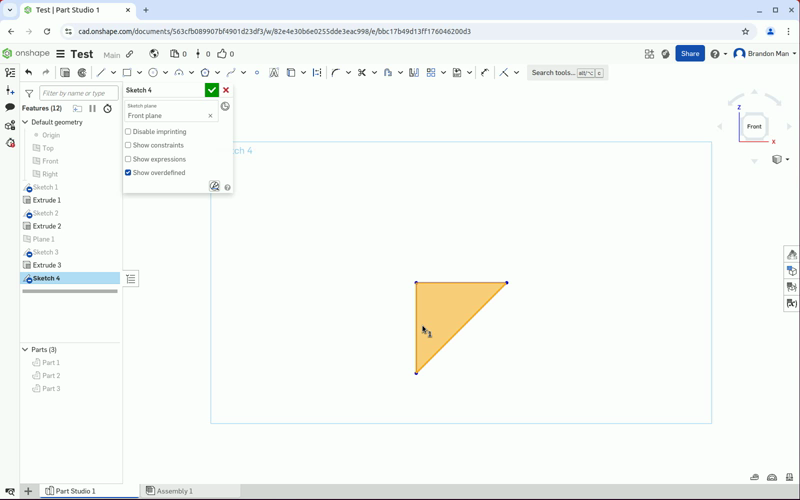
mouse_move(73, 352)
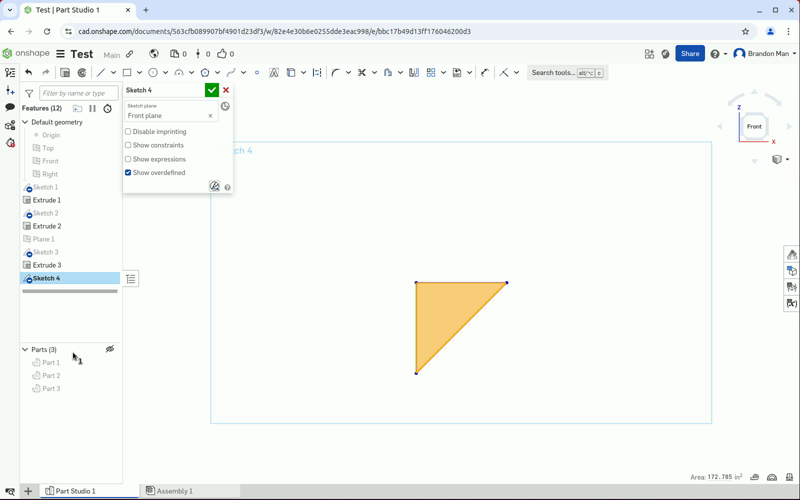
key(shift+y)
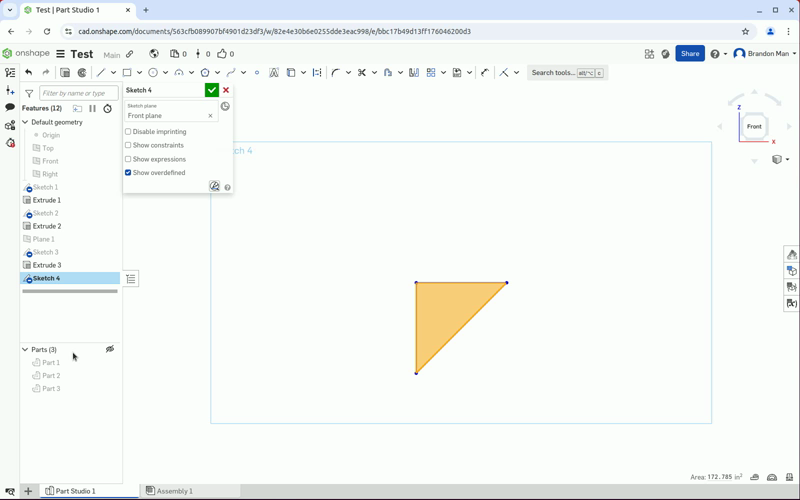
key(shift+e)
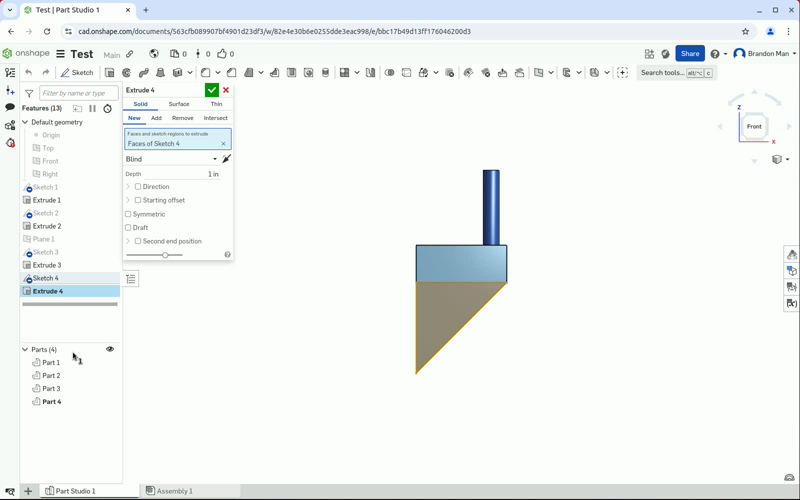
mouse_move(143, 106)
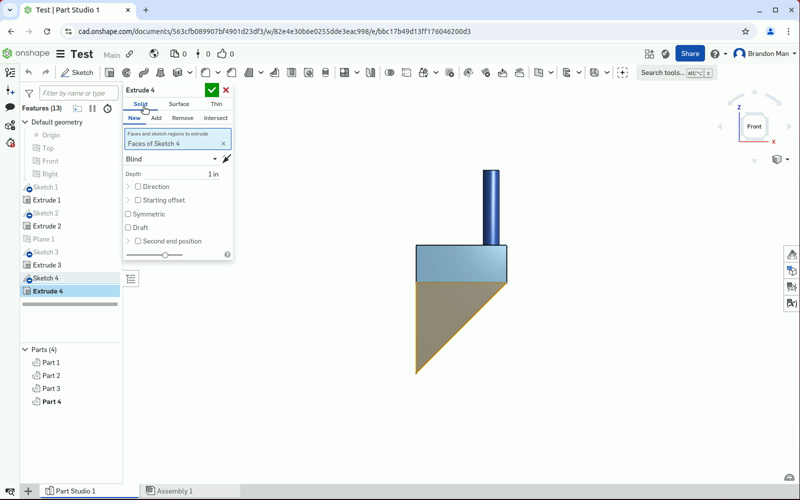
click(143, 106)
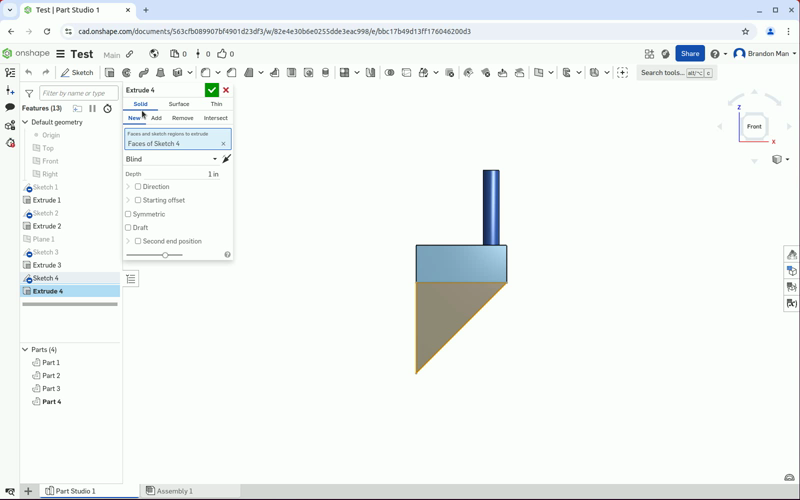
mouse_move(137, 120)
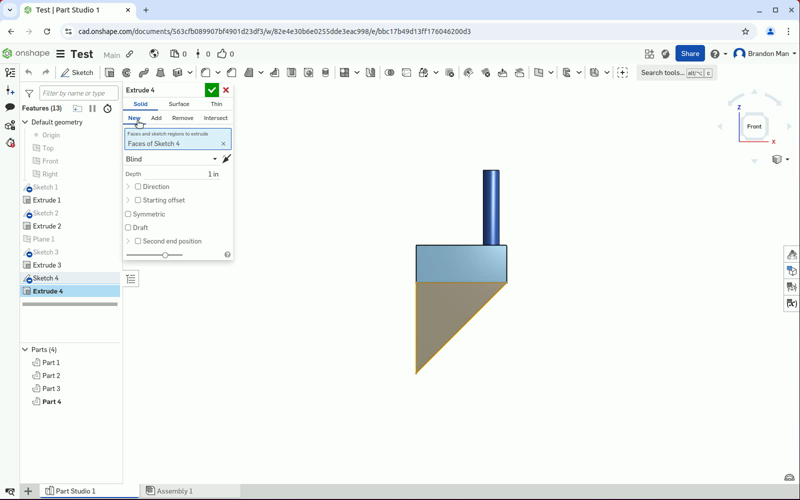
click(137, 120)
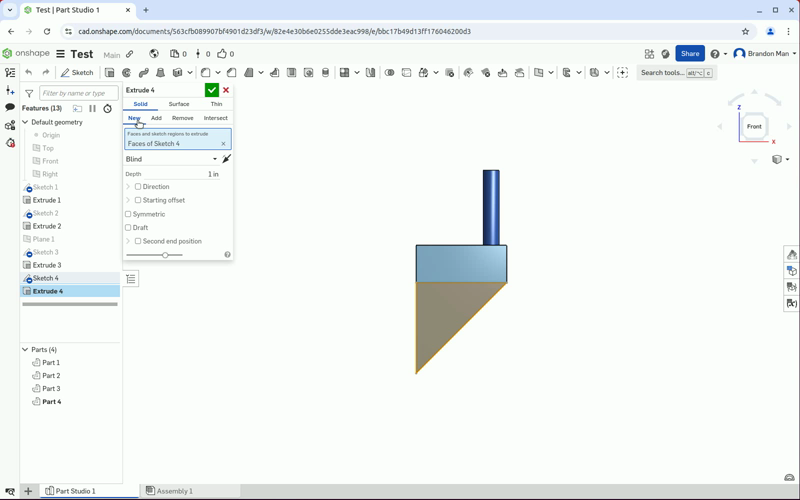
key(tab, 4)
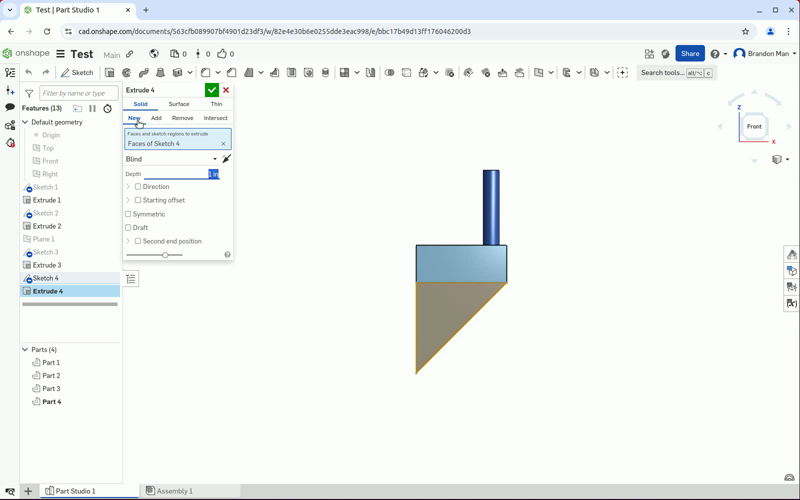
text(1.444)
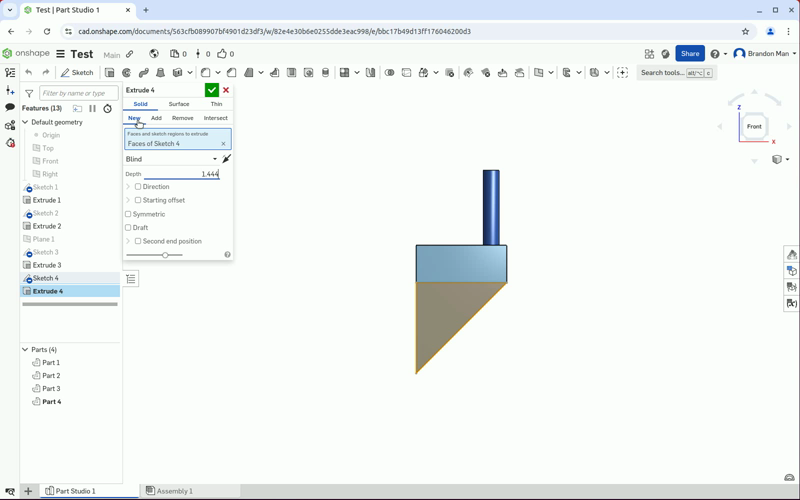
key(tab, 3)
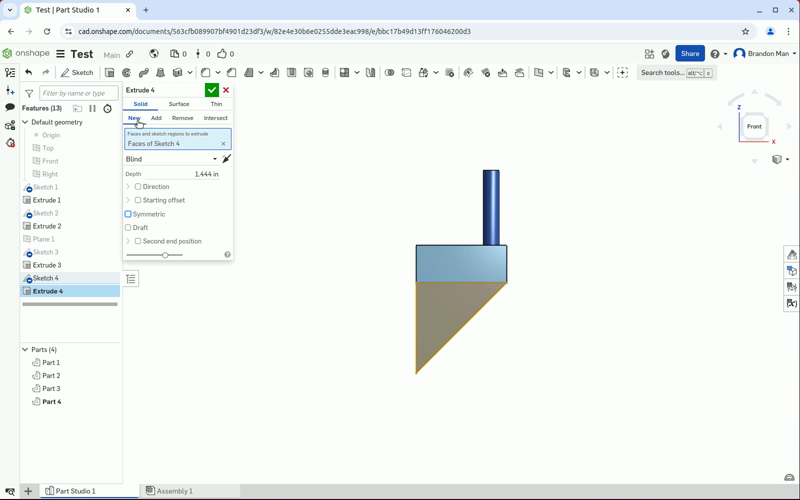
key(space)
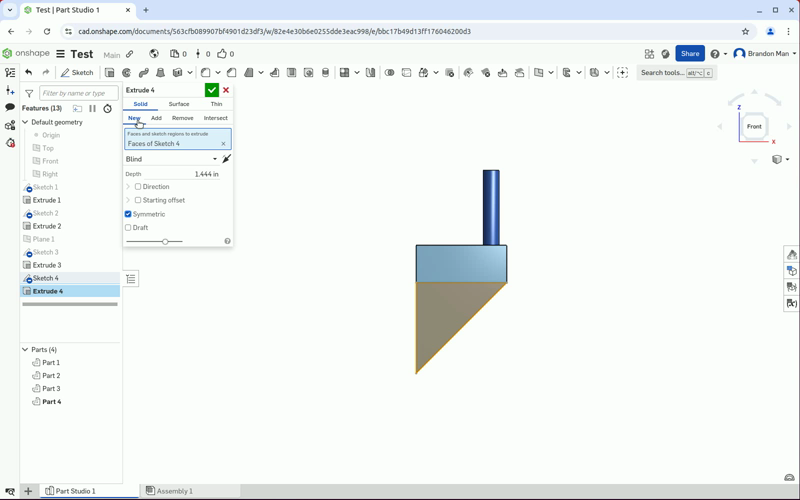
key(enter)
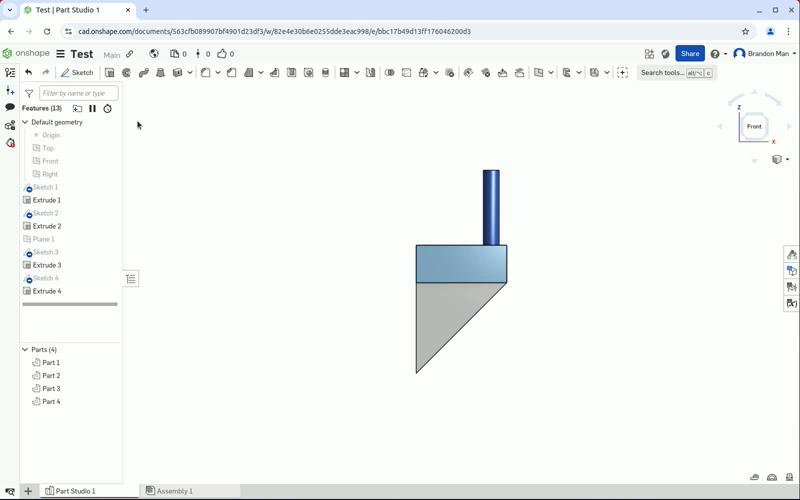
key(shift+h)
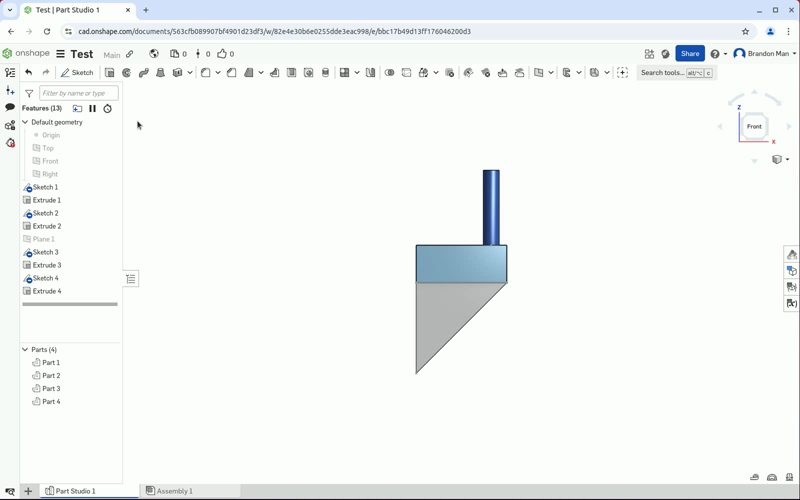
key(shift+h)
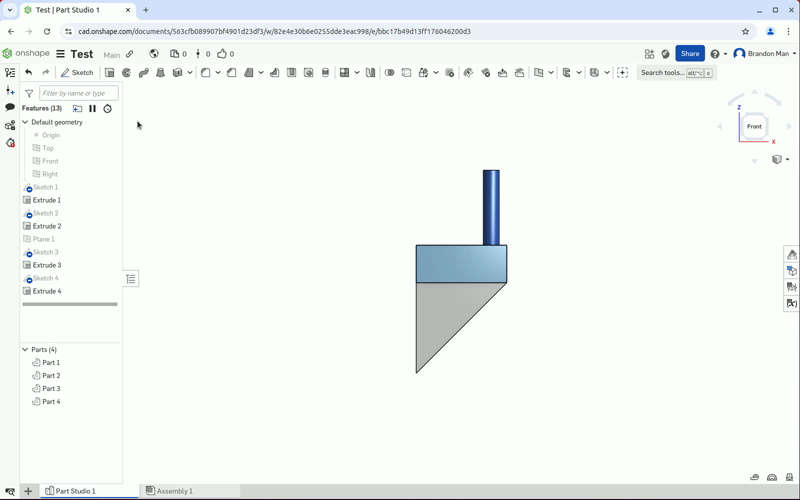
mouse_move(73, 189)
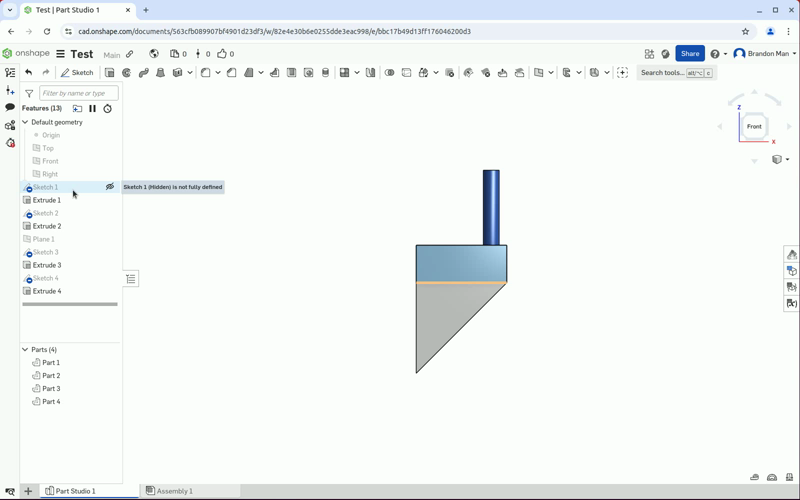
click(73, 189)
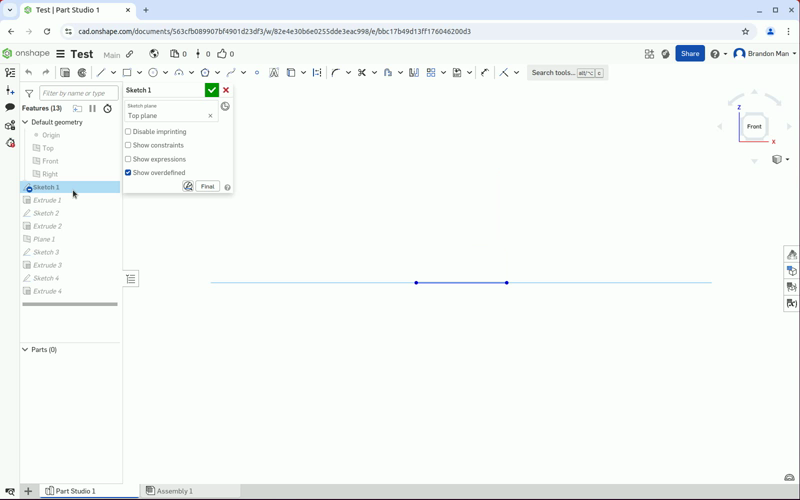
mouse_move(229, 92)
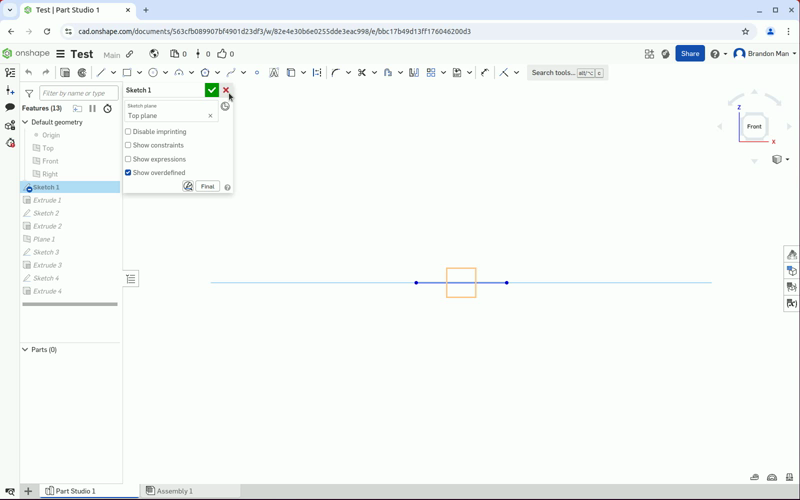
click(229, 92)
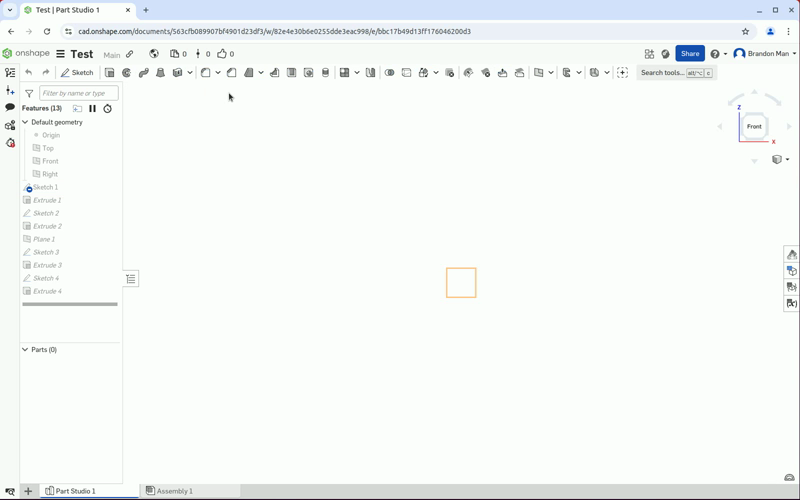
mouse_move(73, 352)
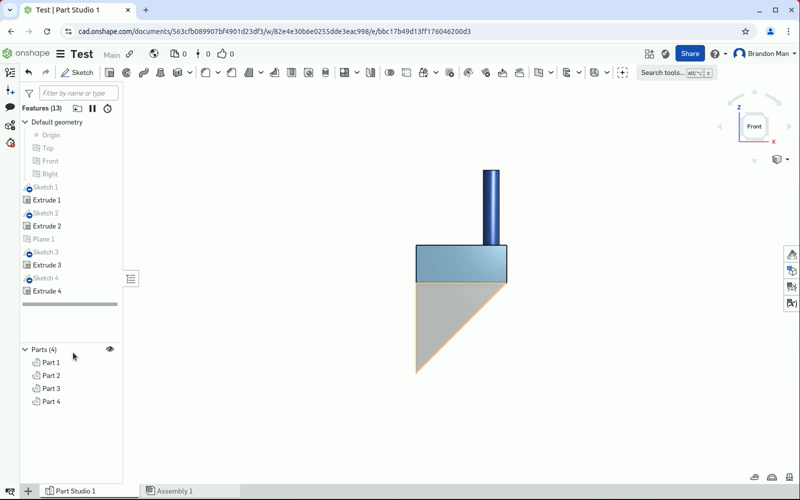
key(y)
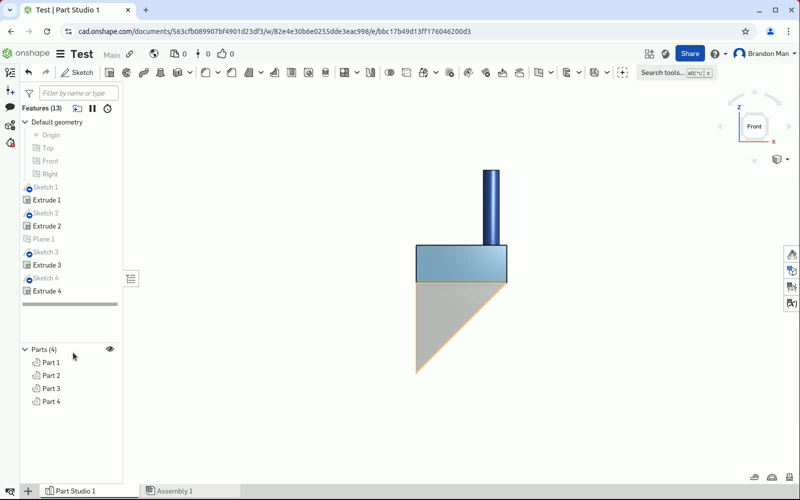
key(shift+p)
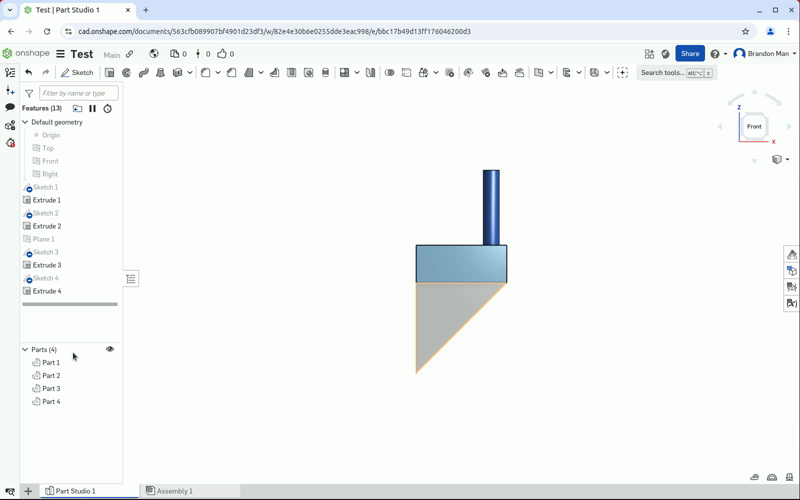
key(space)
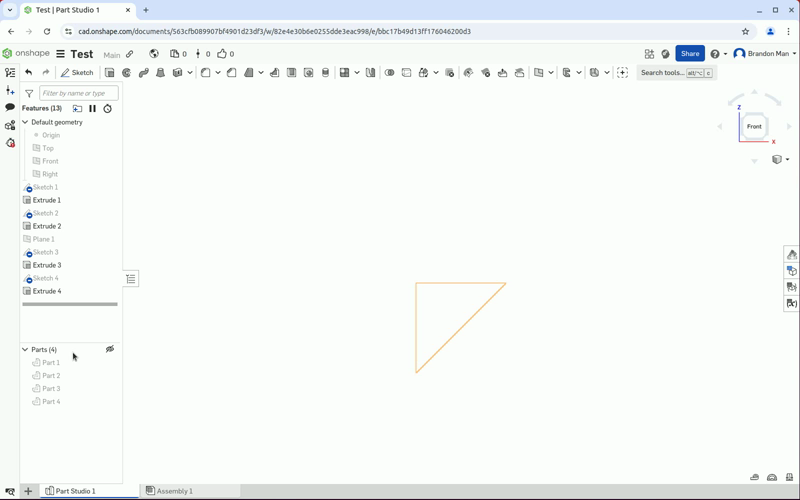
key_down(shift)
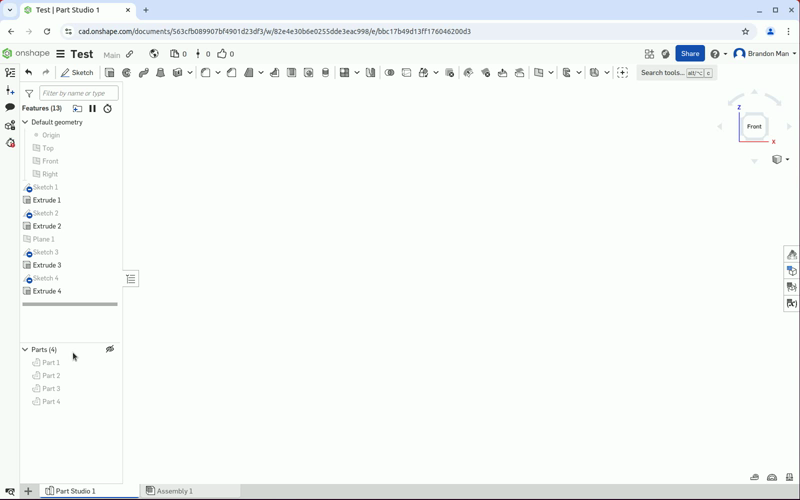
key(down)
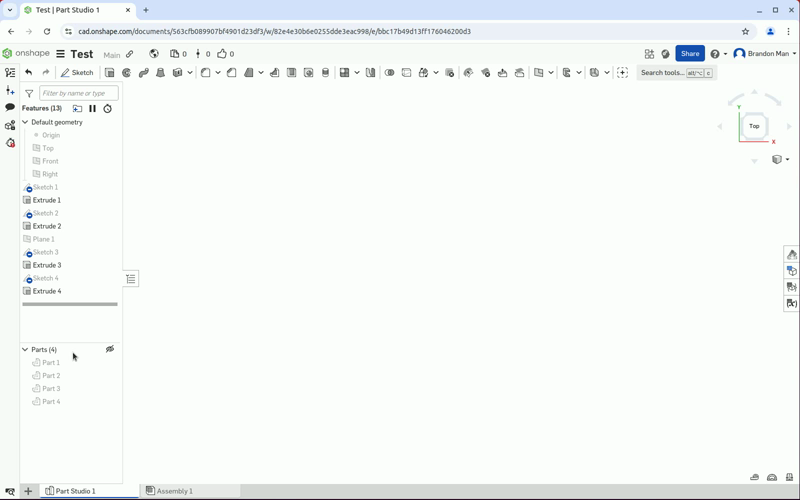
key_up(shift)
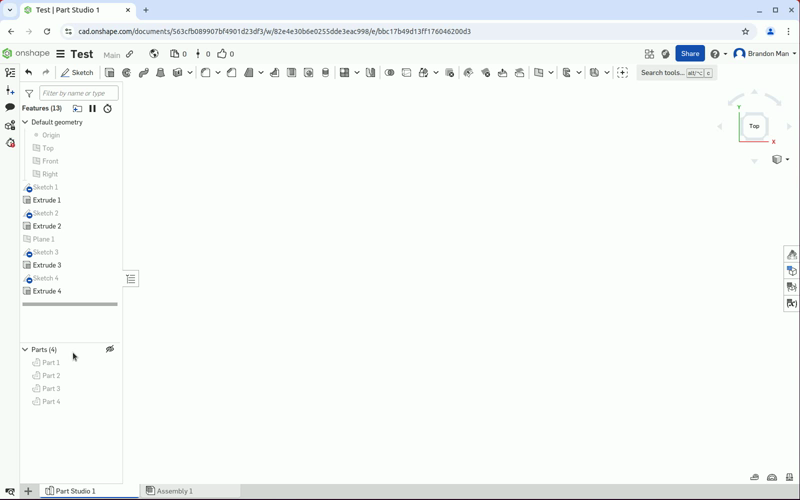
mouse_move(73, 352)
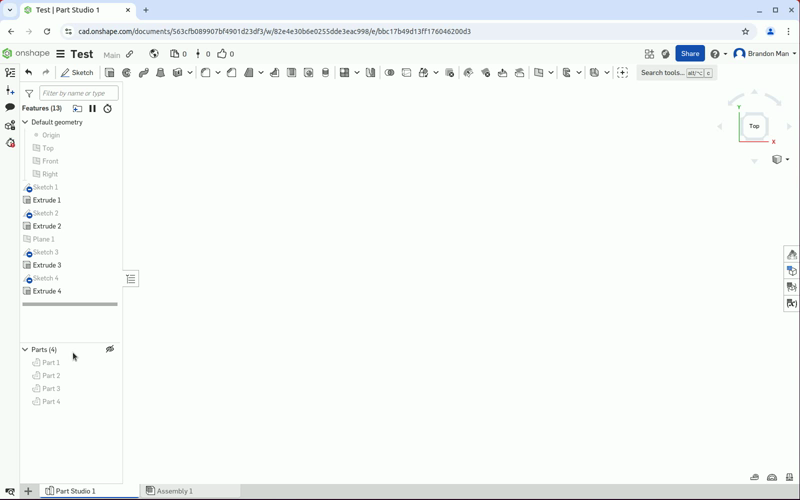
key(shift+y)
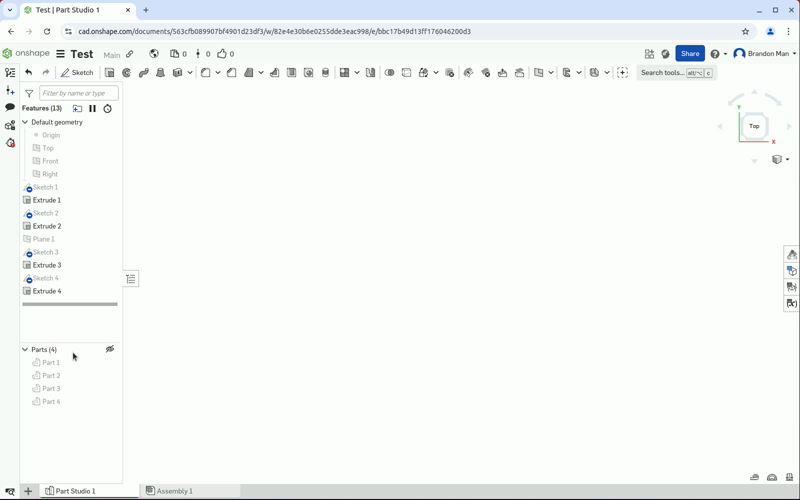
key(shift+s)
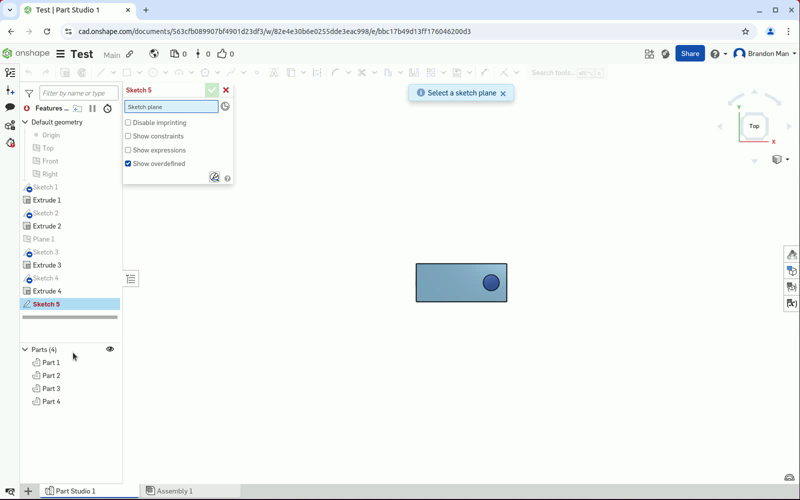
mouse_move(73, 241)
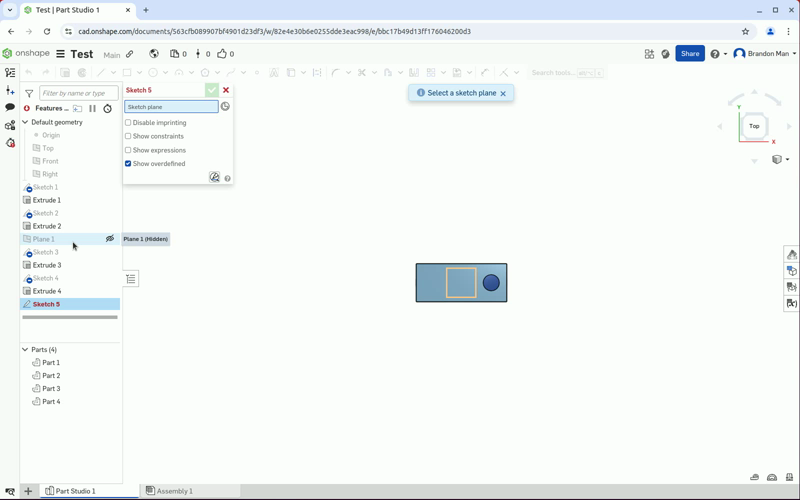
click(73, 241)
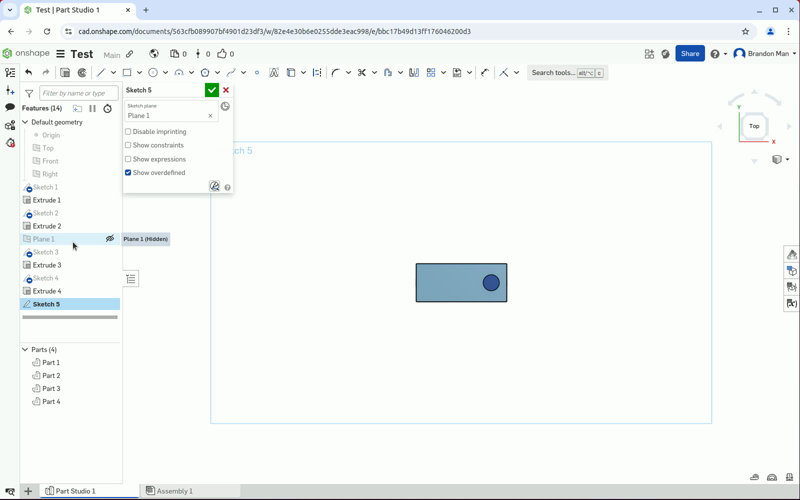
mouse_move(73, 352)
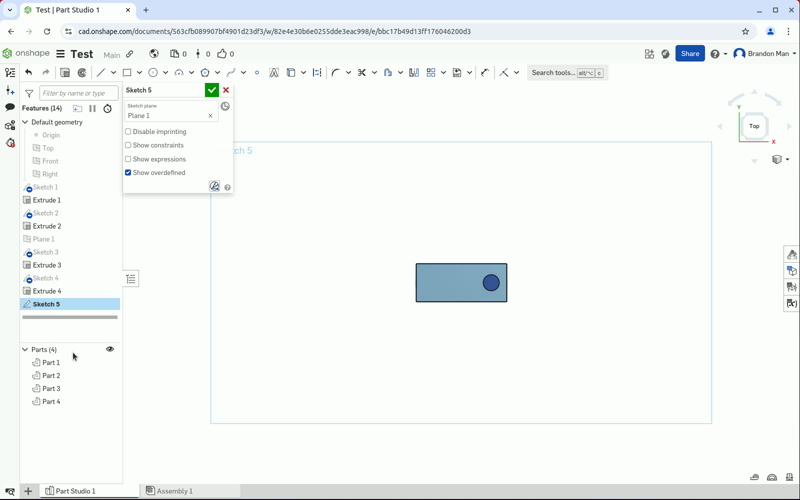
key(y)
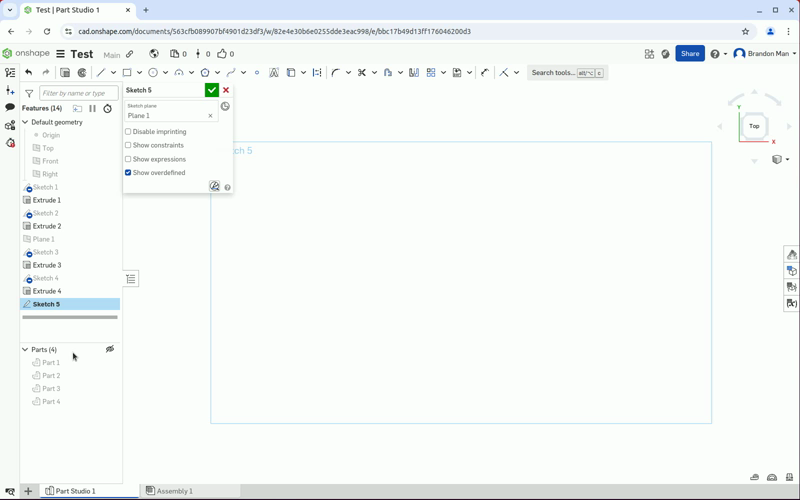
key(l)
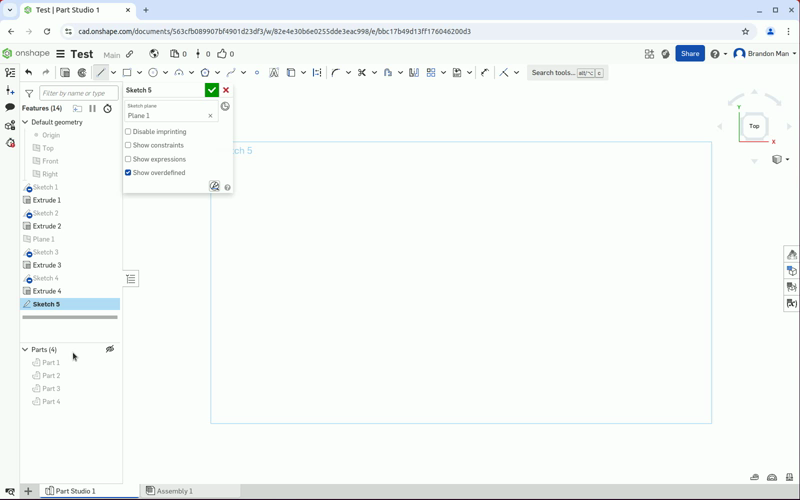
key_down(shift)
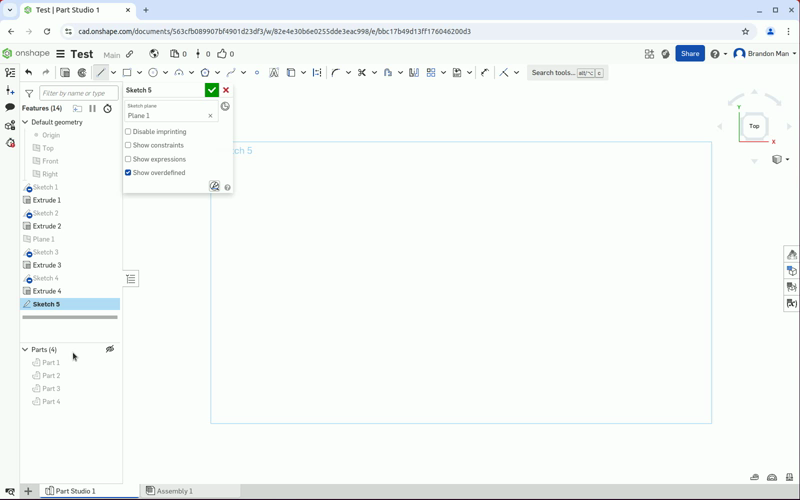
mouse_move(505, 294)
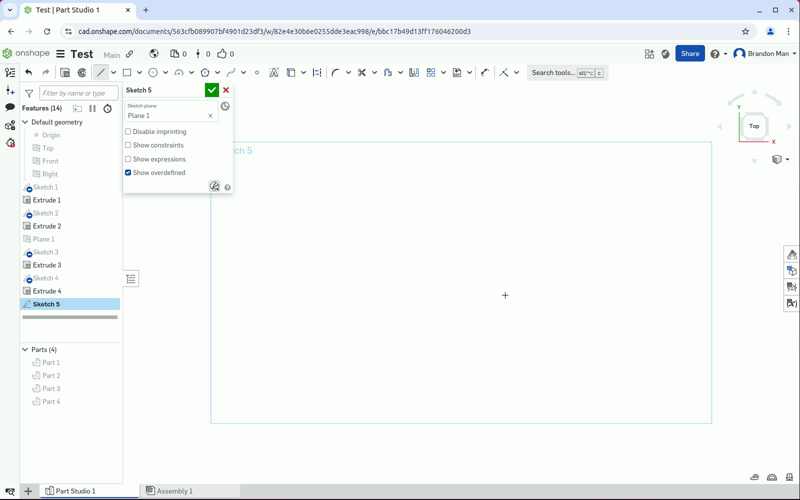
click(505, 294)
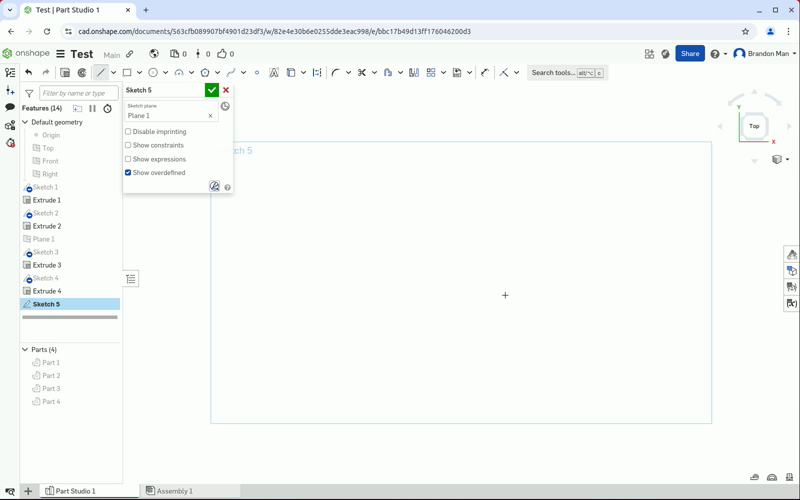
key_up(shift)
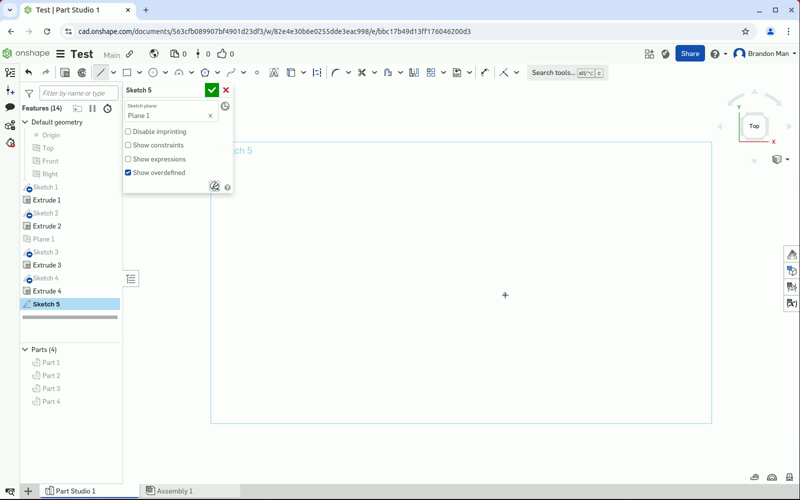
key_down(shift)
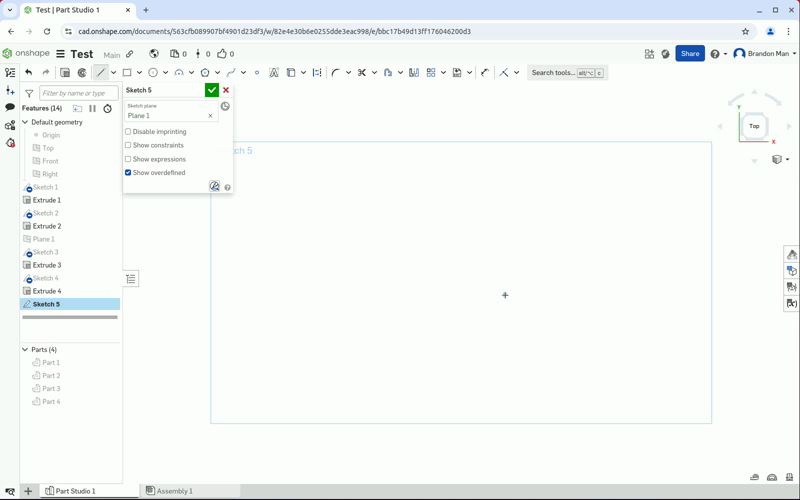
mouse_move(535, 294)
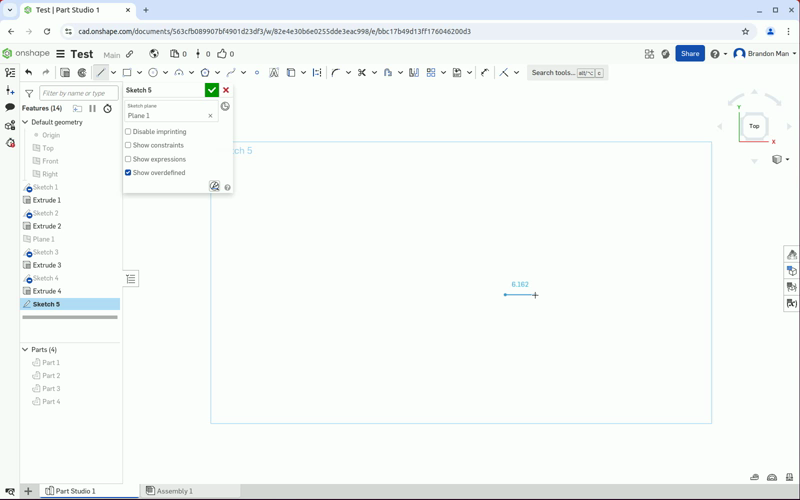
mouse_move(505, 271)
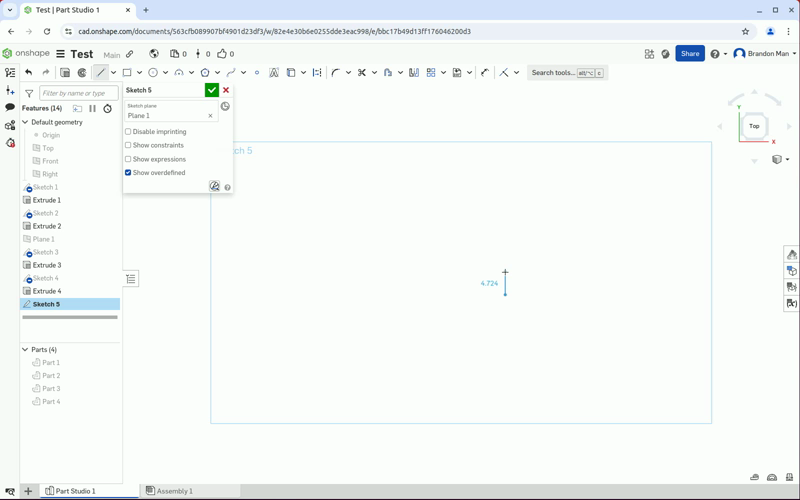
click(505, 271)
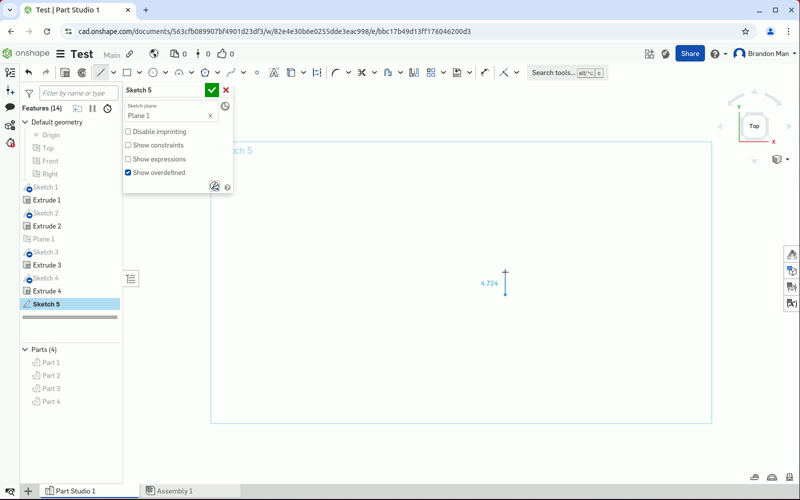
key_up(shift)
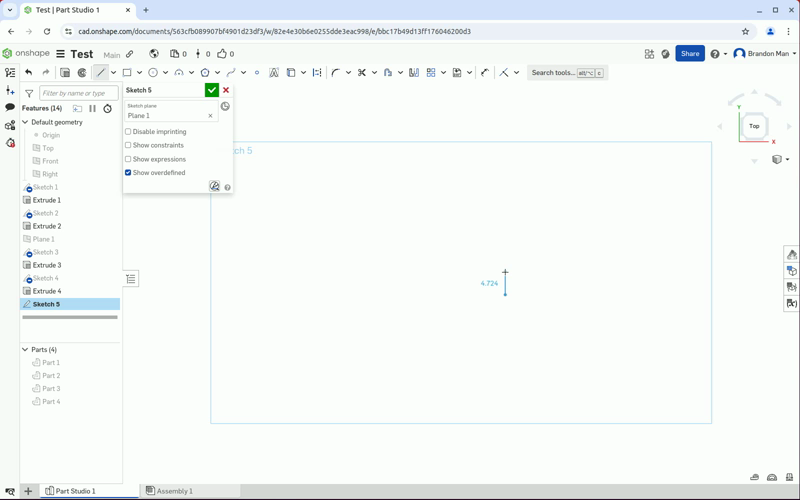
key(esc)
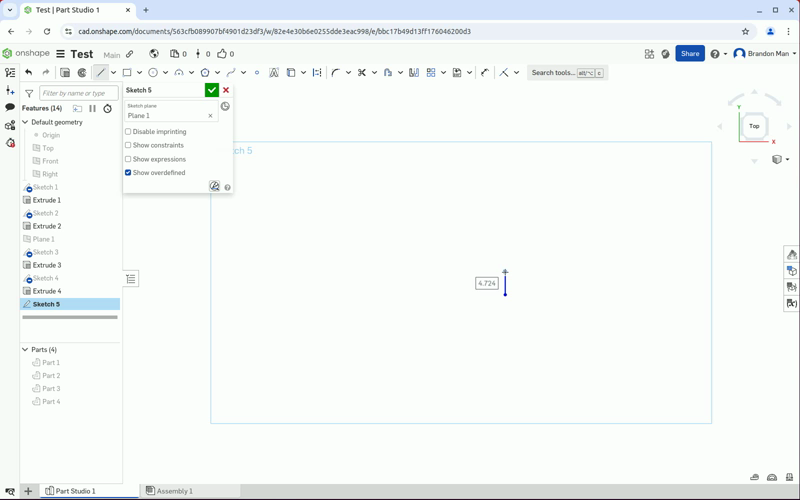
key(a)
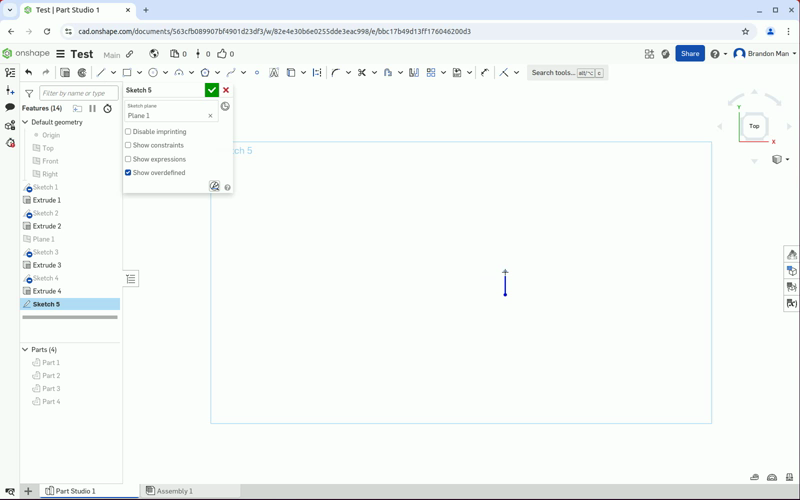
mouse_move(505, 271)
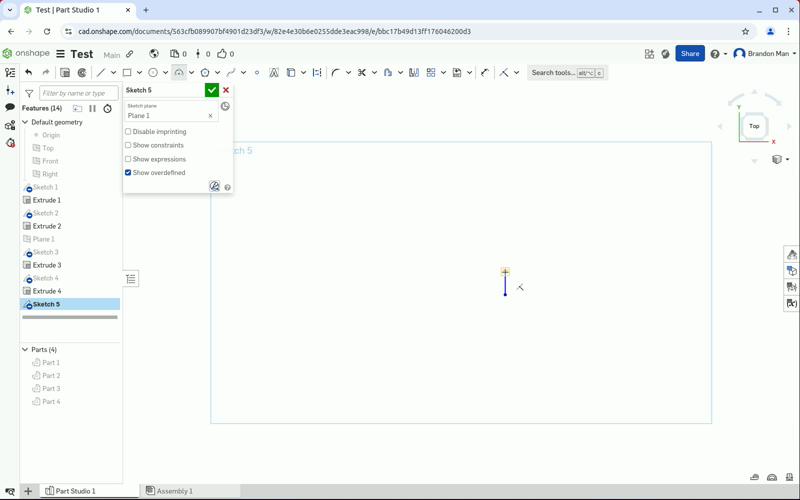
click(505, 271)
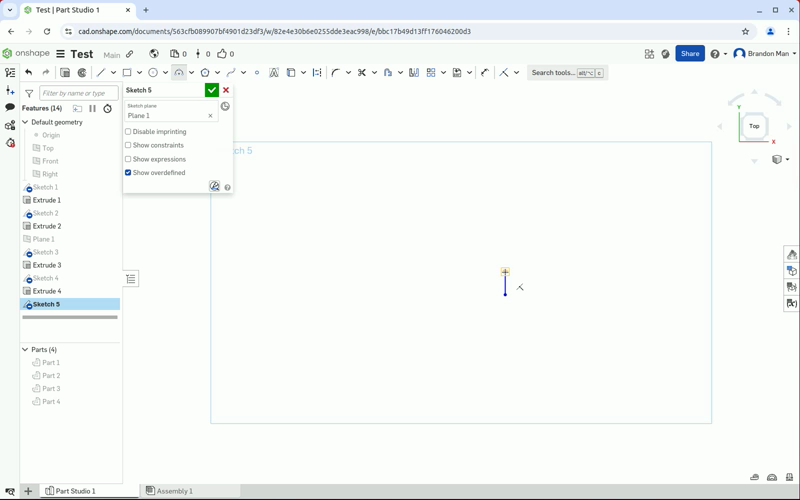
mouse_move(505, 294)
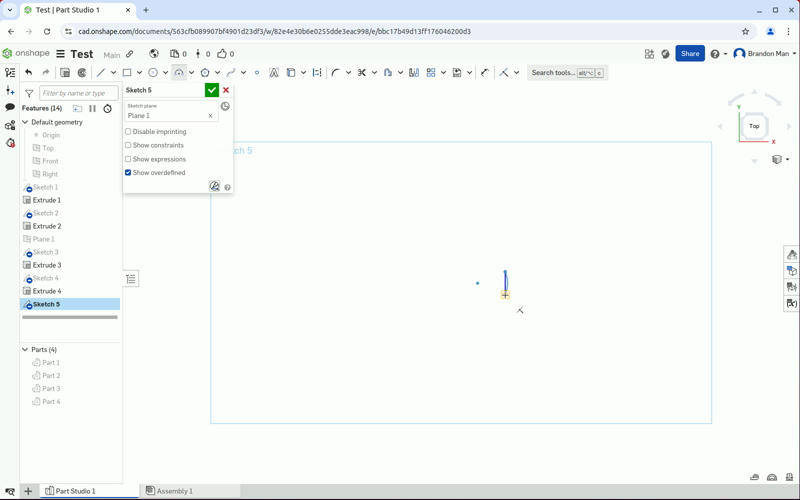
click(505, 294)
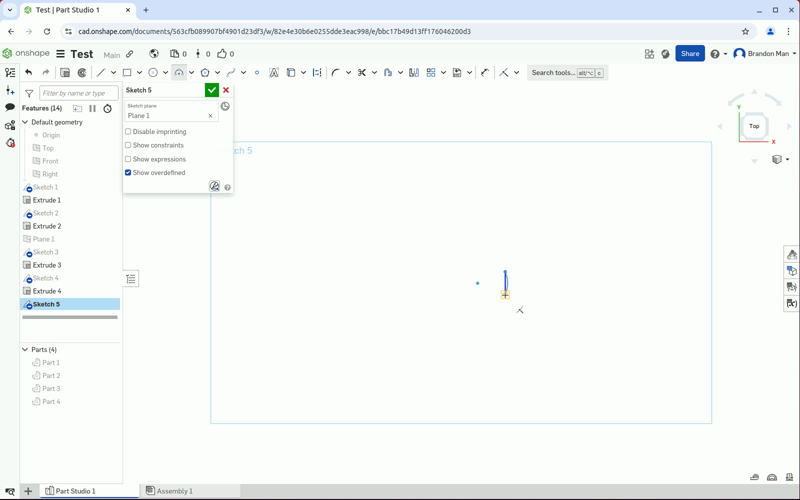
key_down(shift)
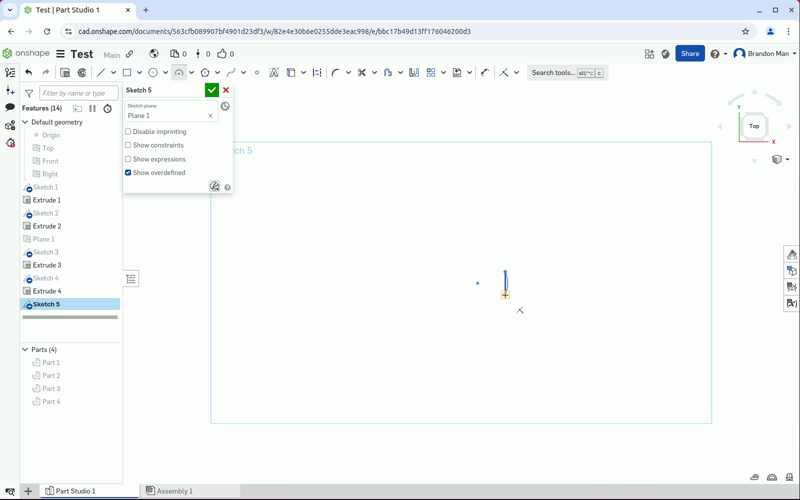
mouse_move(470, 283)
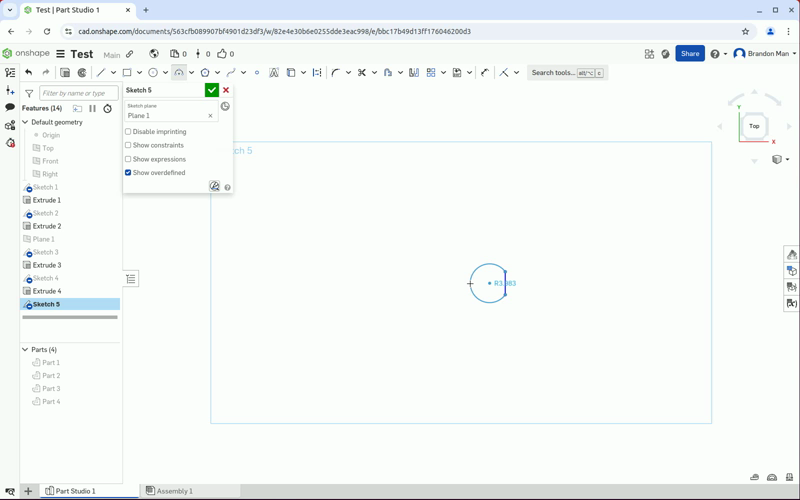
click(470, 283)
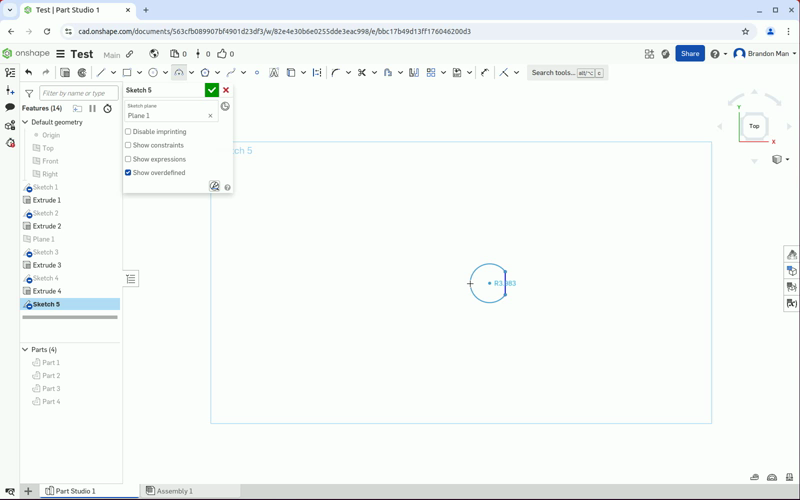
key_up(shift)
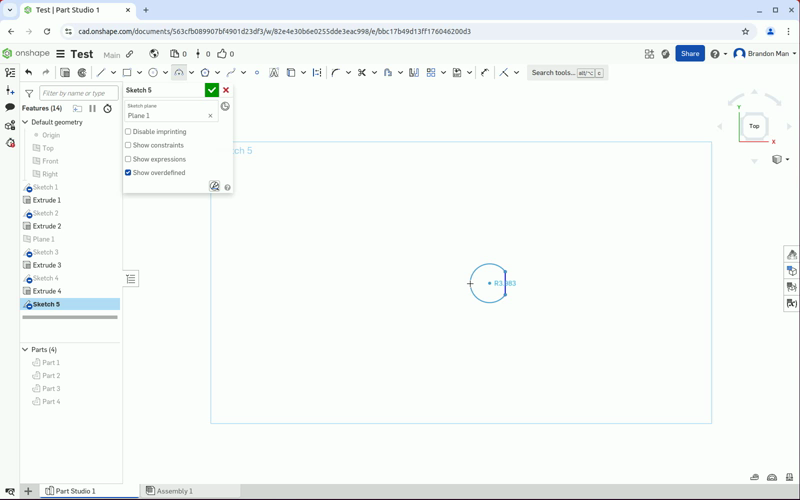
key(esc)
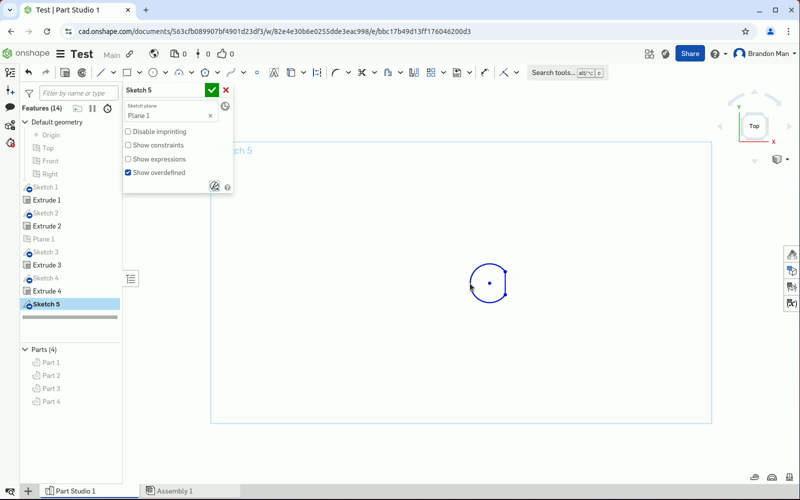
key(c)
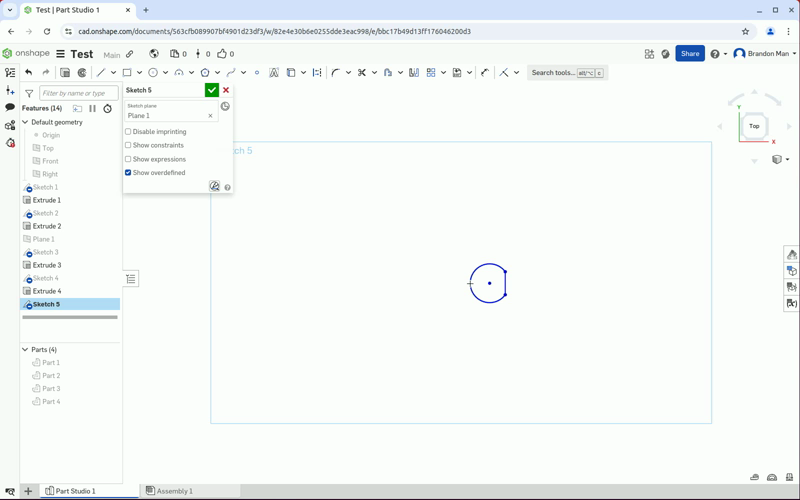
key_down(shift)
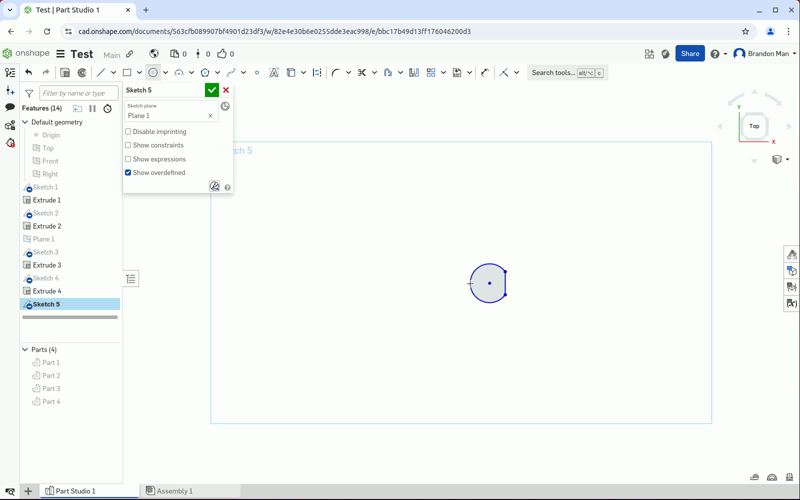
mouse_move(489, 282)
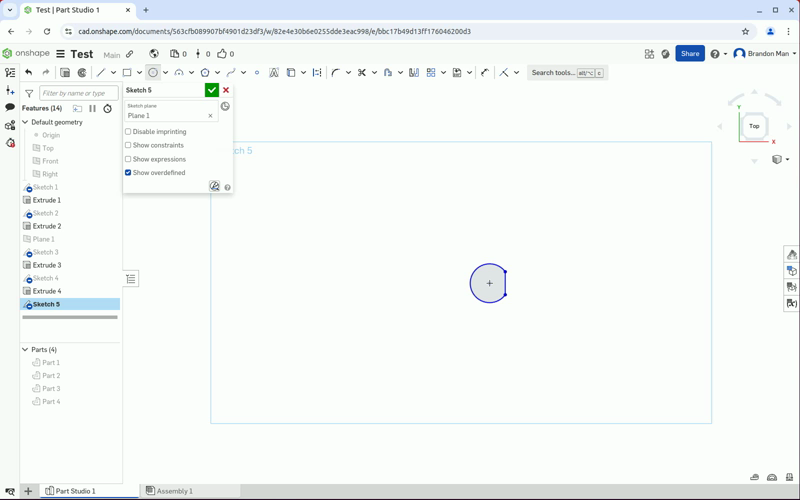
click(489, 282)
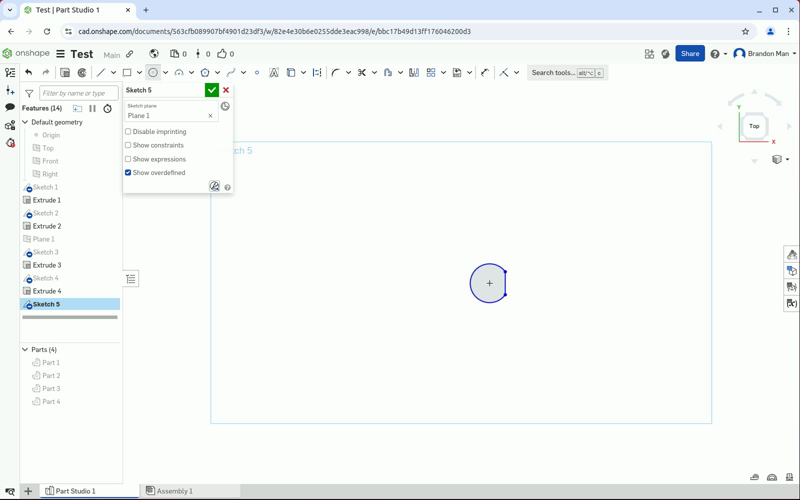
key_up(shift)
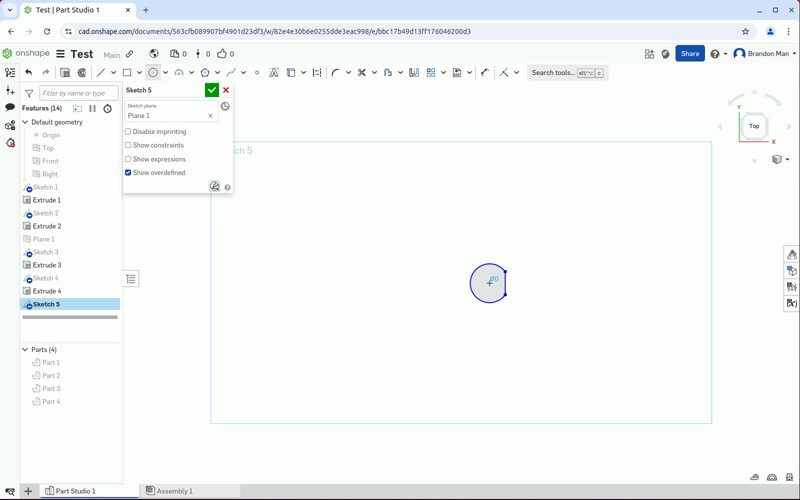
mouse_move(497, 282)
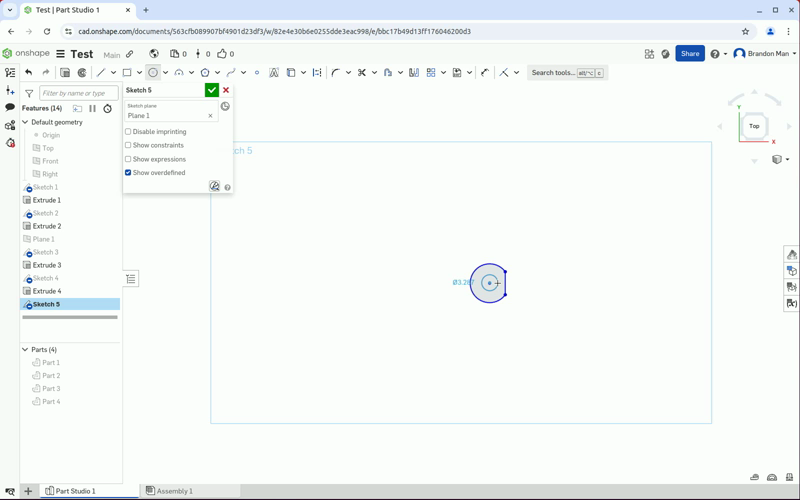
click(497, 282)
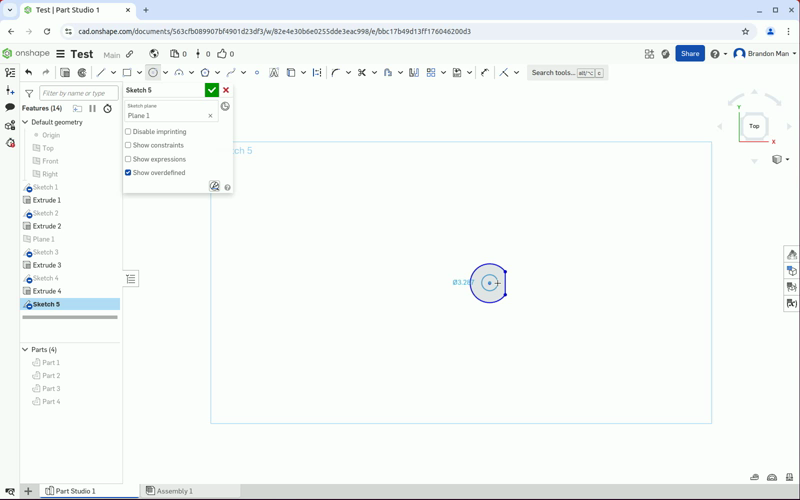
key(esc)
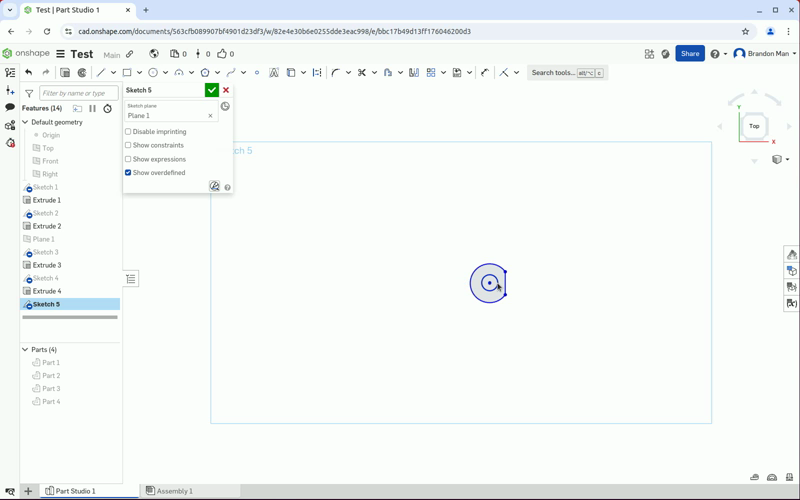
mouse_move(482, 279)
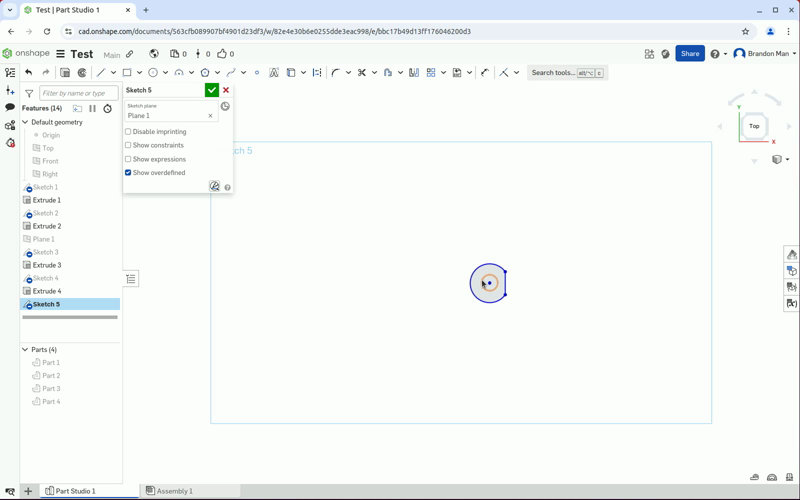
scroll(6)
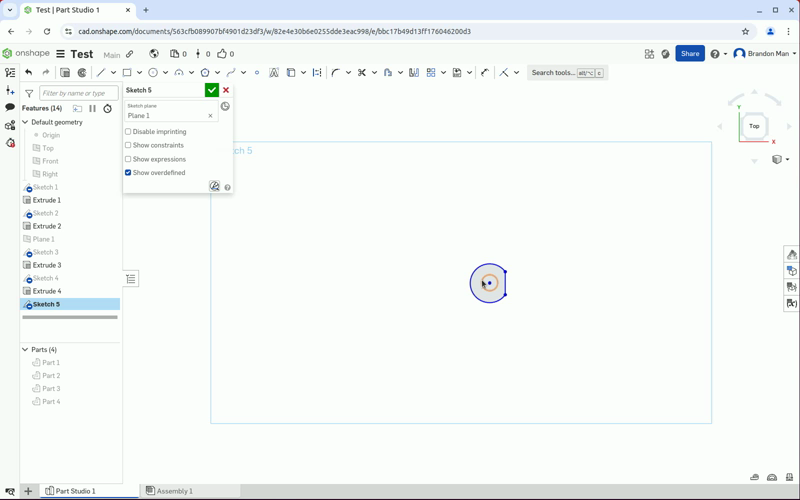
scroll(6)
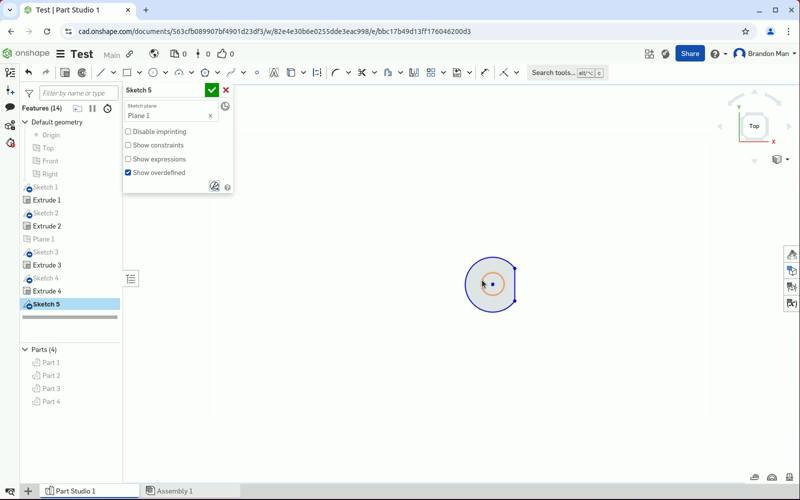
scroll(6)
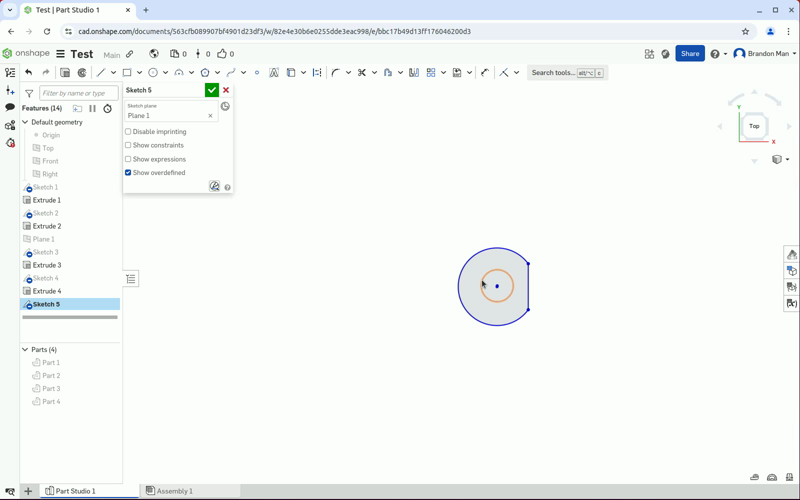
scroll(6)
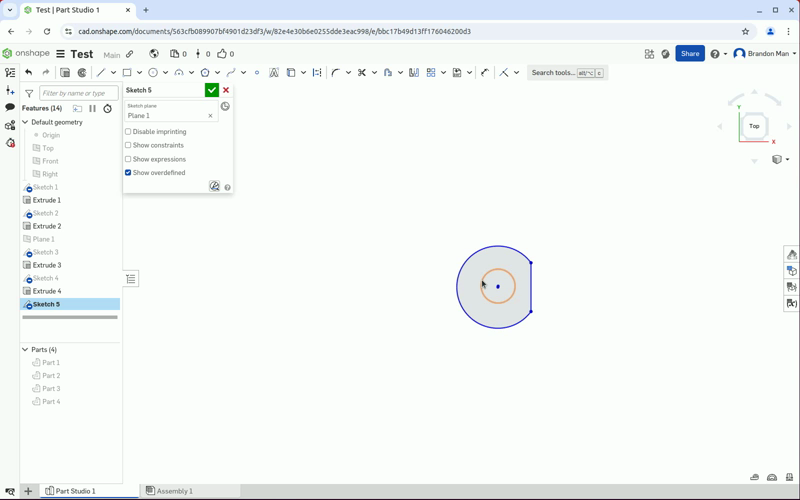
scroll(6)
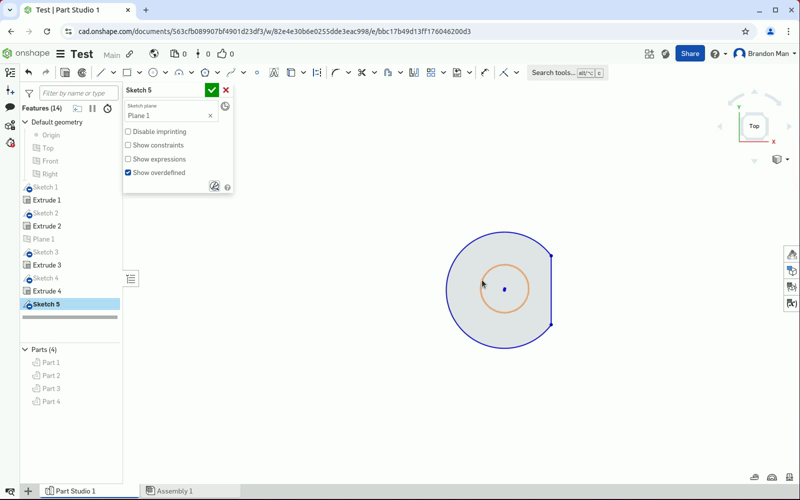
scroll(6)
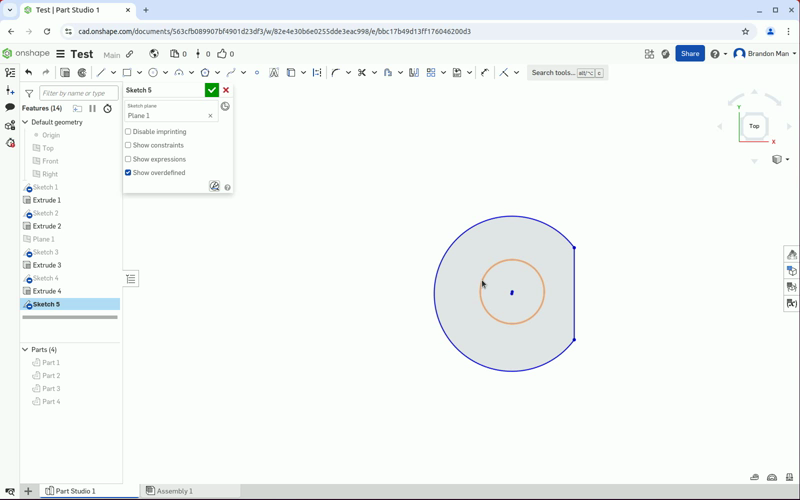
scroll(6)
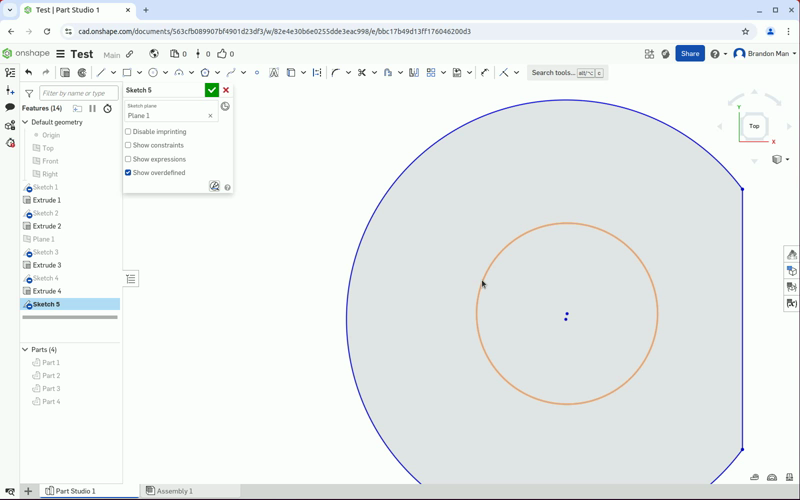
click(482, 279)
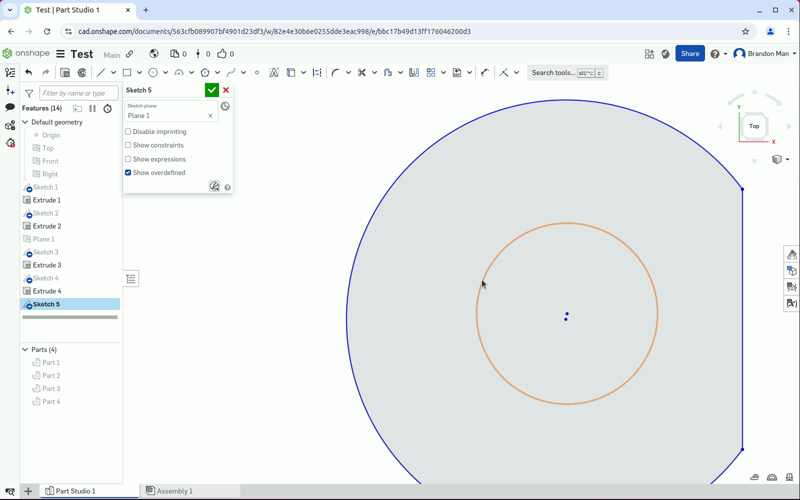
scroll(-6)
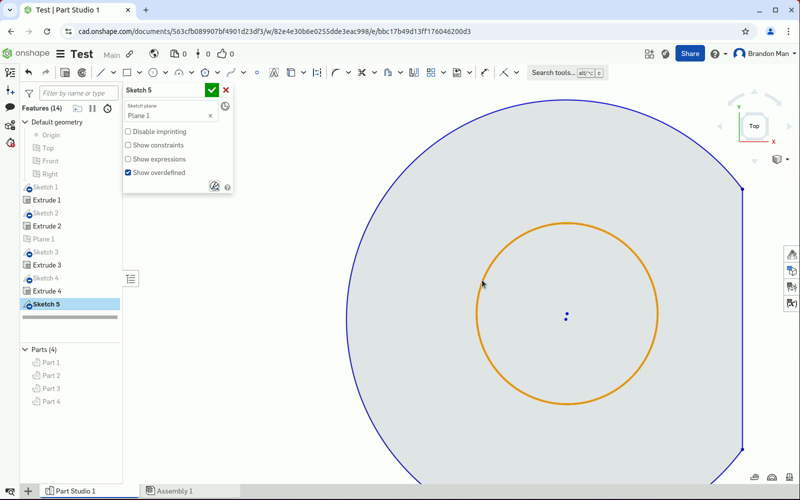
scroll(-6)
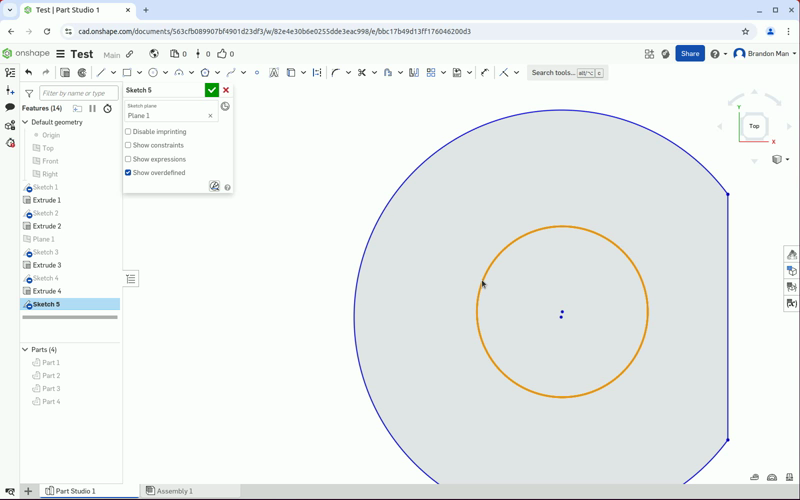
scroll(-6)
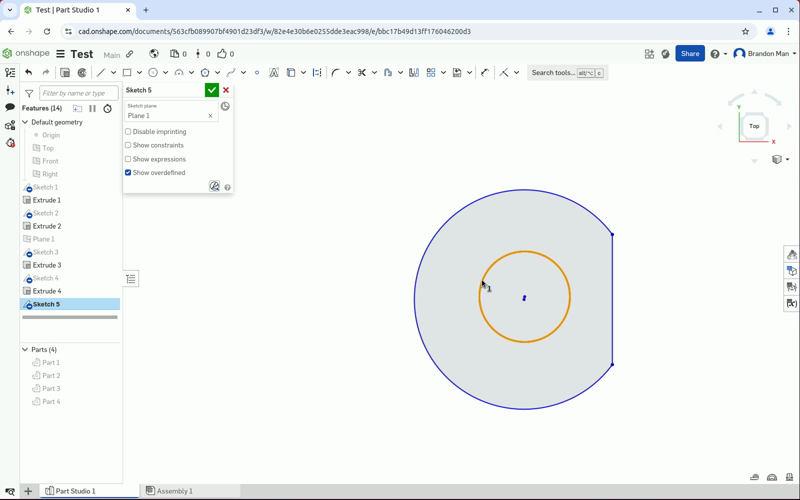
scroll(-6)
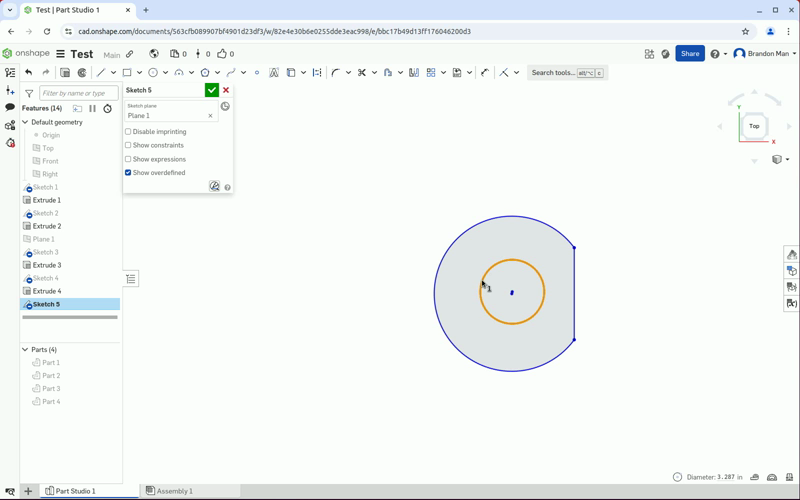
scroll(-6)
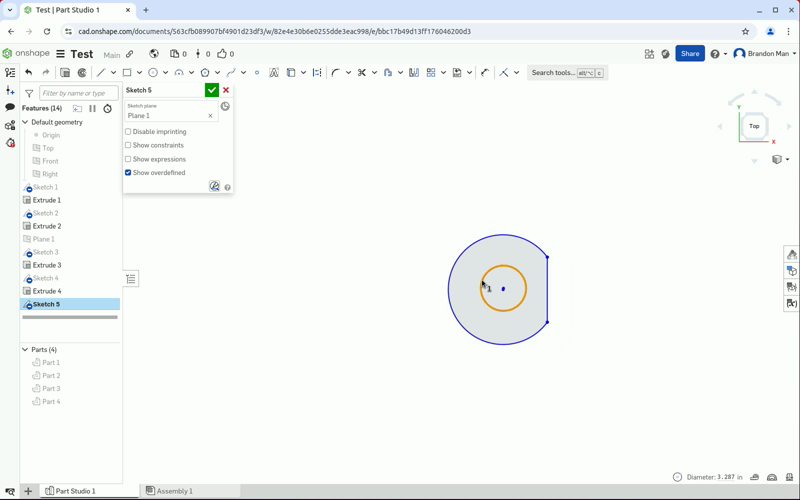
scroll(-6)
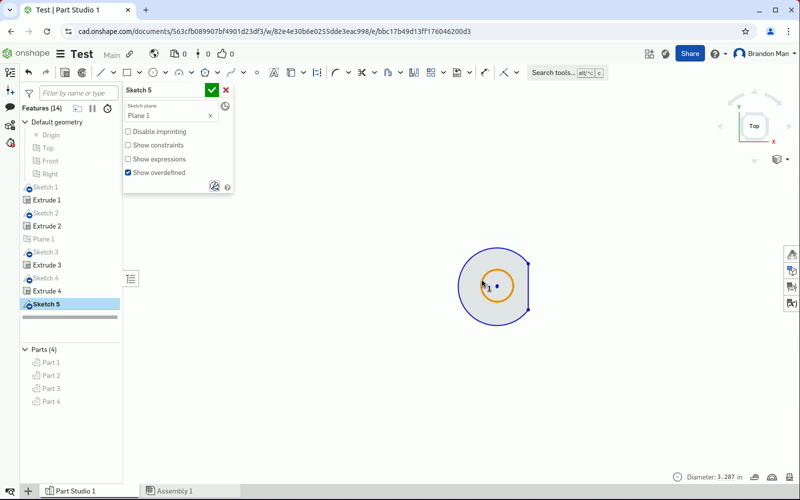
scroll(-6)
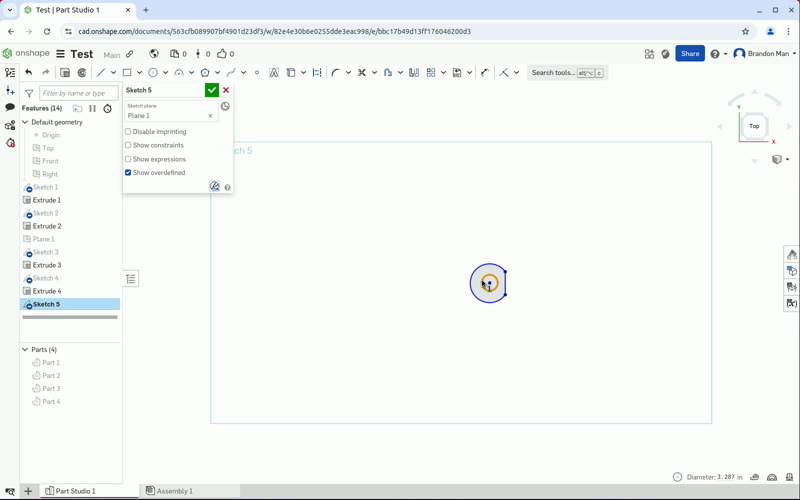
mouse_move(73, 352)
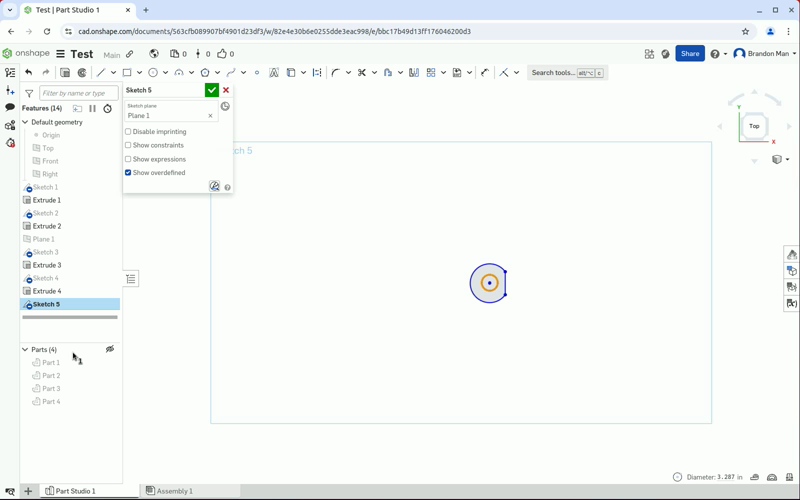
key(shift+y)
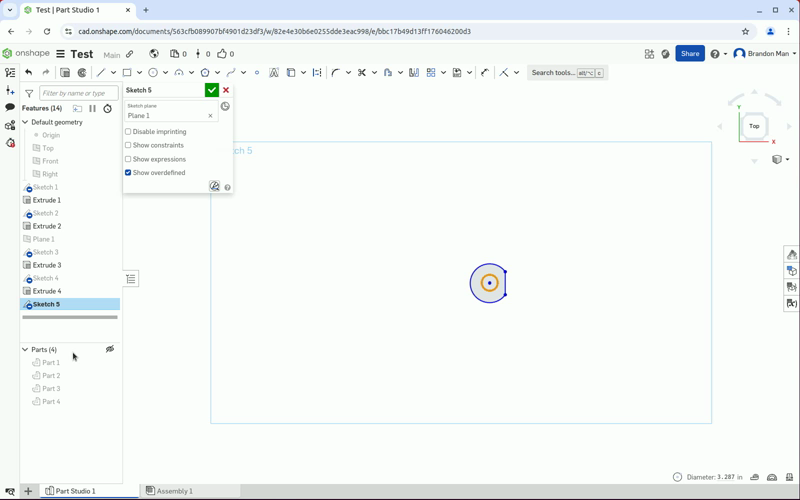
key(shift+e)
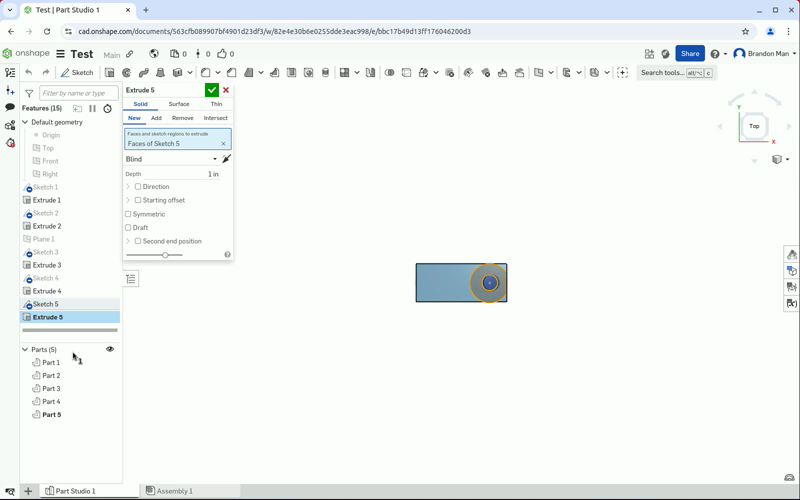
mouse_move(143, 106)
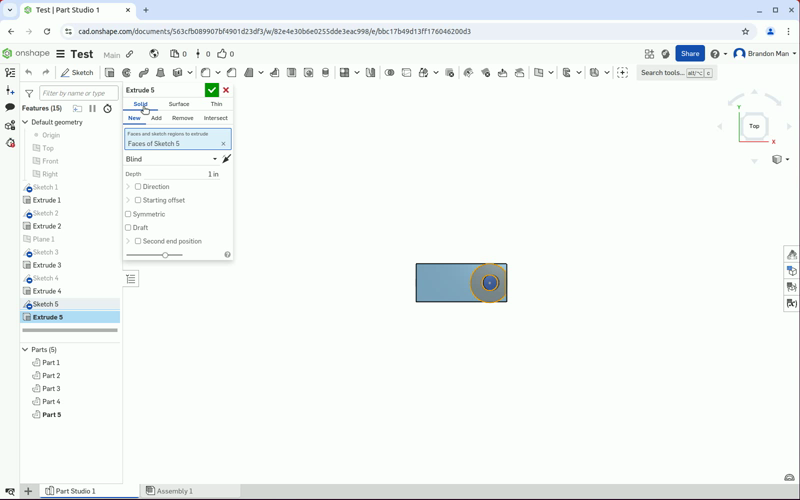
click(143, 106)
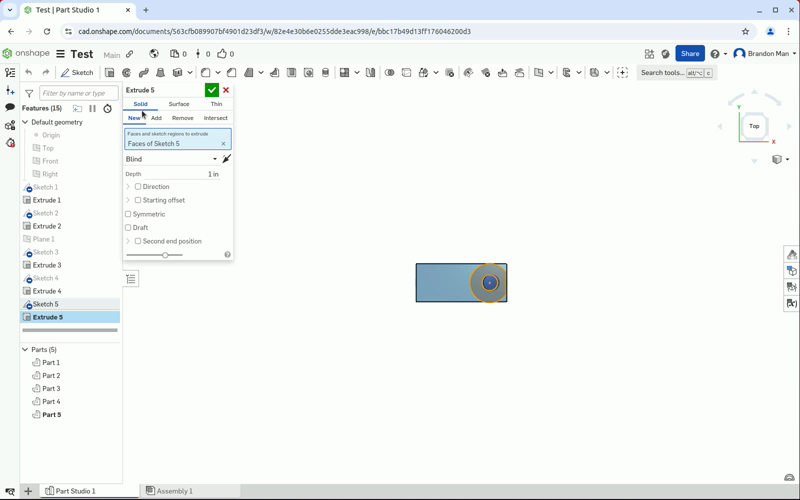
mouse_move(137, 120)
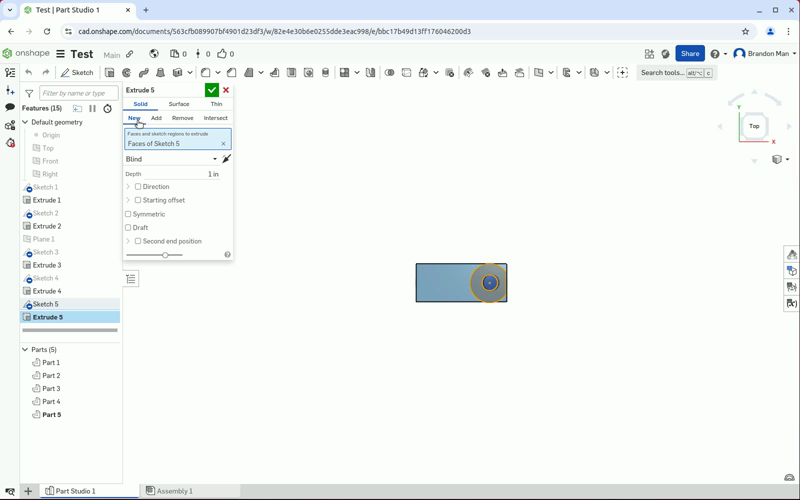
click(137, 120)
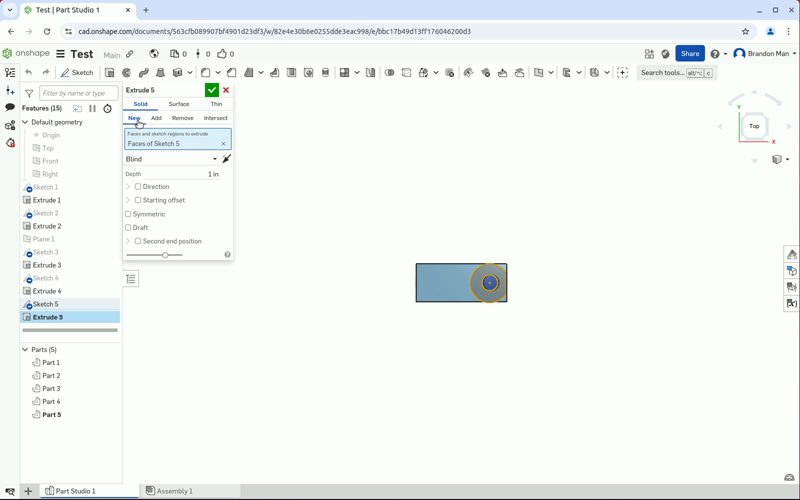
key(tab, 4)
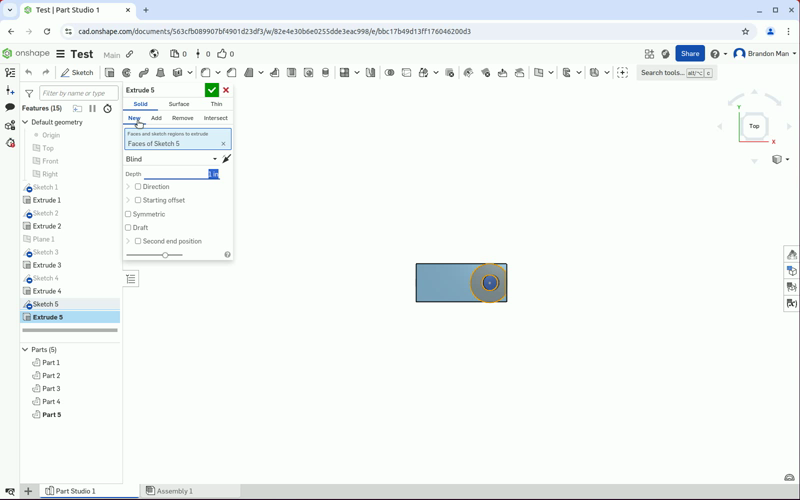
text(0.481)
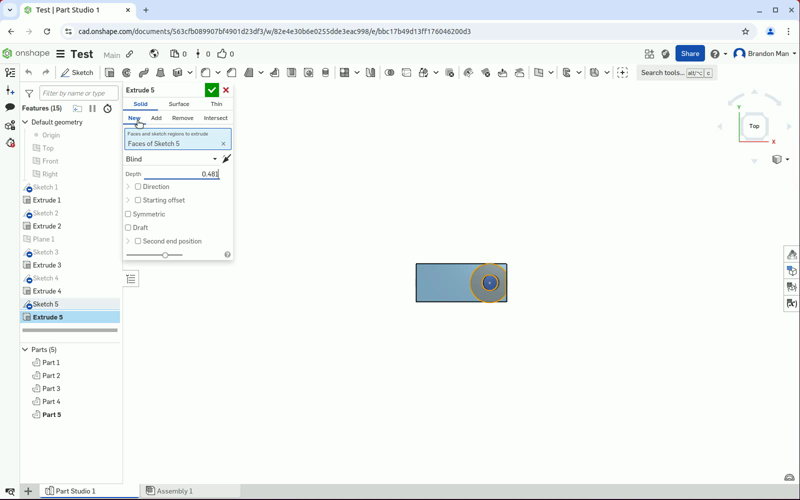
key(enter)
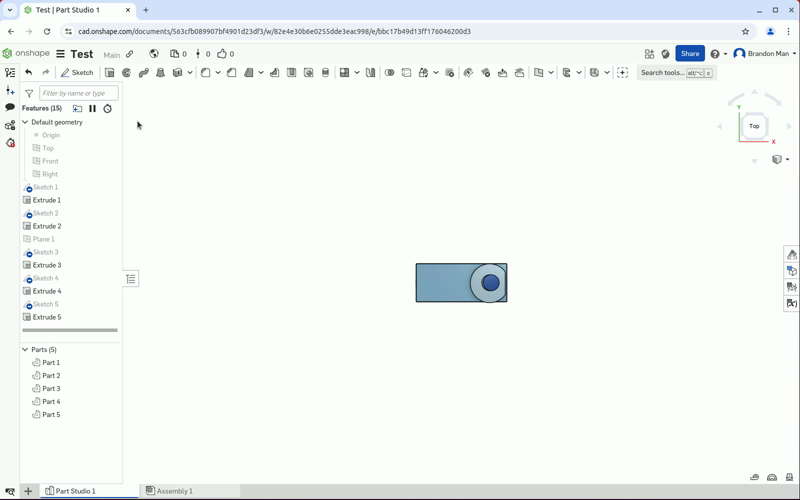
key(shift+h)
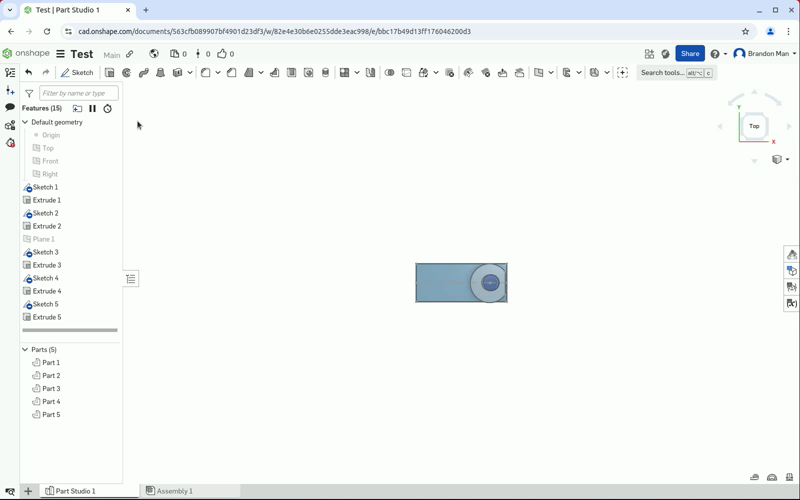
key(shift+h)
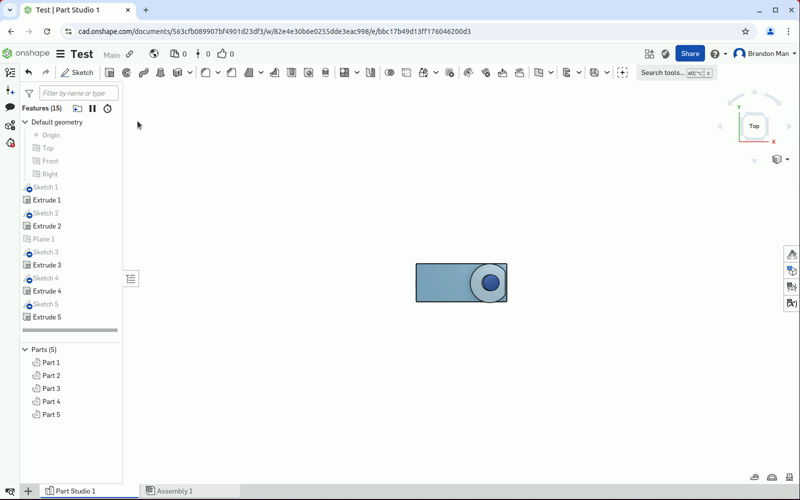
mouse_move(73, 189)
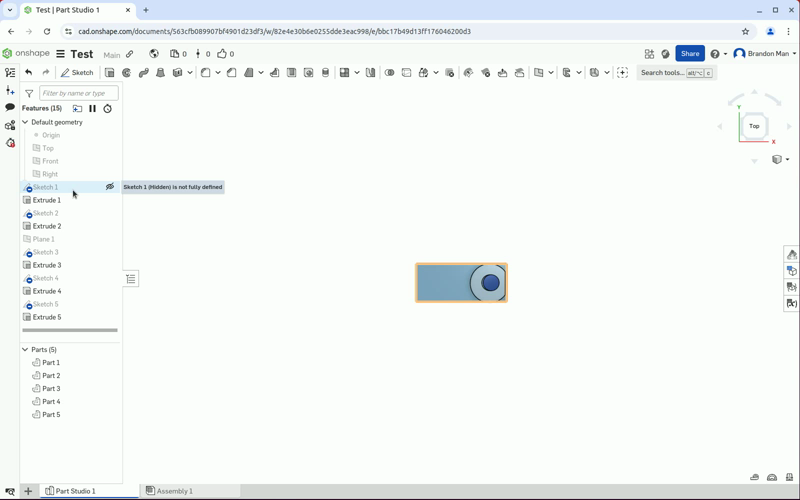
click(73, 189)
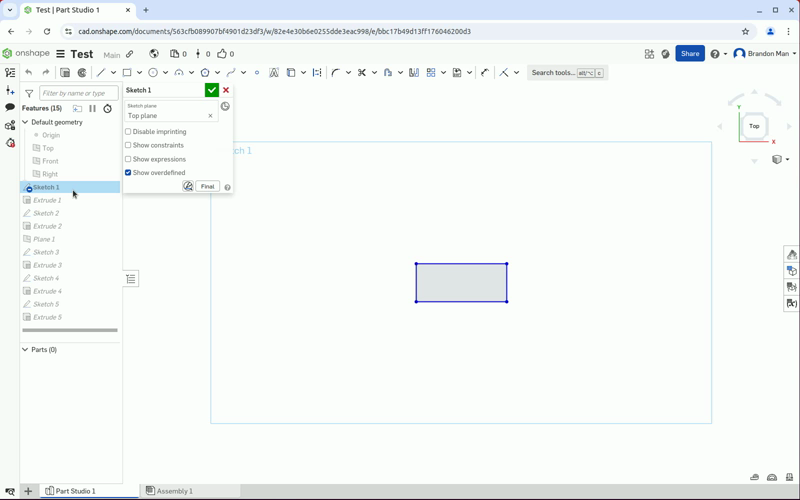
mouse_move(229, 92)
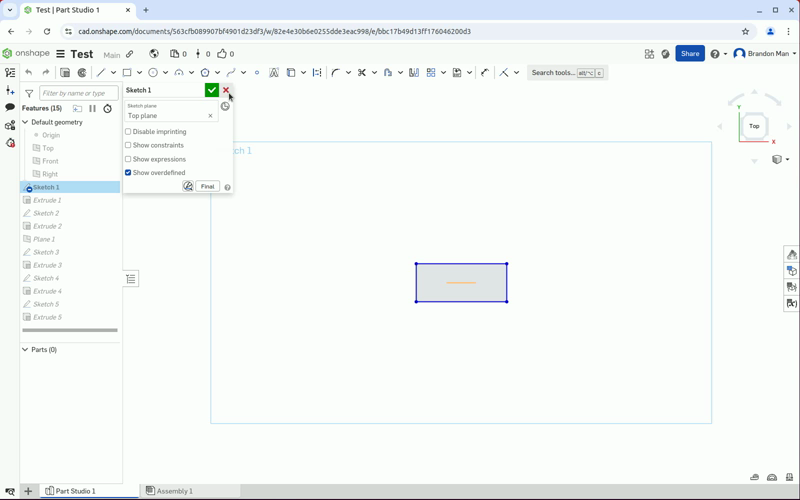
click(229, 92)
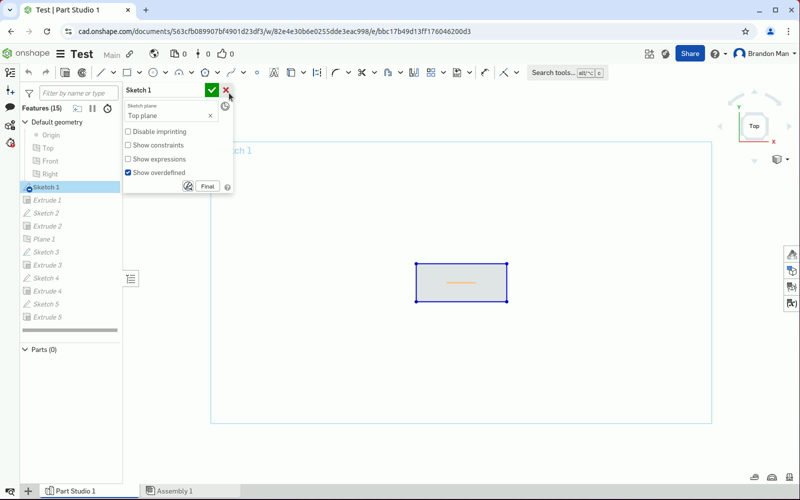
key(shift+s)
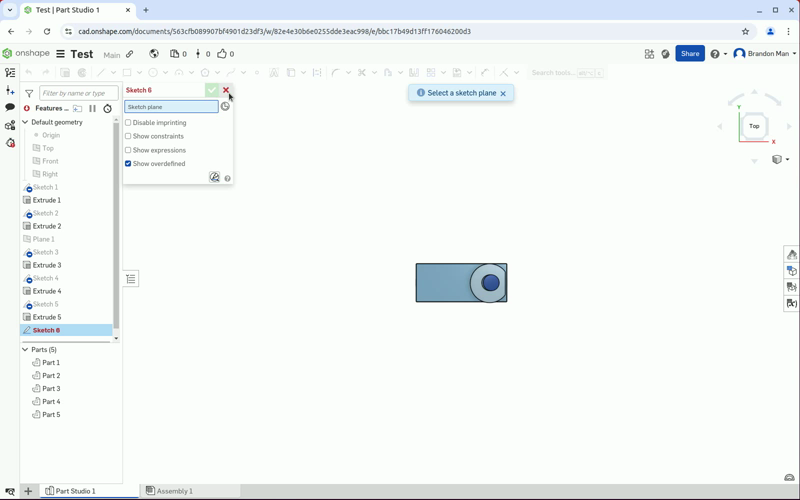
mouse_move(69, 241)
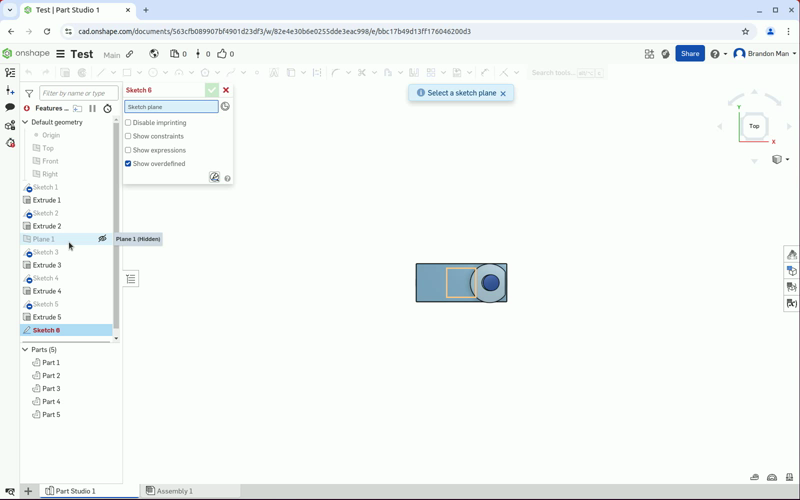
click(69, 241)
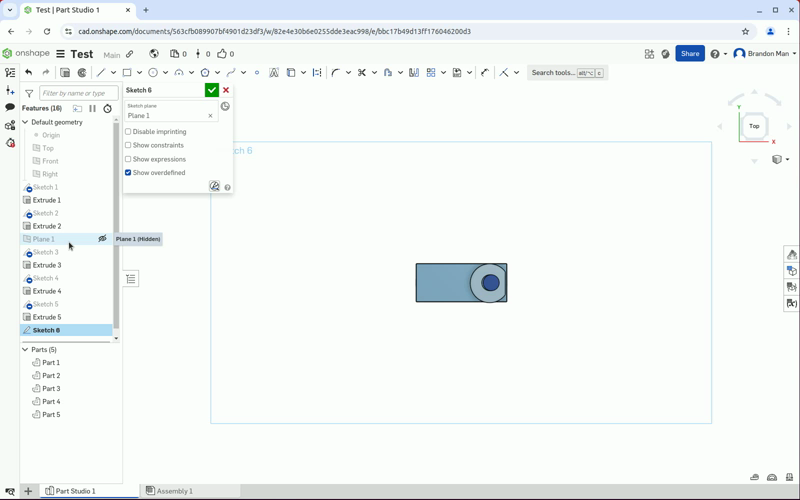
mouse_move(73, 352)
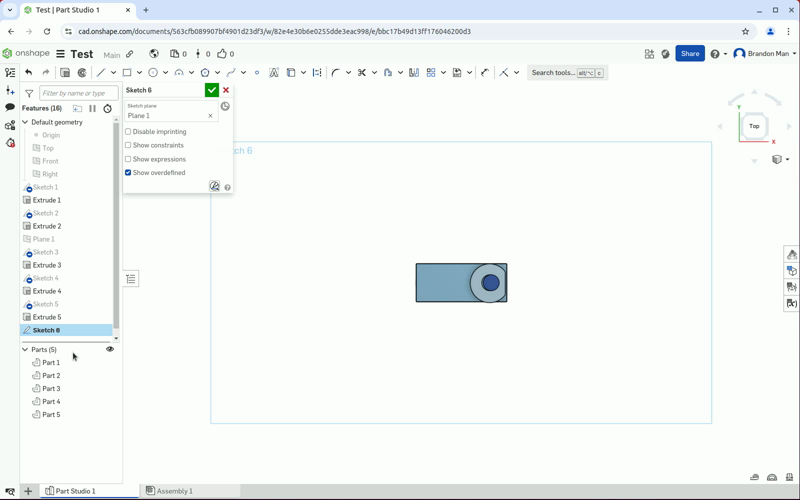
key(y)
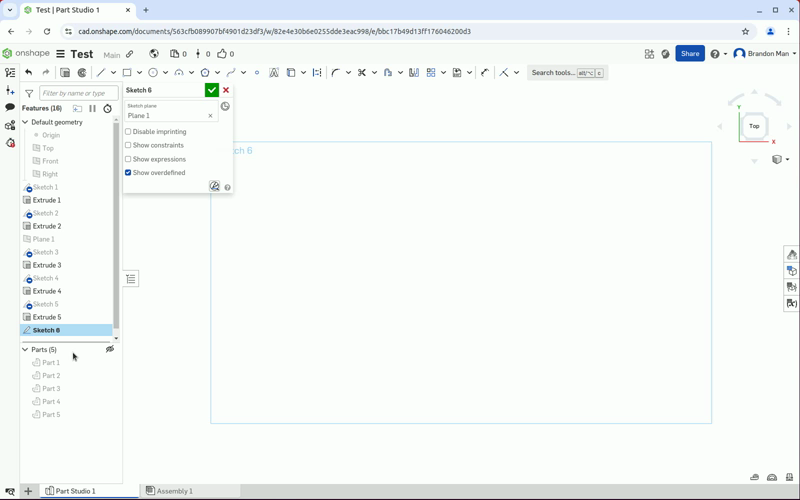
key(a)
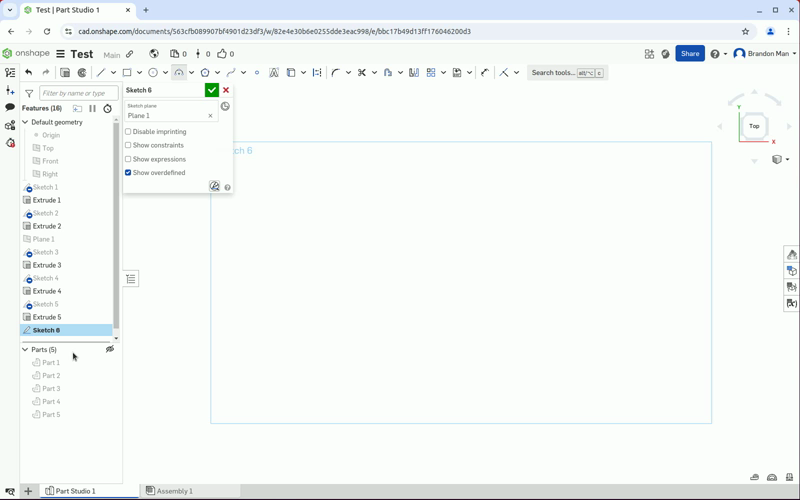
key_down(shift)
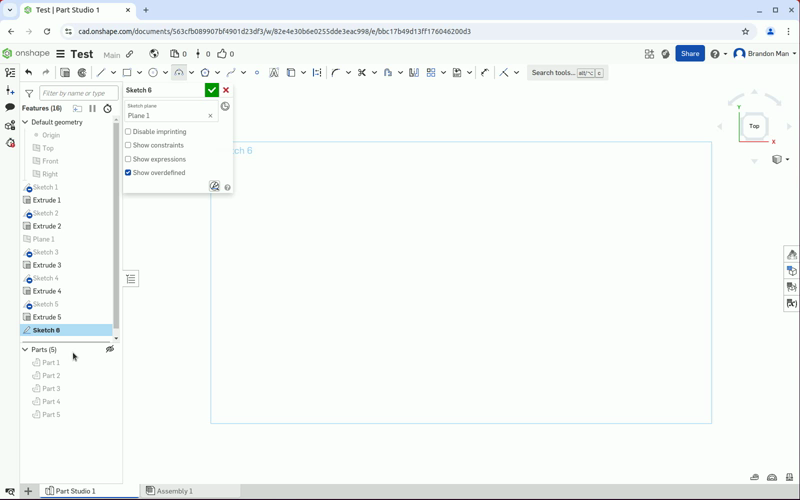
mouse_move(505, 294)
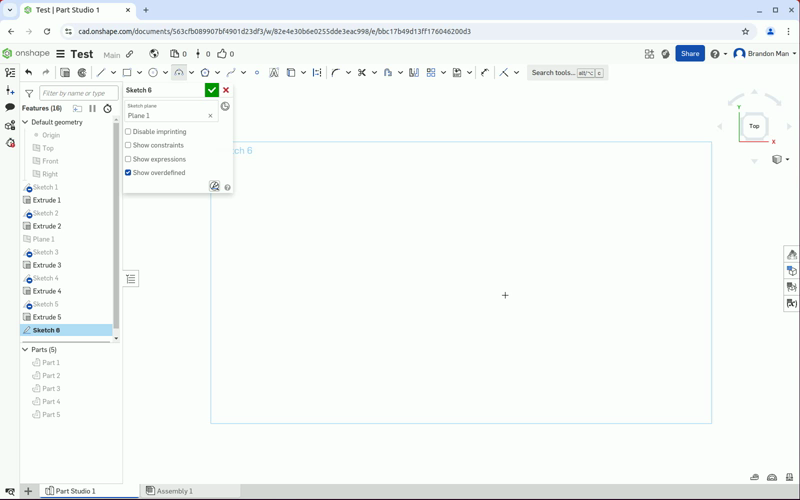
click(505, 294)
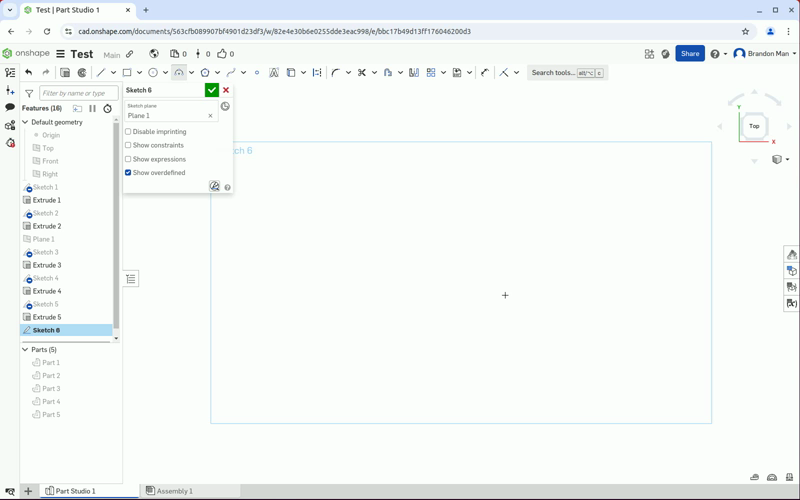
key_up(shift)
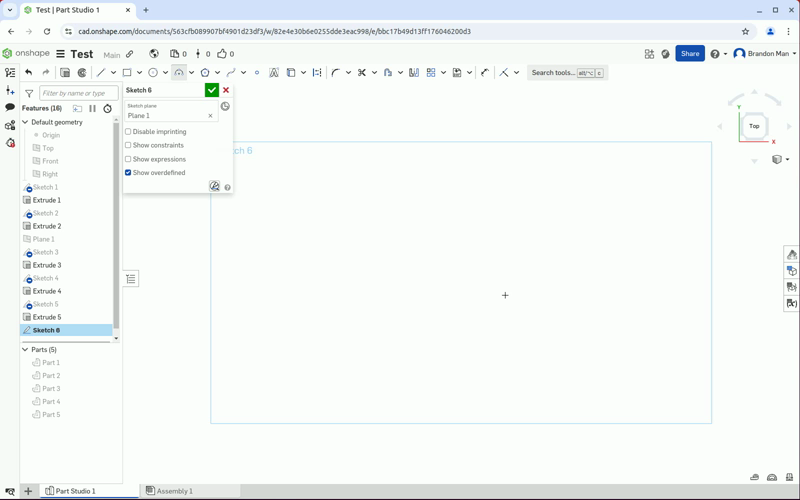
key_down(shift)
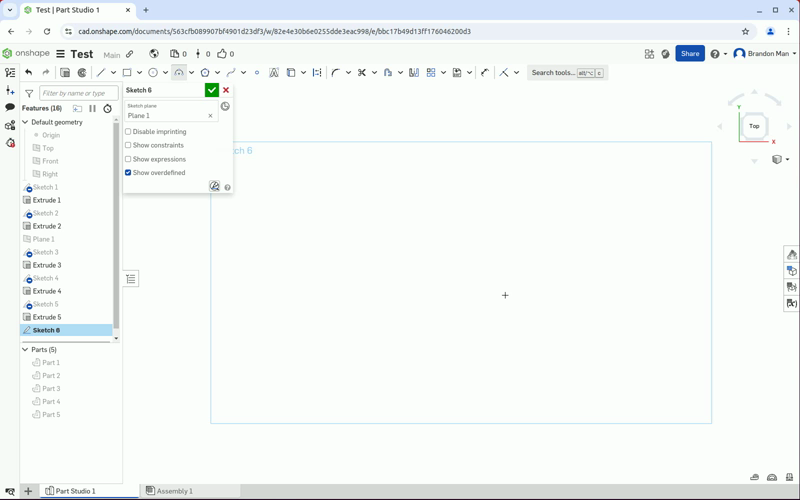
mouse_move(505, 271)
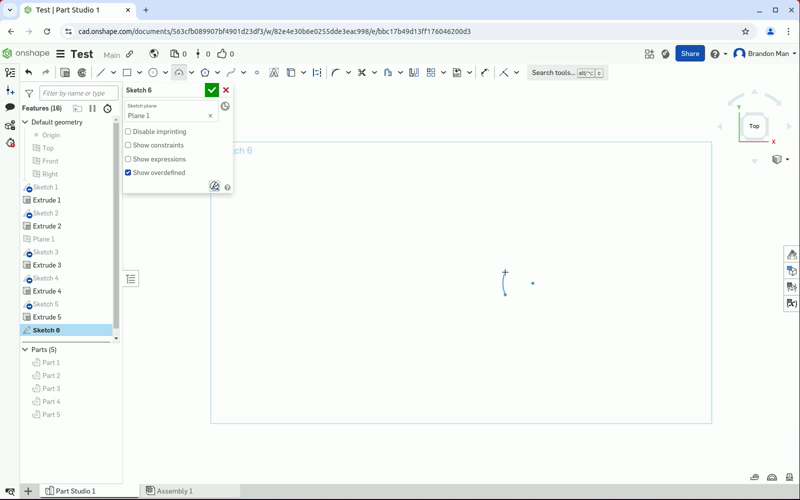
click(505, 271)
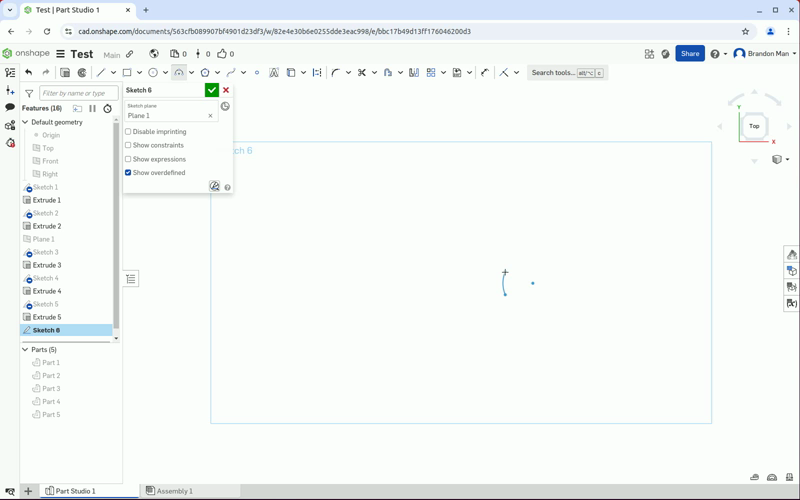
mouse_move(509, 282)
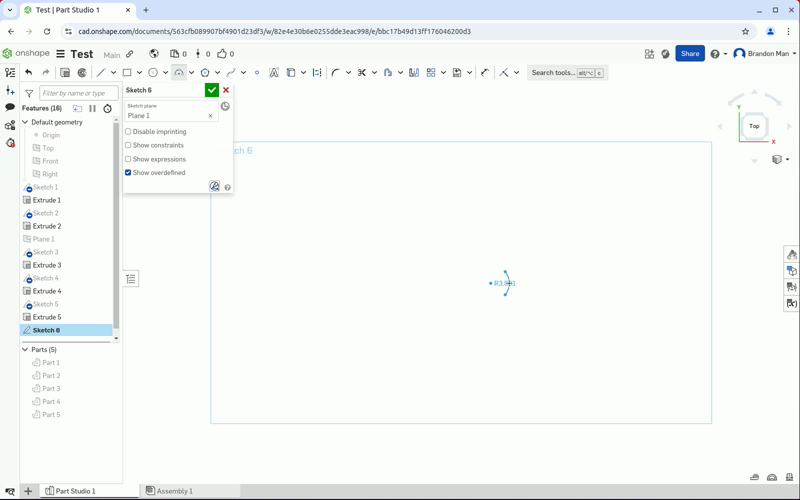
click(509, 282)
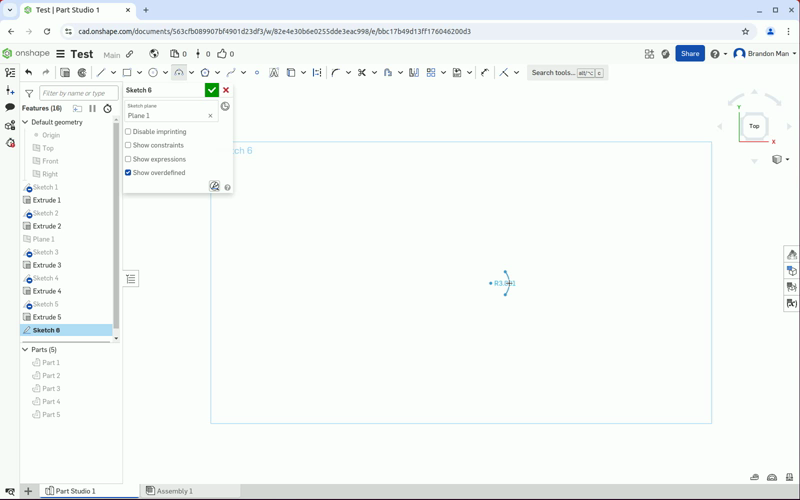
key_up(shift)
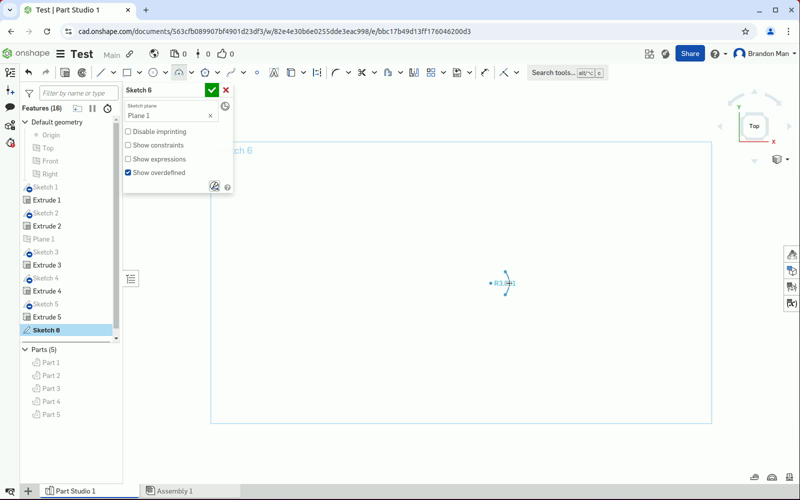
key(esc)
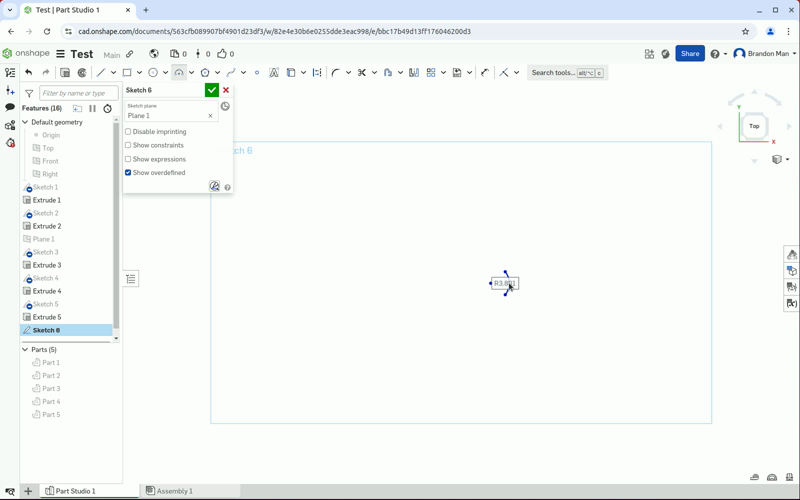
key(l)
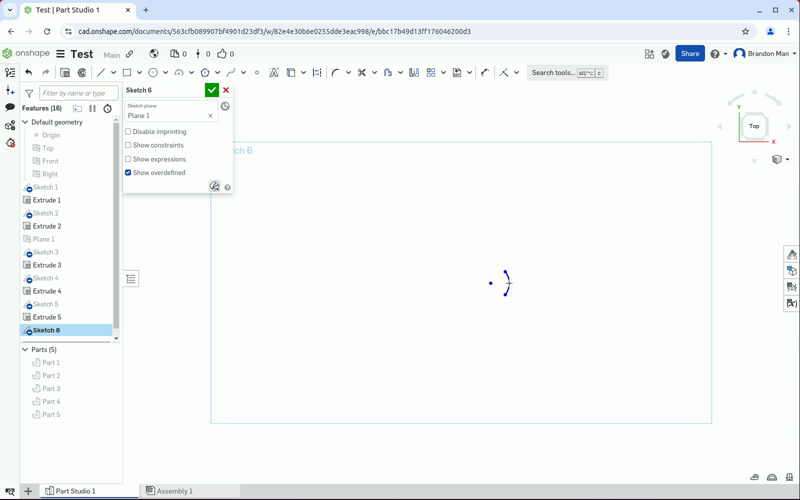
mouse_move(505, 271)
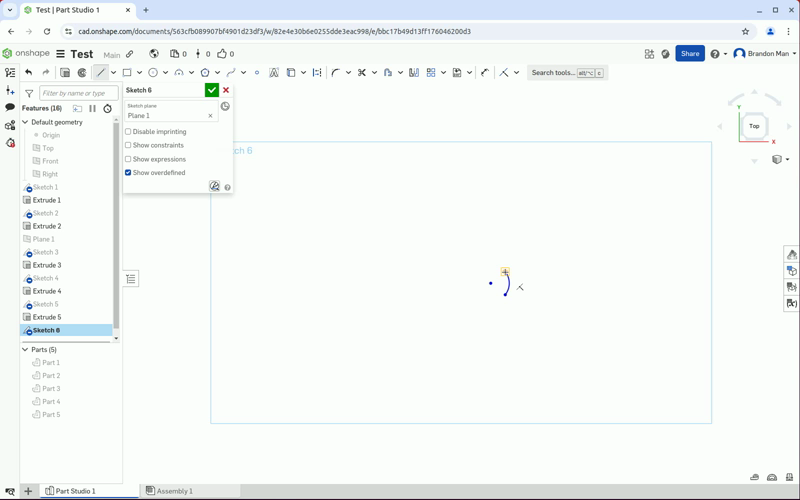
click(505, 271)
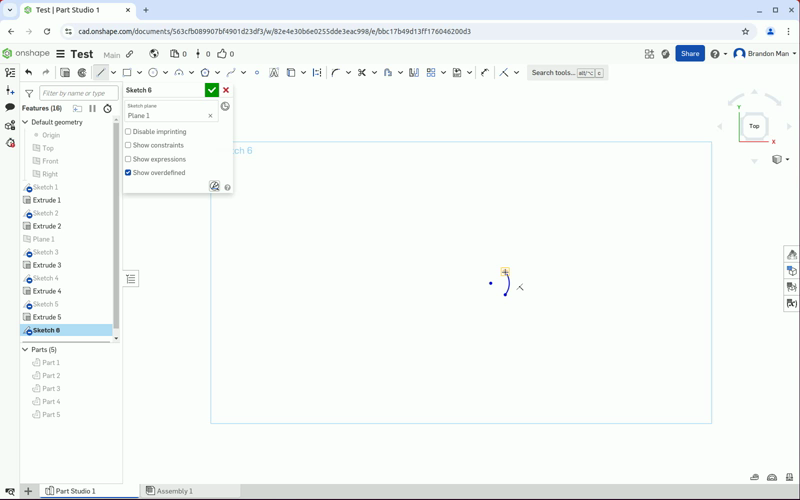
mouse_move(535, 271)
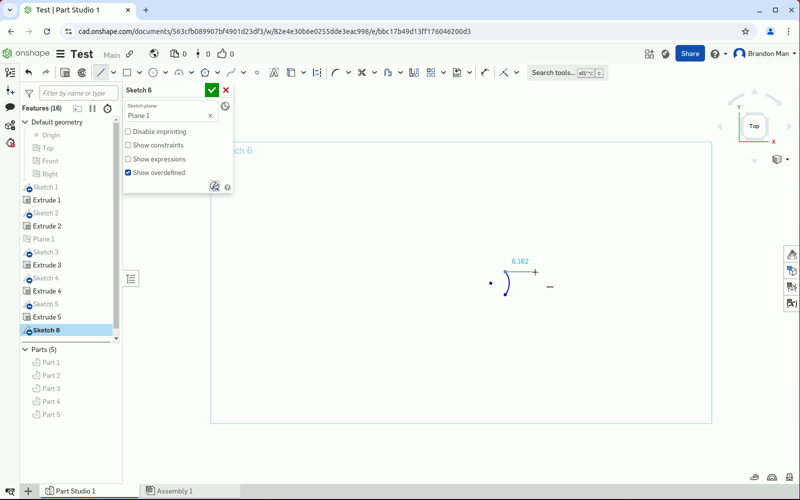
key_down(shift)
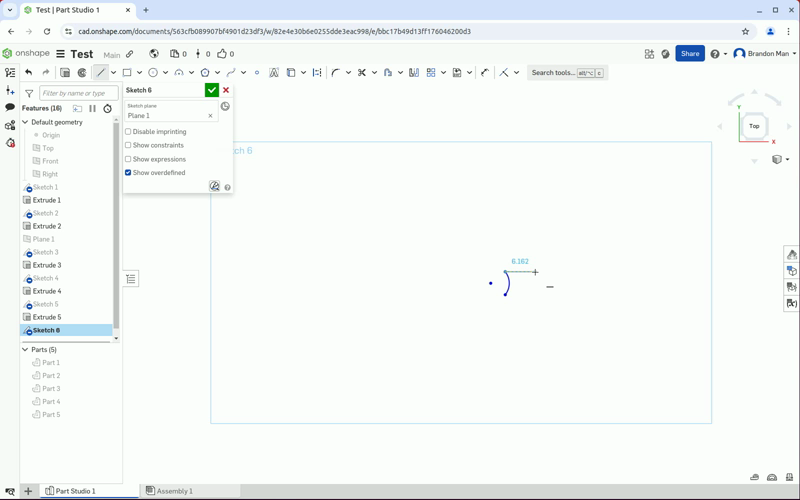
mouse_move(505, 294)
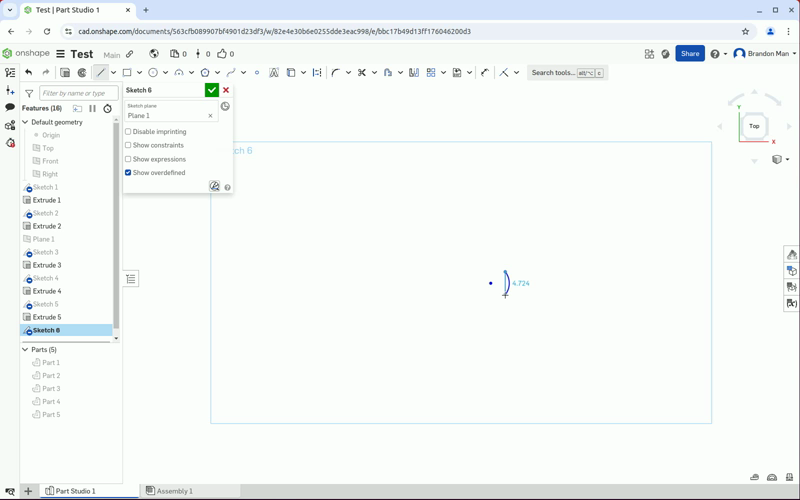
key_up(shift)
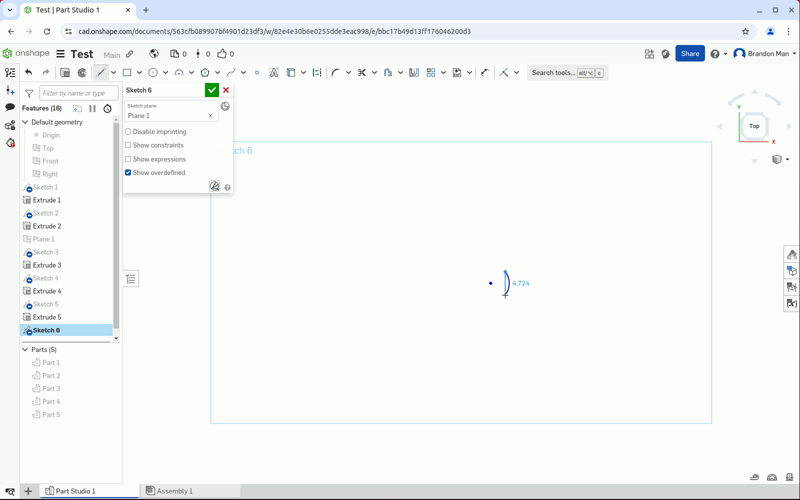
click(505, 294)
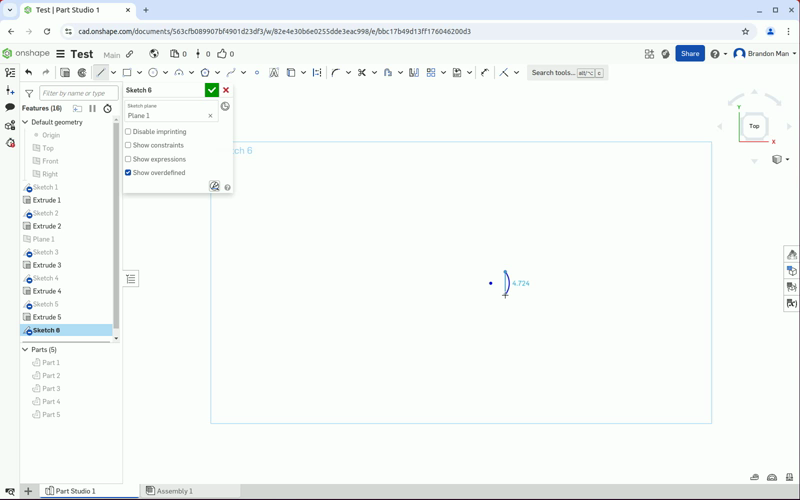
key(esc)
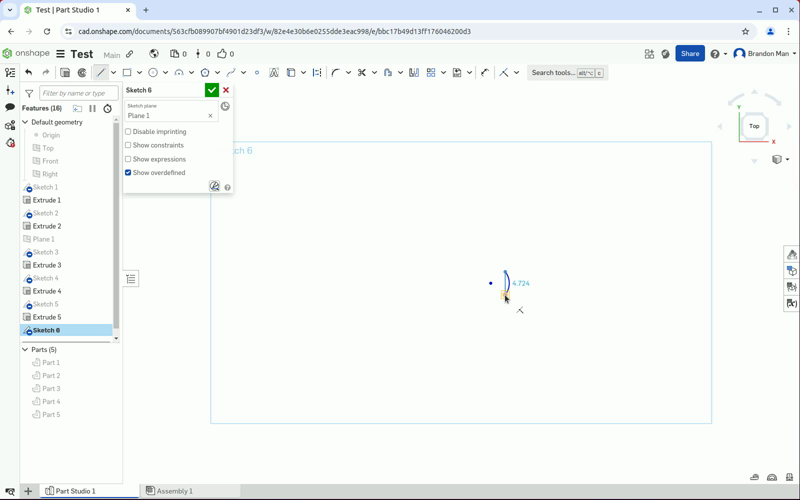
mouse_move(506, 274)
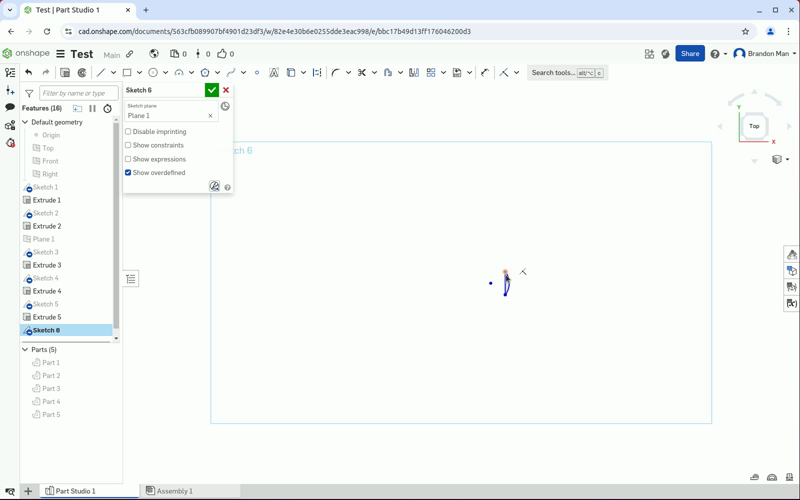
scroll(6)
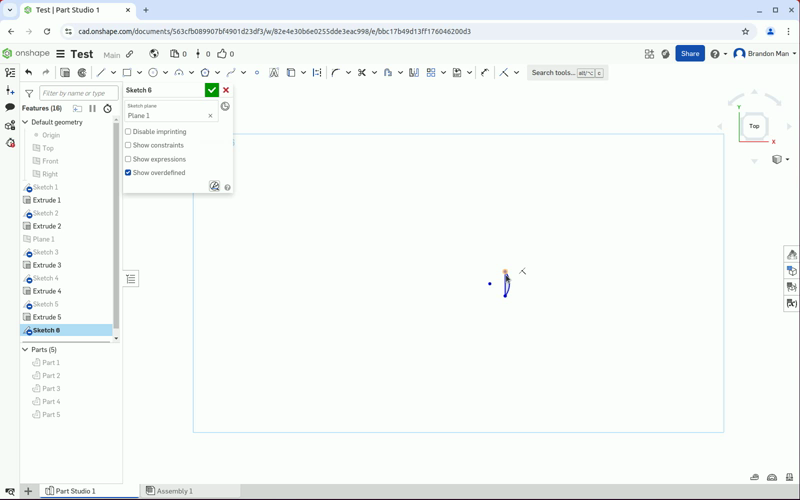
scroll(6)
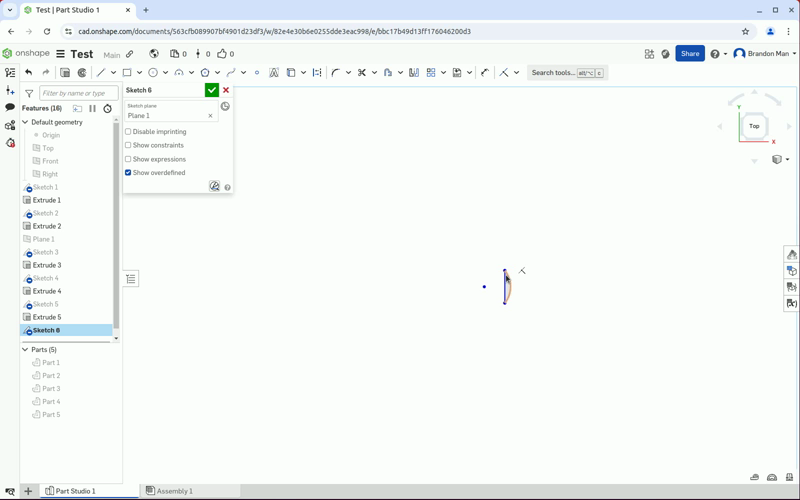
scroll(6)
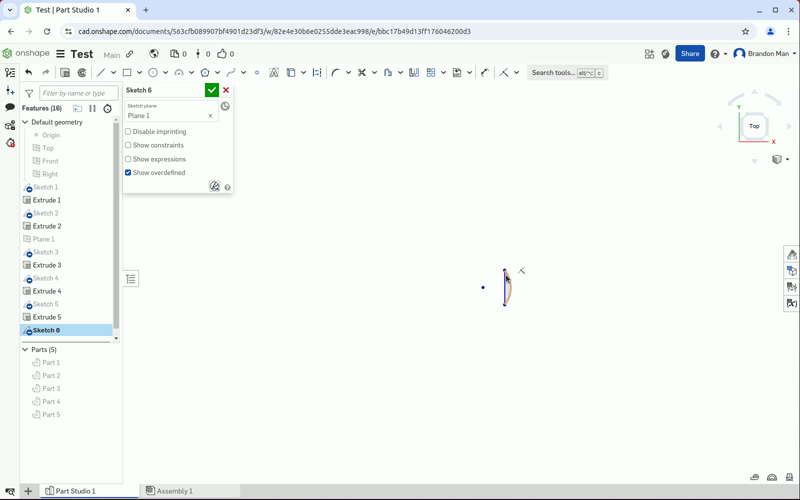
scroll(6)
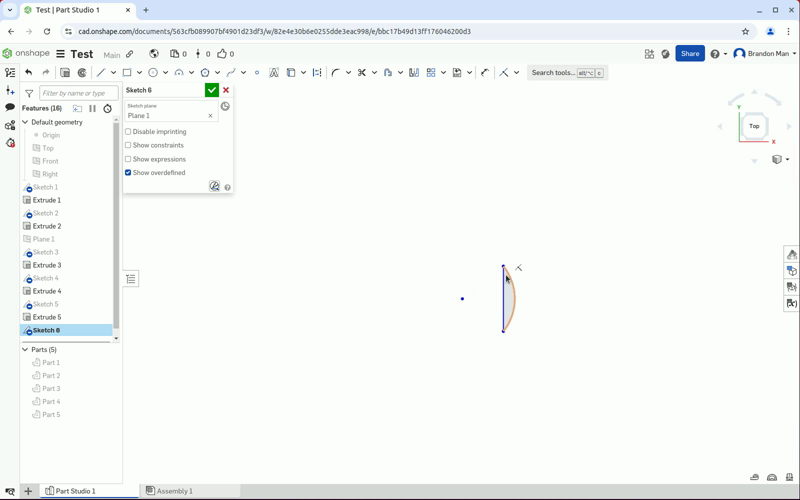
scroll(6)
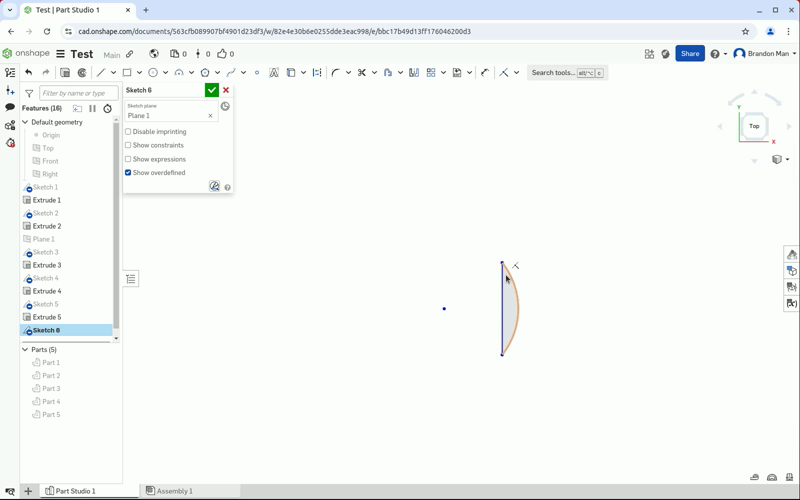
scroll(6)
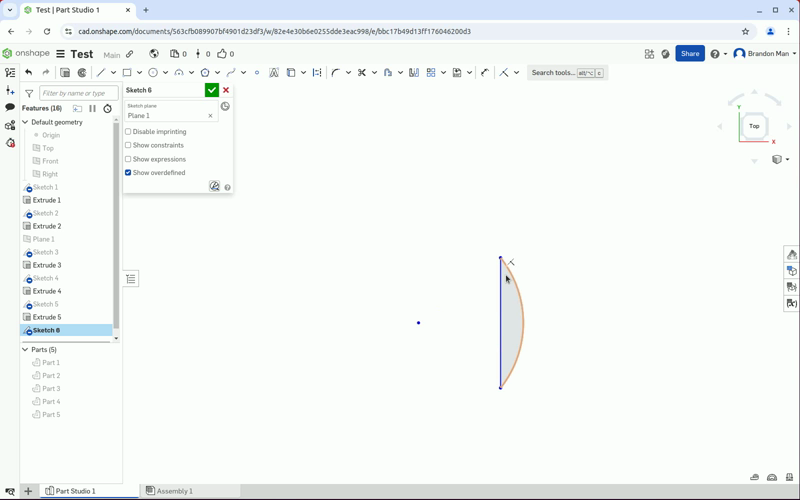
scroll(6)
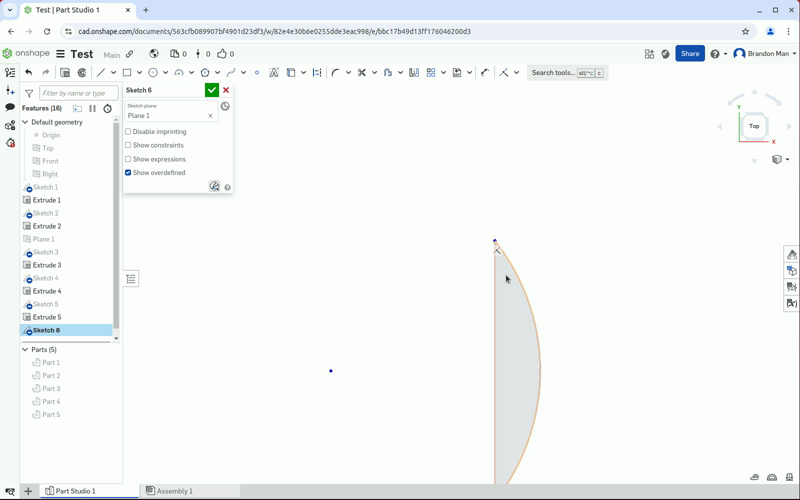
click(506, 274)
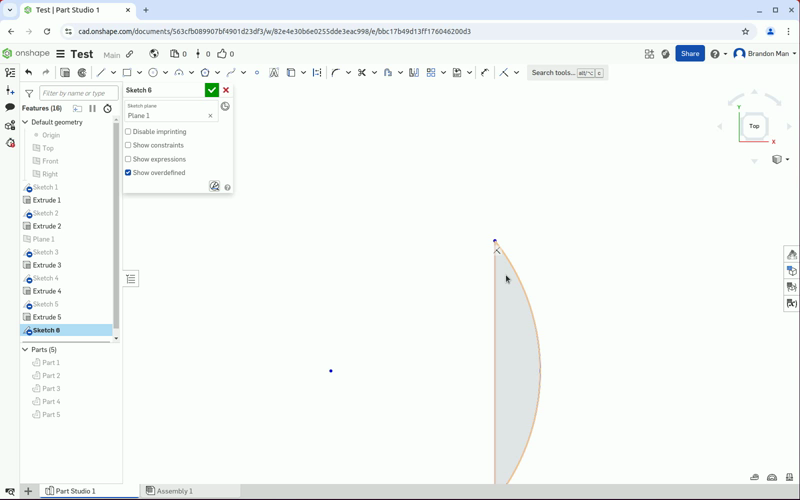
scroll(-6)
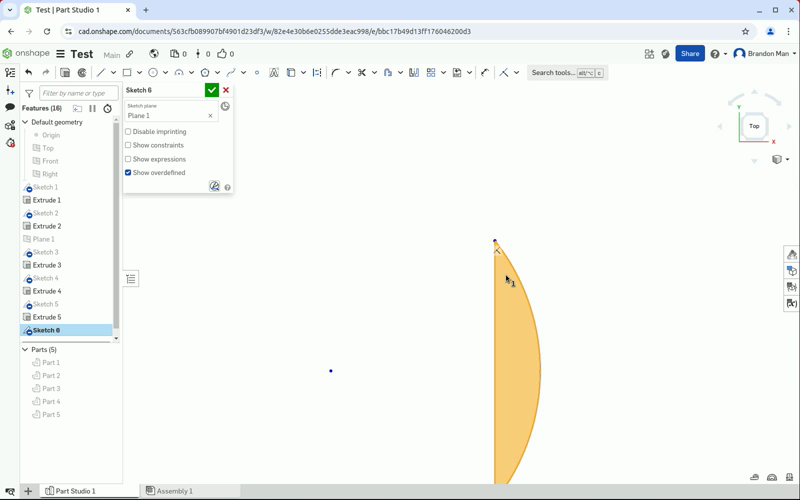
scroll(-6)
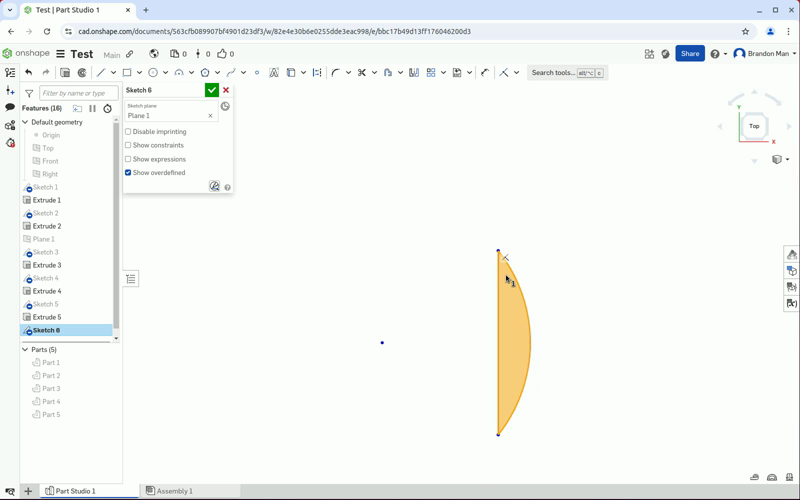
scroll(-6)
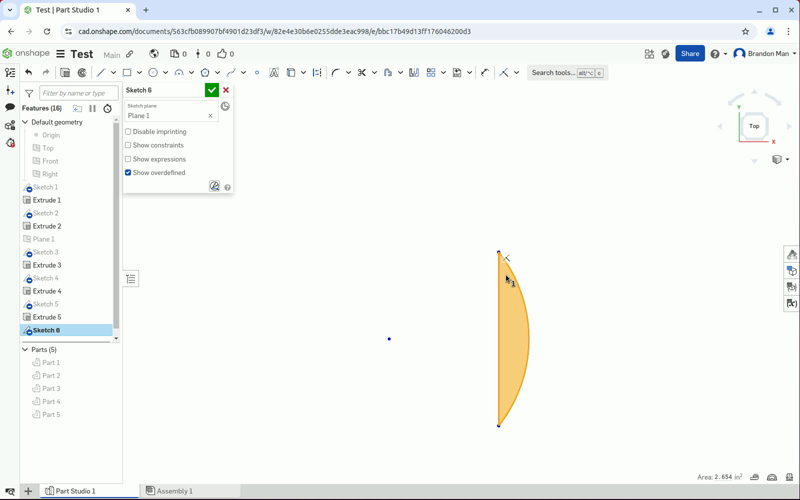
scroll(-6)
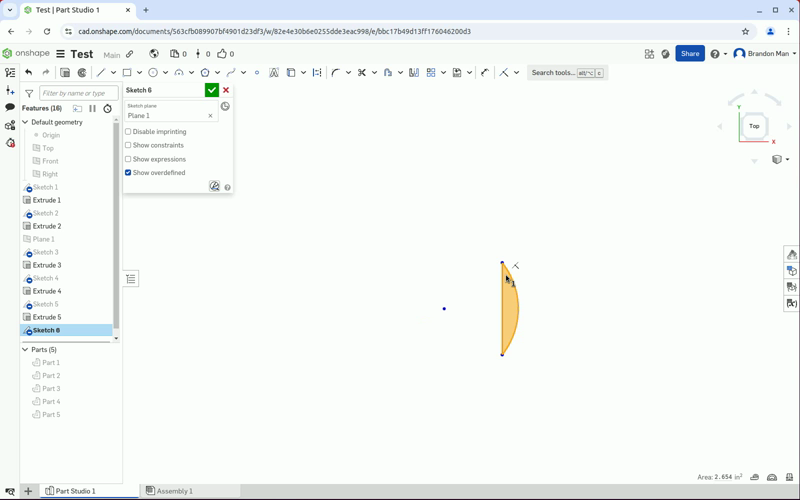
scroll(-6)
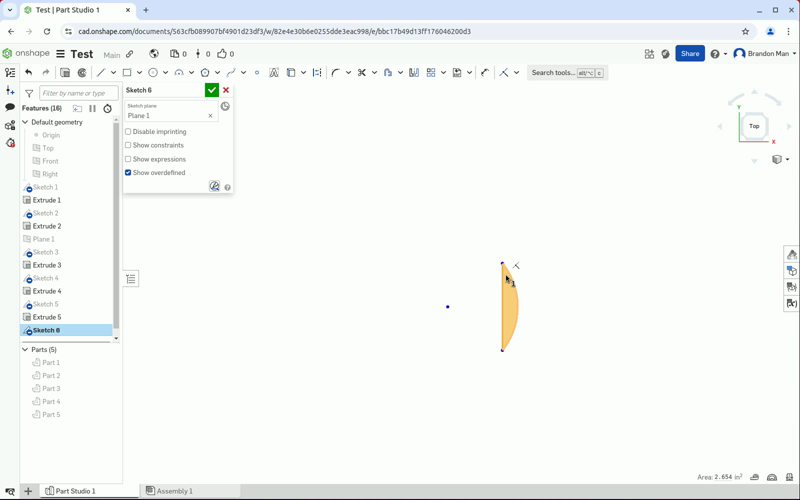
scroll(-6)
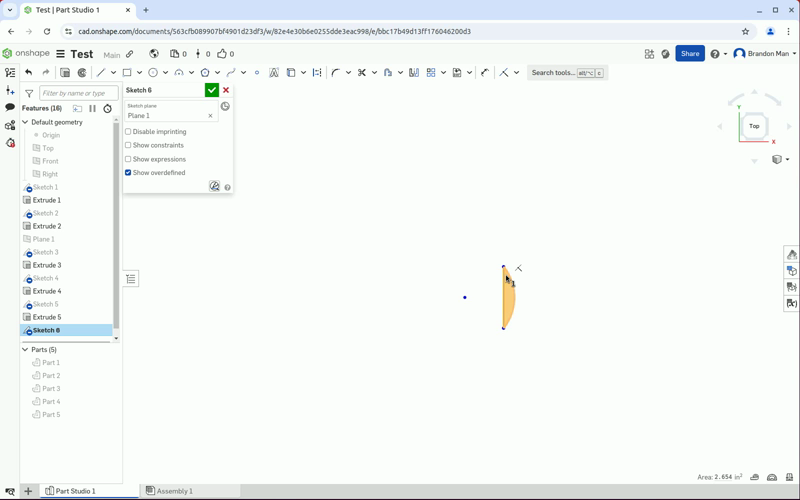
scroll(-6)
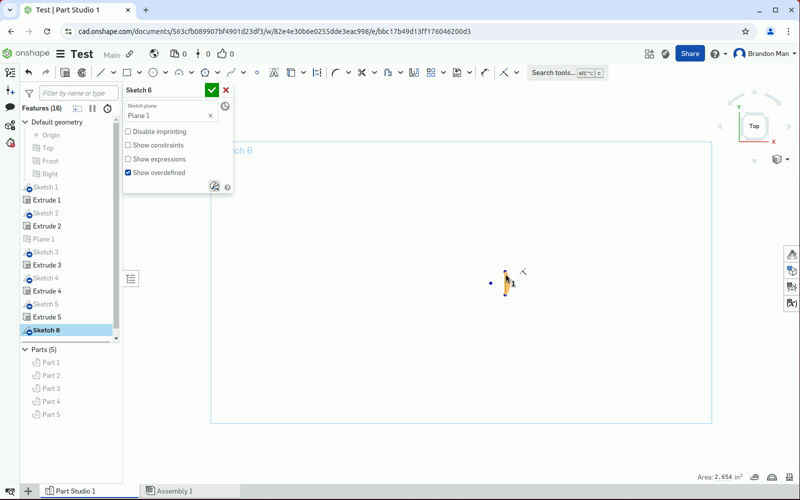
mouse_move(73, 352)
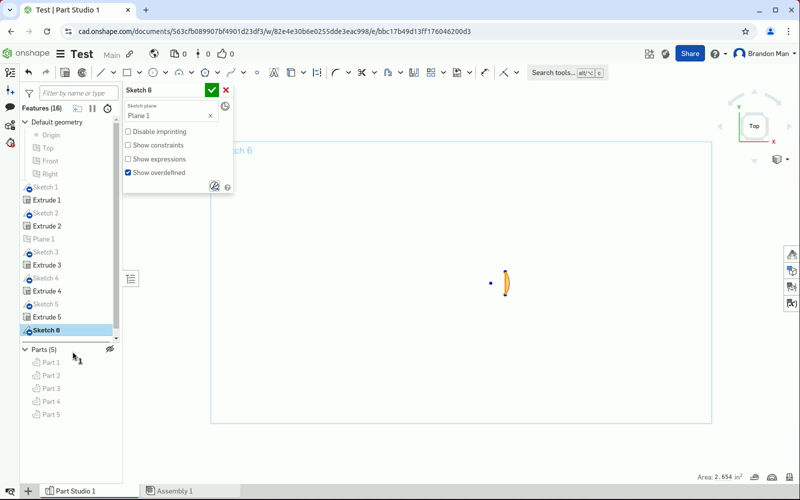
key(shift+y)
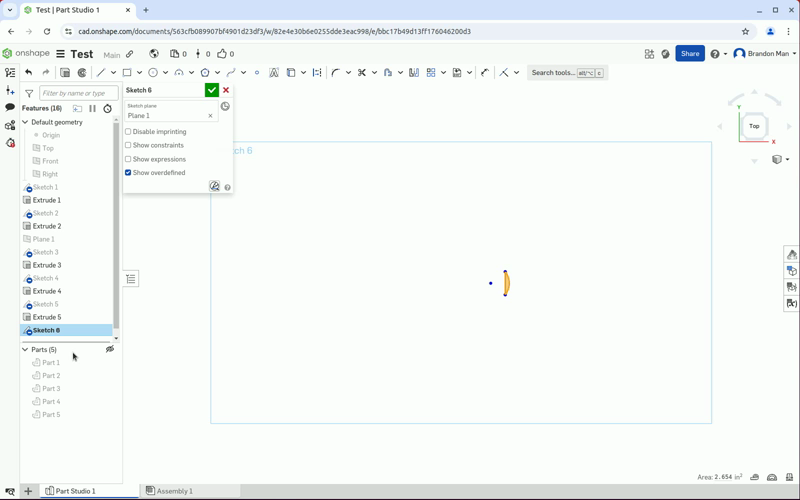
key(shift+e)
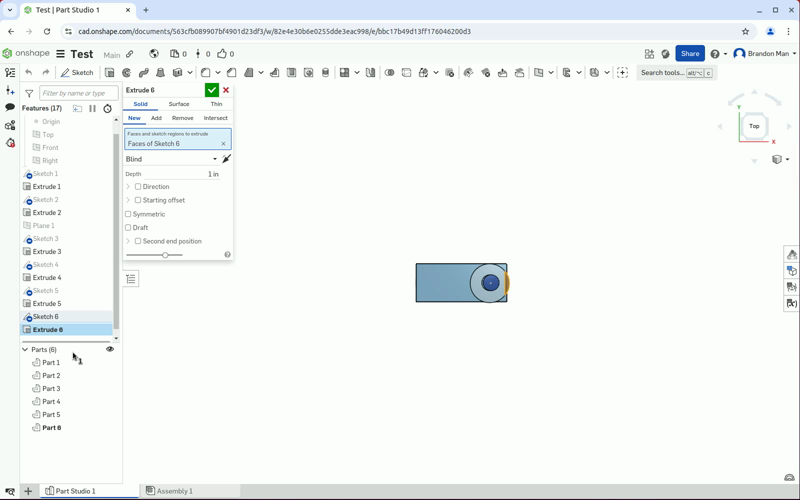
mouse_move(143, 106)
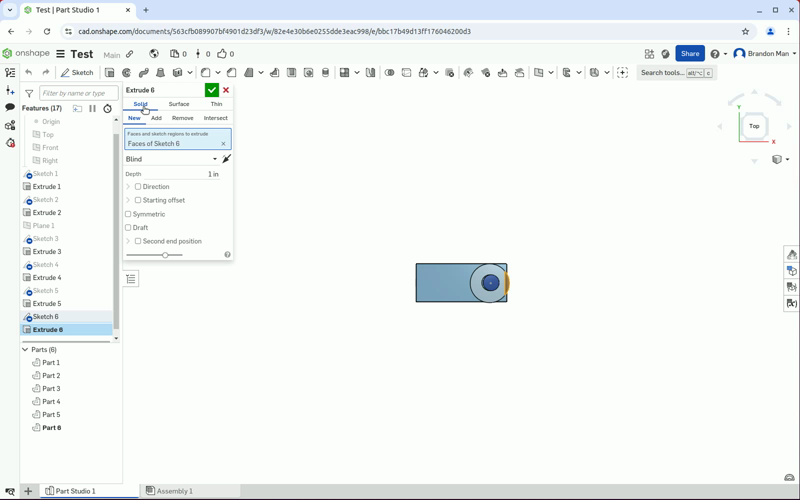
click(143, 106)
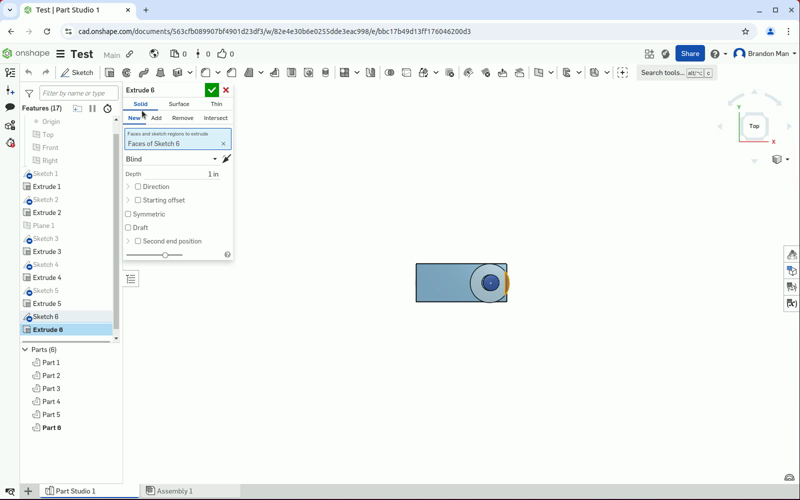
mouse_move(137, 120)
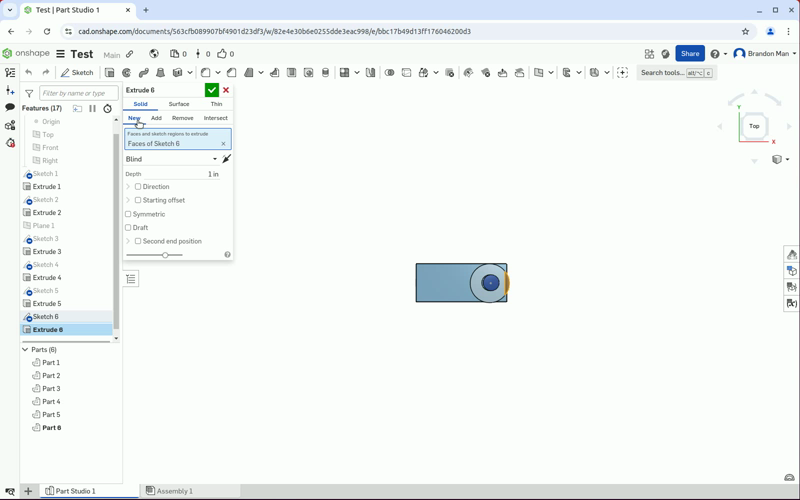
click(137, 120)
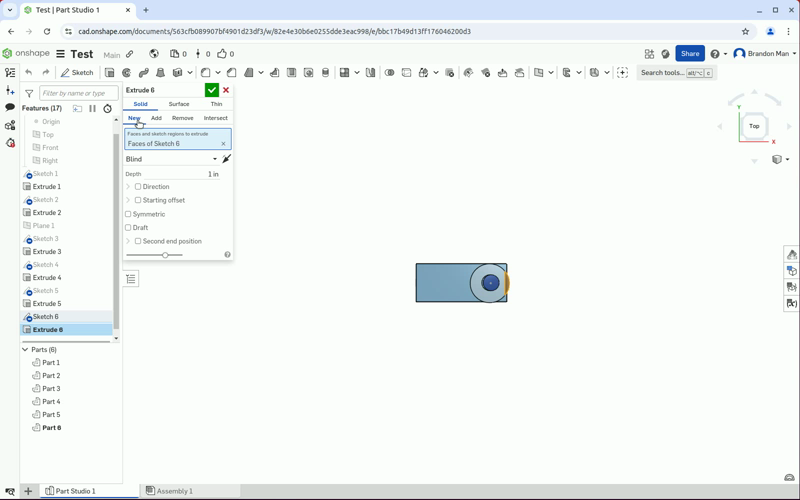
key(tab, 4)
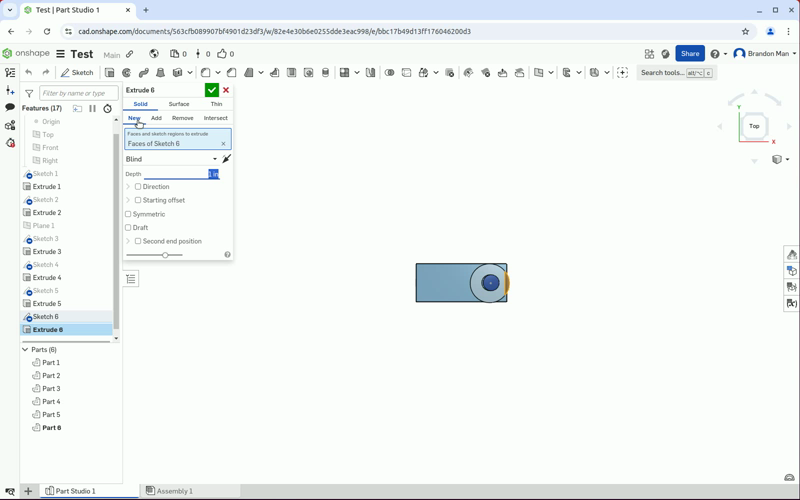
text(0.481)
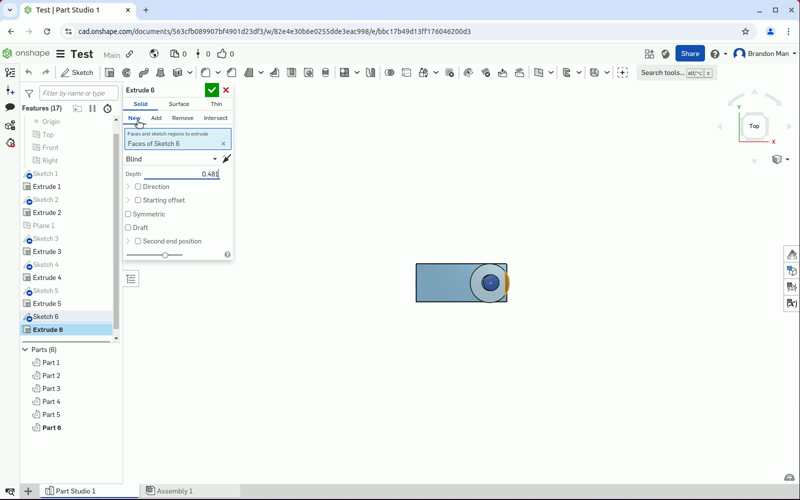
key(enter)
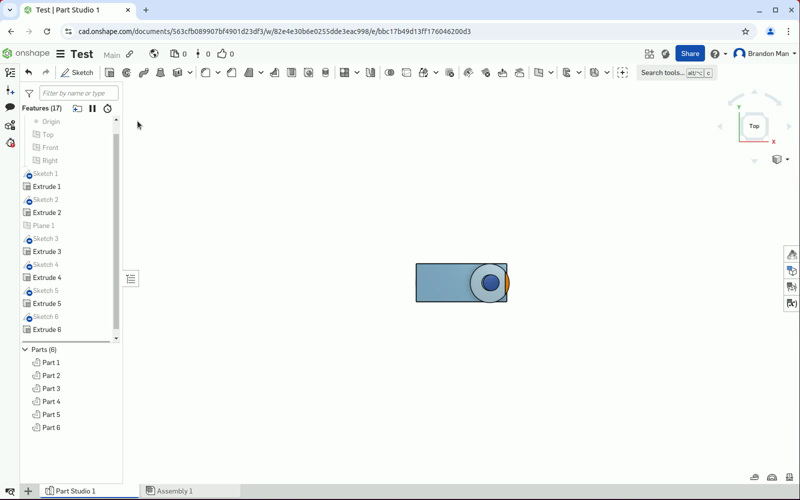
key(shift+h)
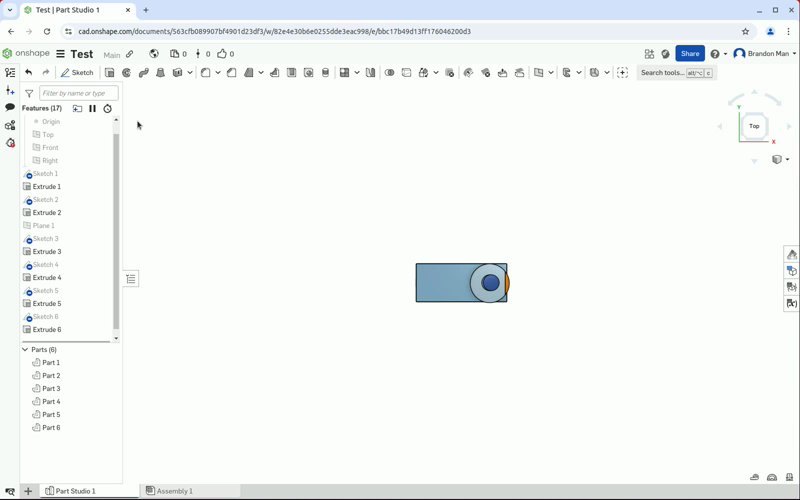
key(shift+h)
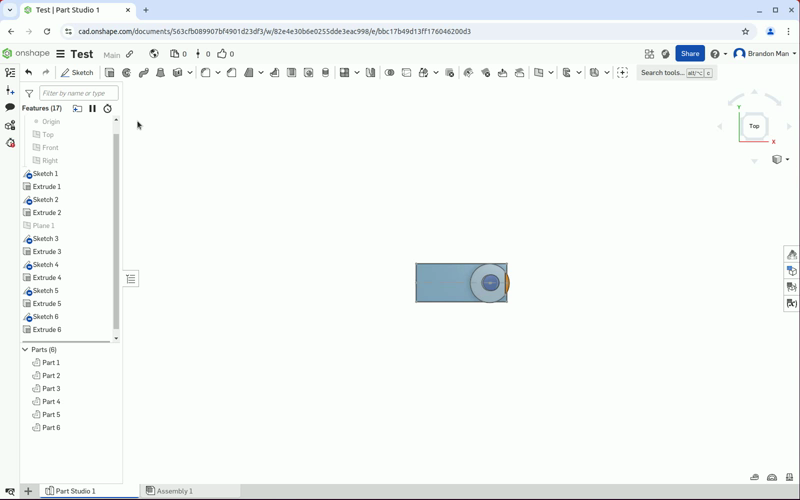
key(shift+7)
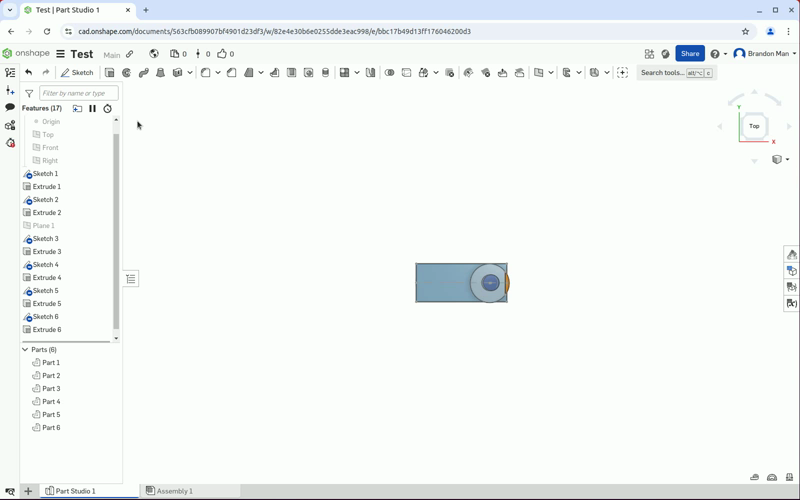
key(up, 3)
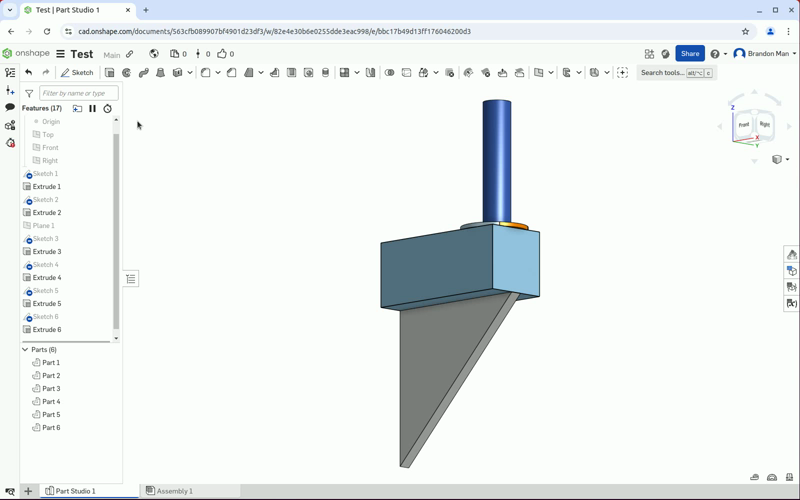
key(left, 3)
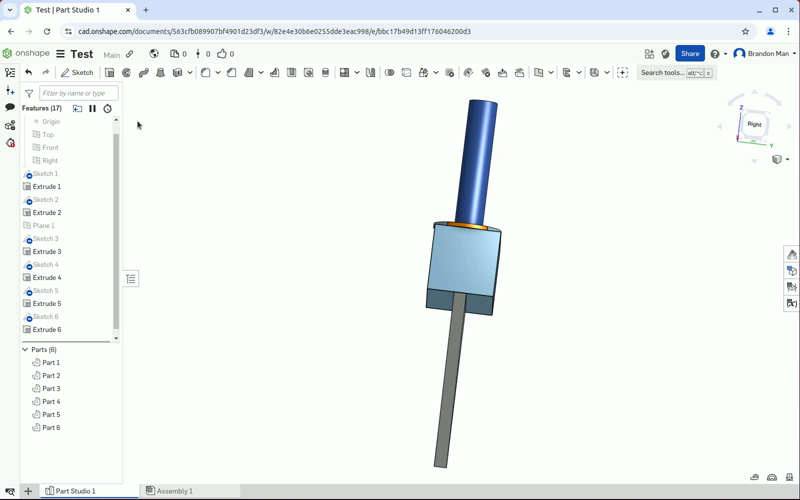
key(right, 3)
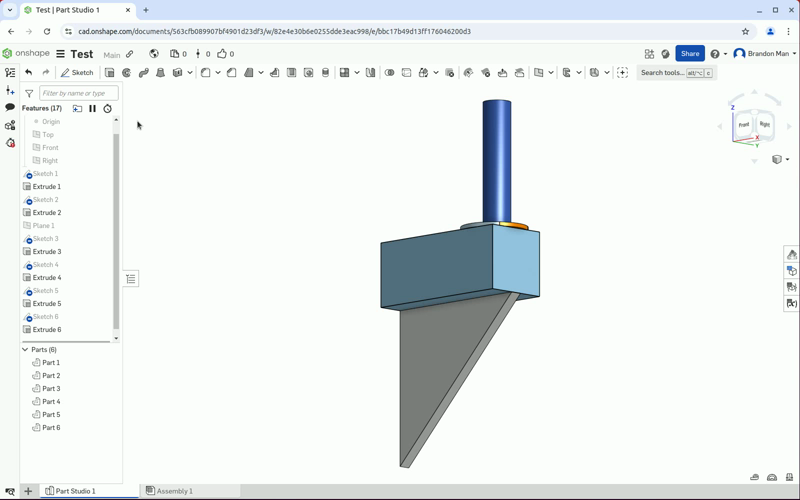
key(down, 3)
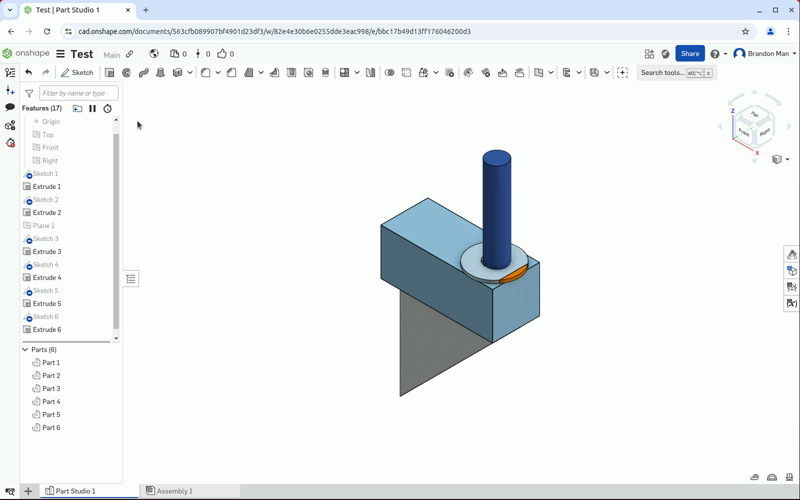
mouse_move(69, 176)
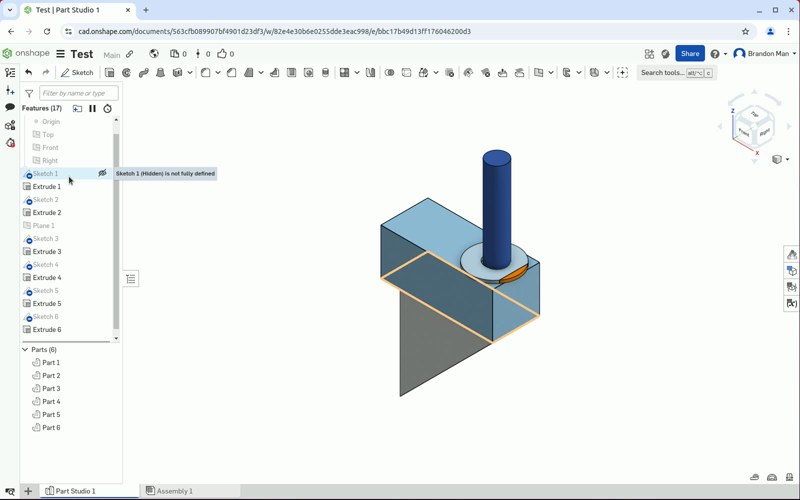
click(69, 176)